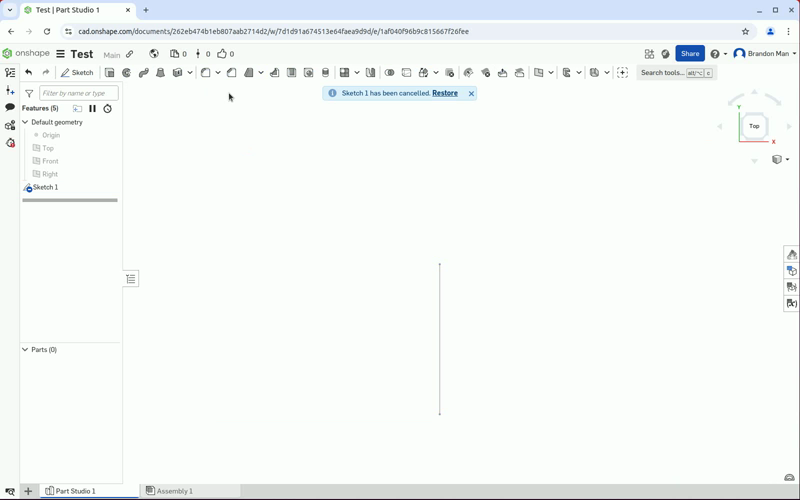
key(shift+h)
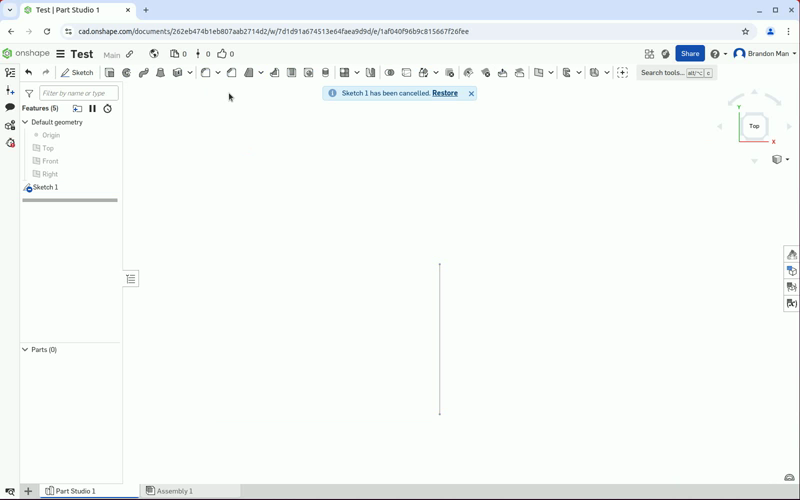
key(shift+s)
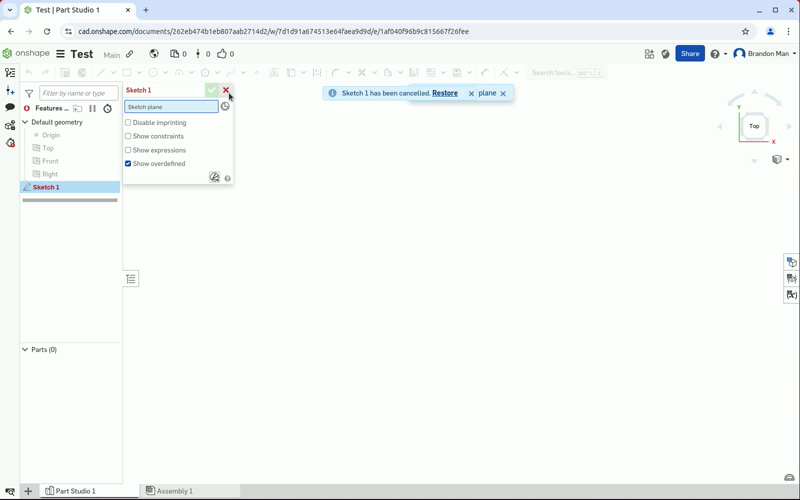
mouse_move(73, 150)
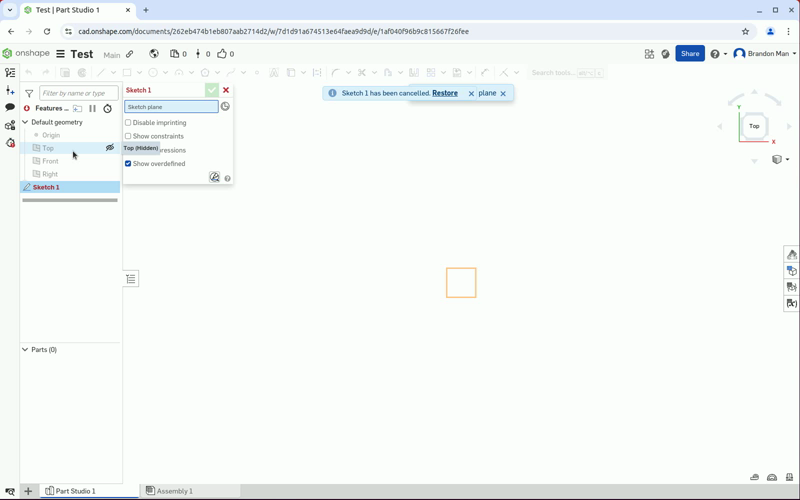
click(73, 150)
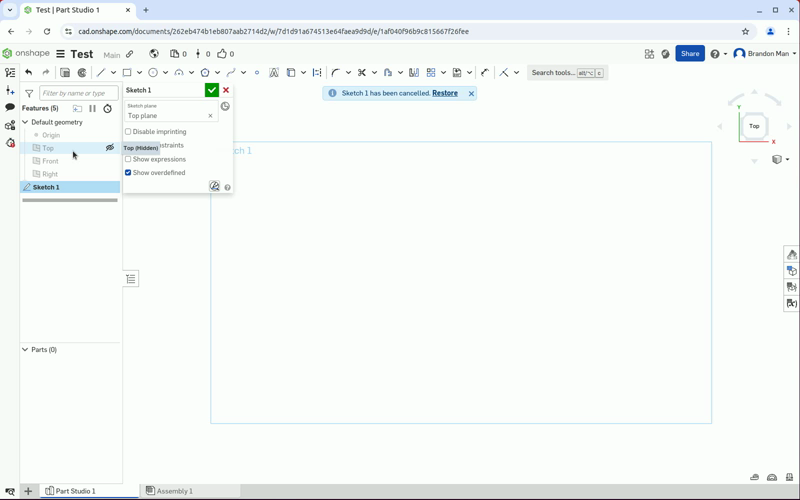
mouse_move(73, 352)
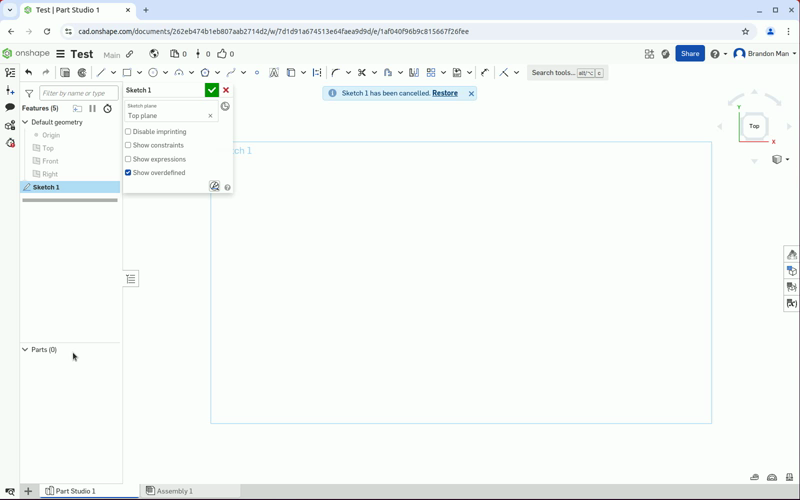
key(y)
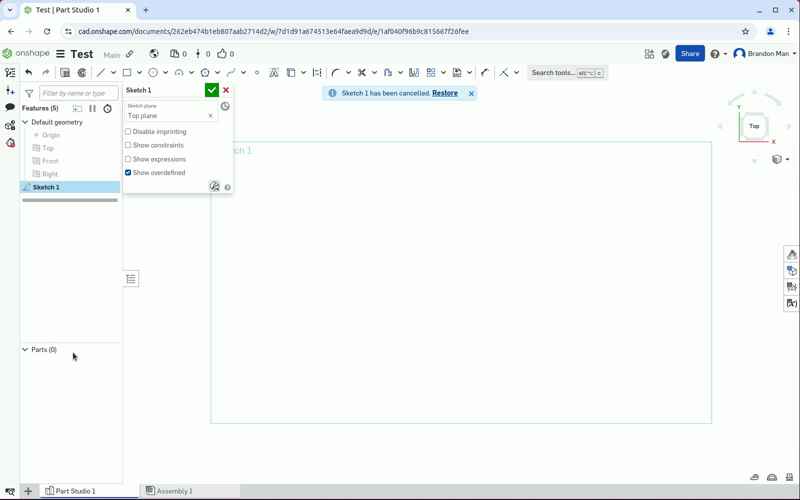
key(l)
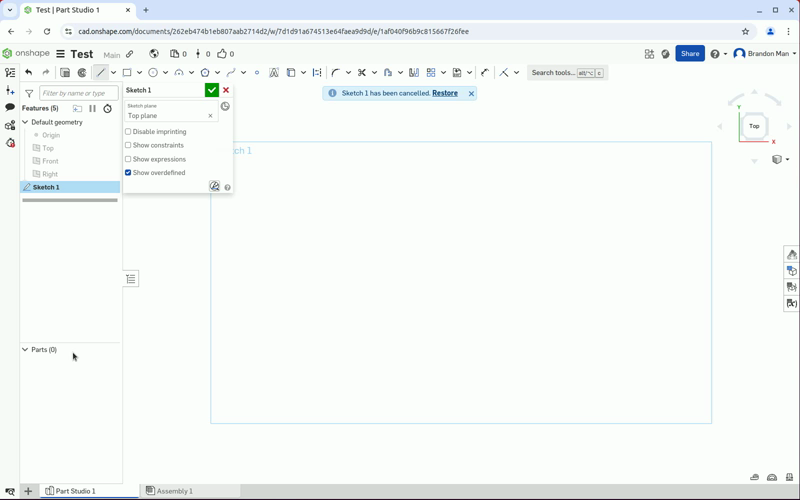
key_down(shift)
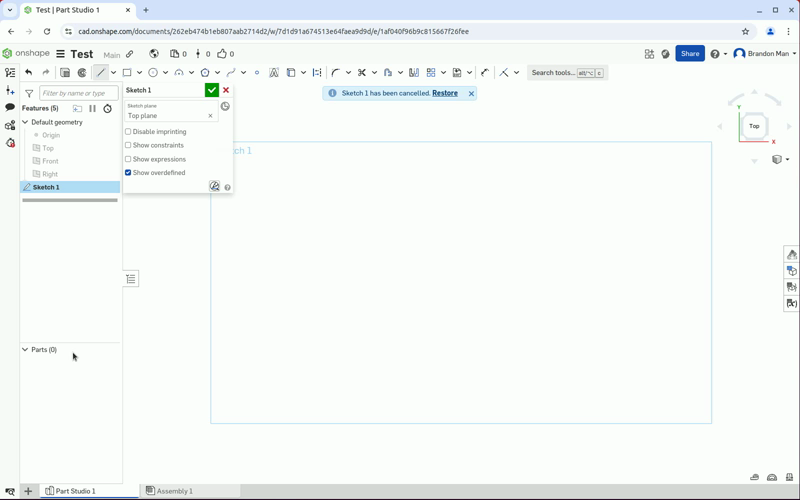
mouse_move(420, 187)
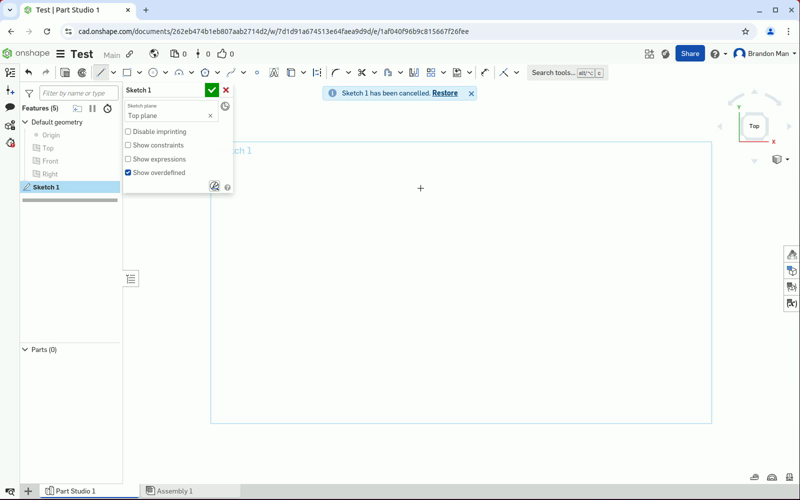
click(420, 187)
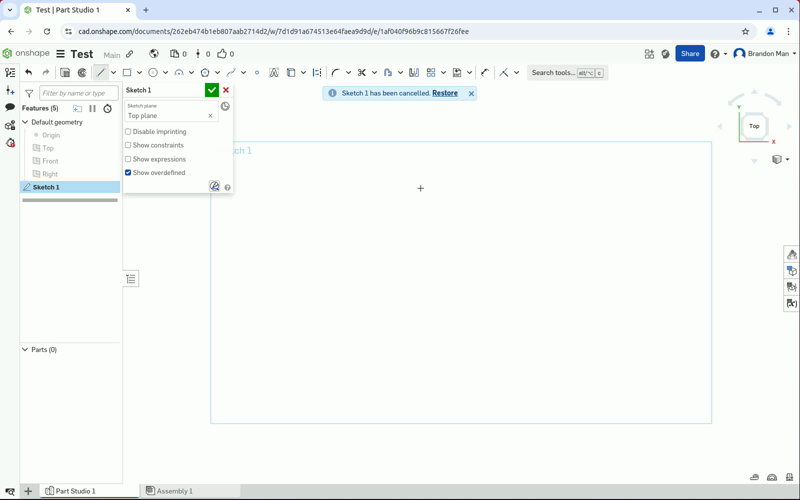
key_up(shift)
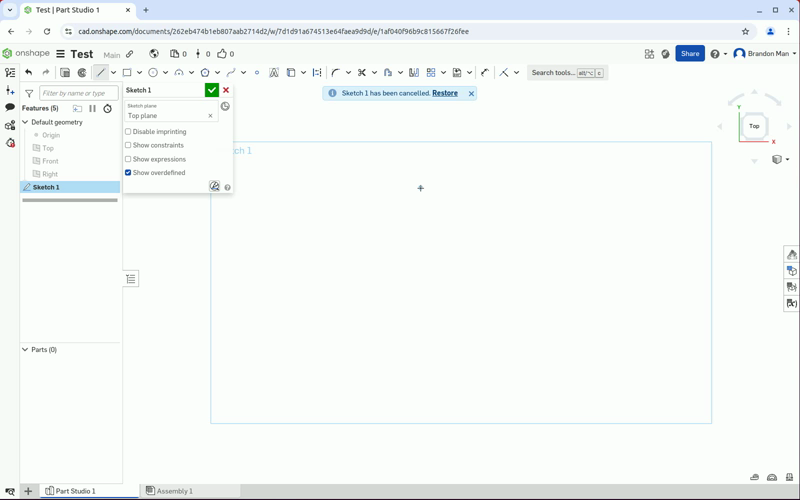
key_down(shift)
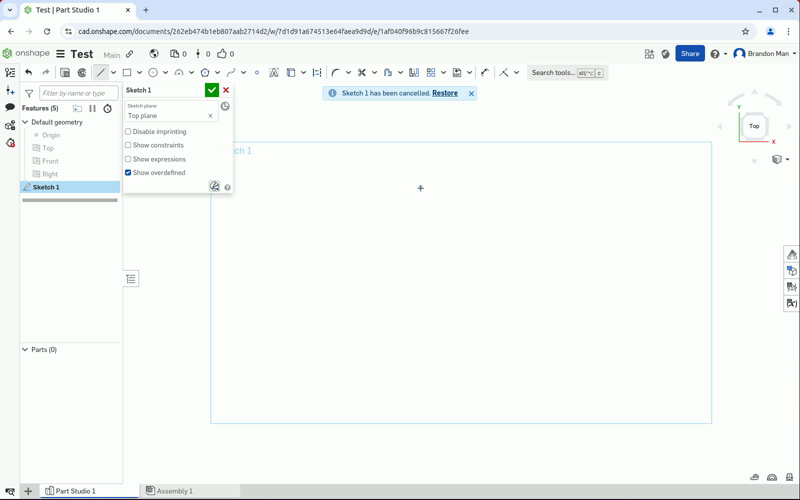
mouse_move(450, 187)
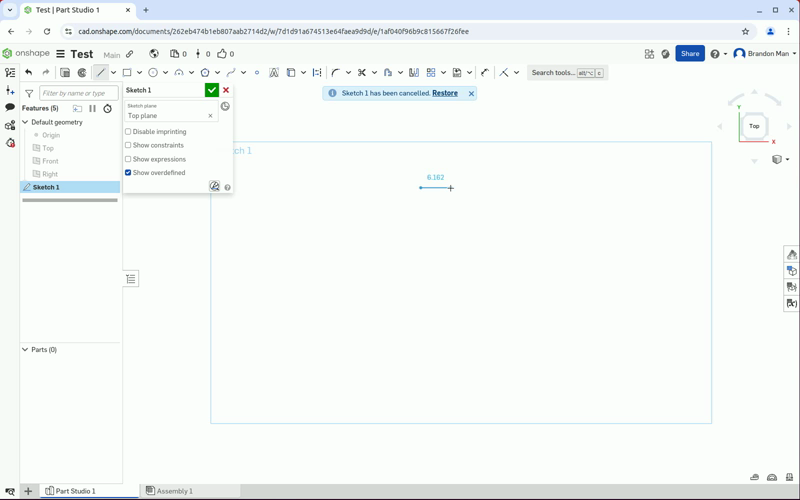
mouse_move(461, 187)
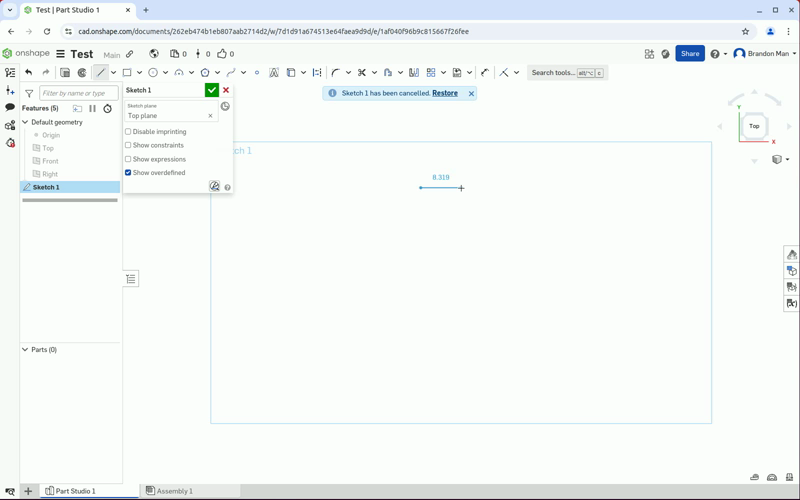
click(461, 187)
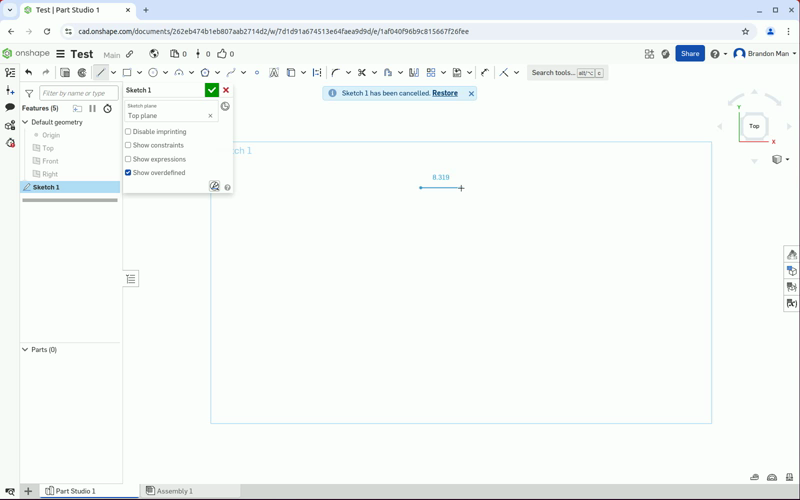
key_up(shift)
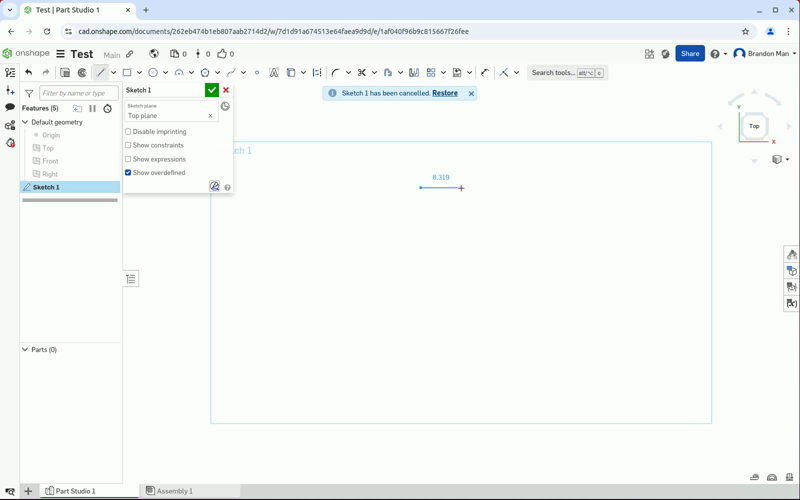
key_down(shift)
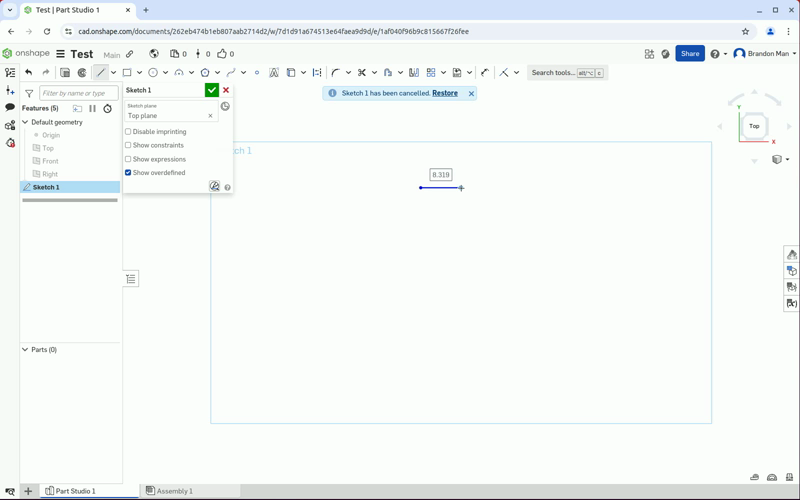
mouse_move(491, 187)
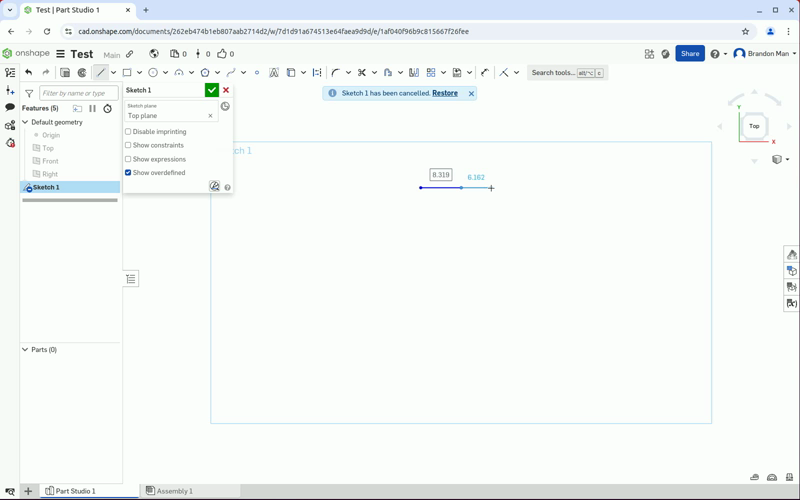
mouse_move(501, 187)
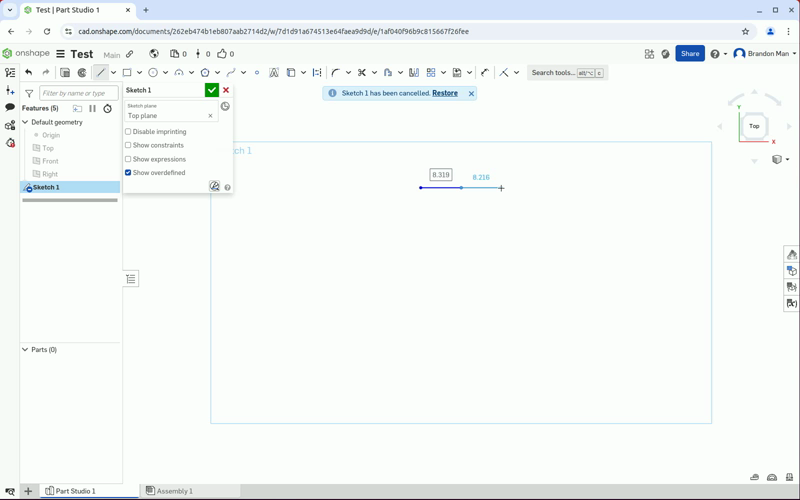
click(501, 187)
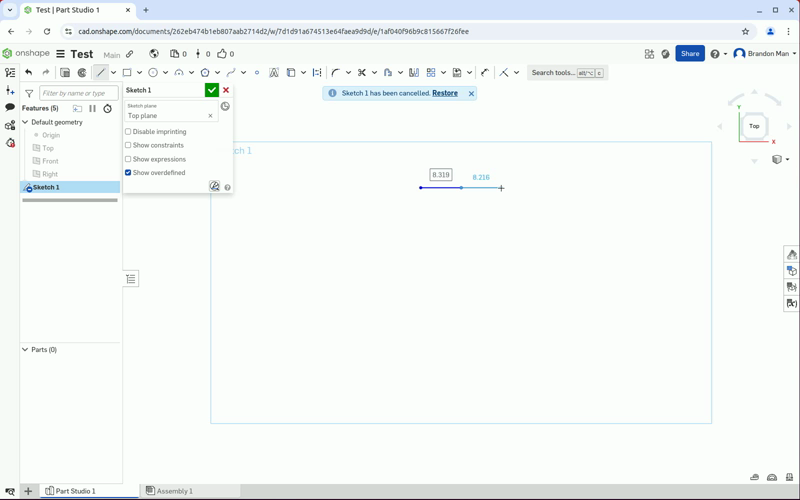
key_up(shift)
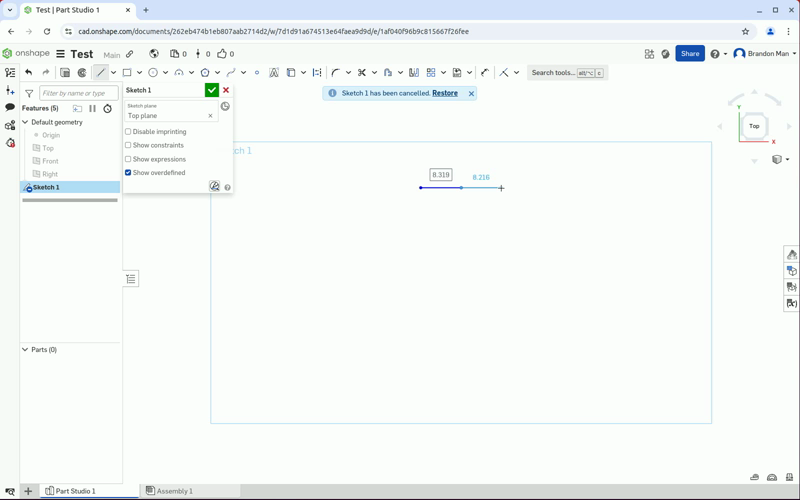
key_down(shift)
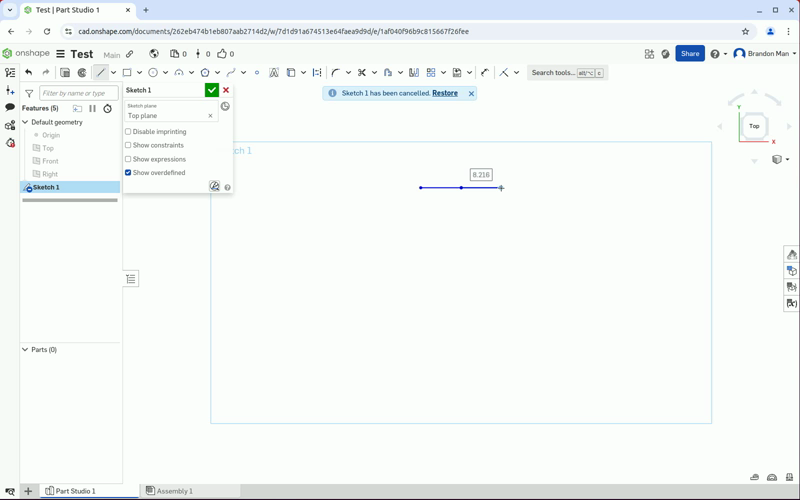
mouse_move(531, 187)
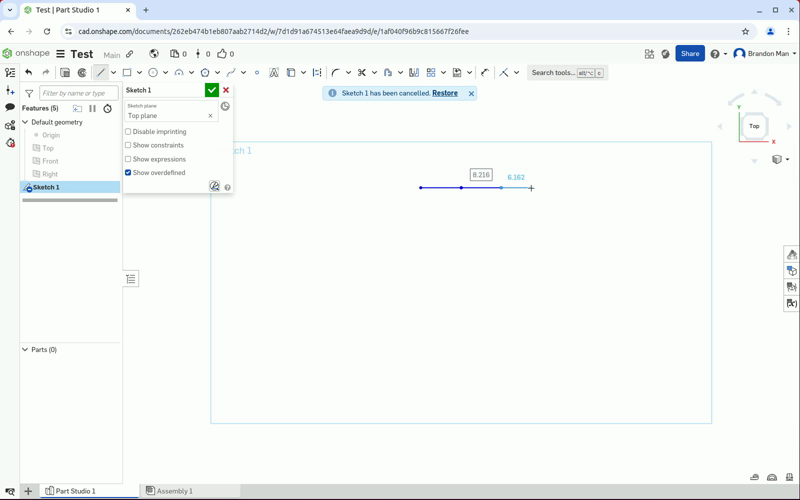
mouse_move(501, 170)
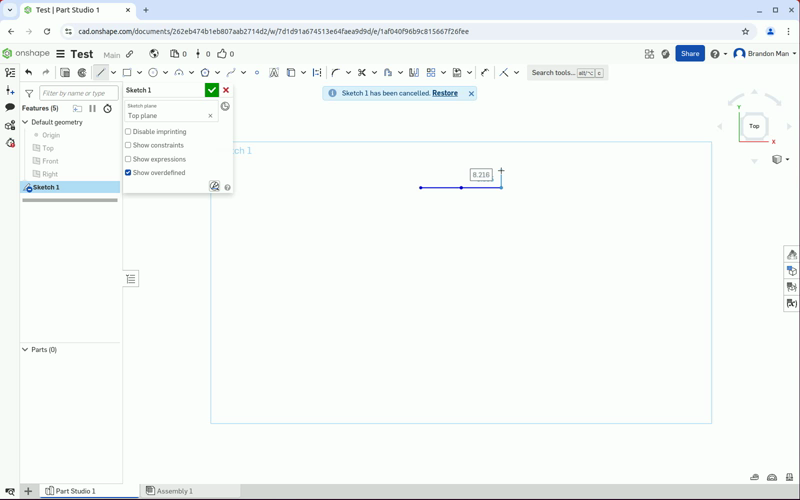
click(501, 170)
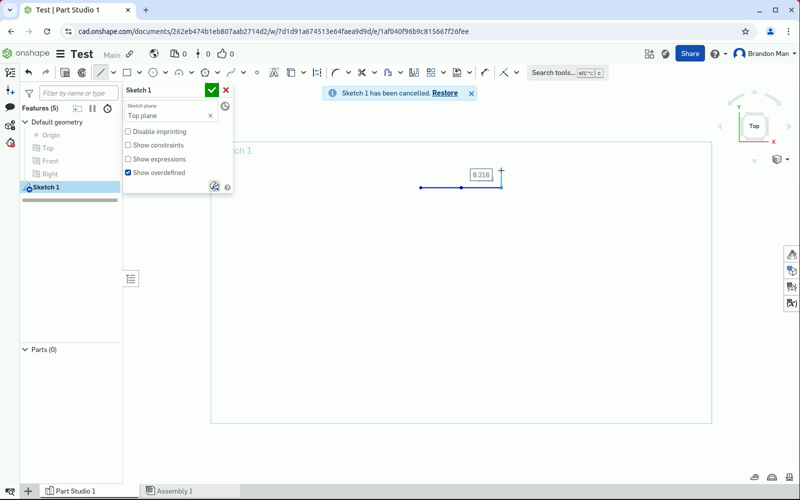
key_up(shift)
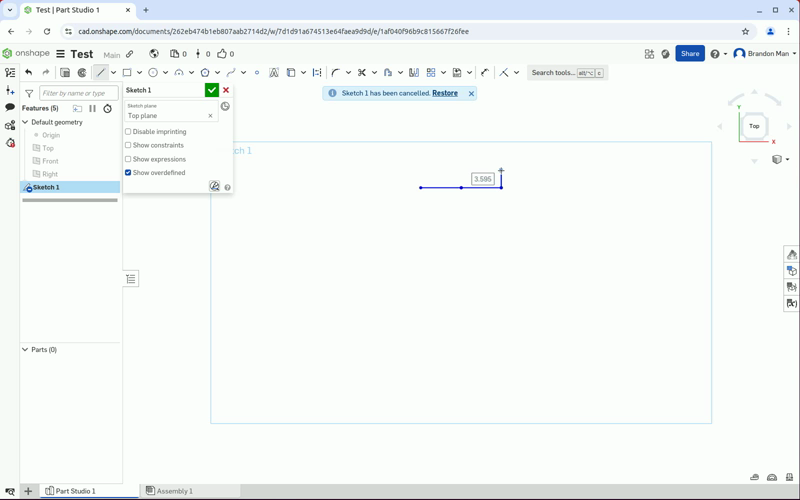
key_down(shift)
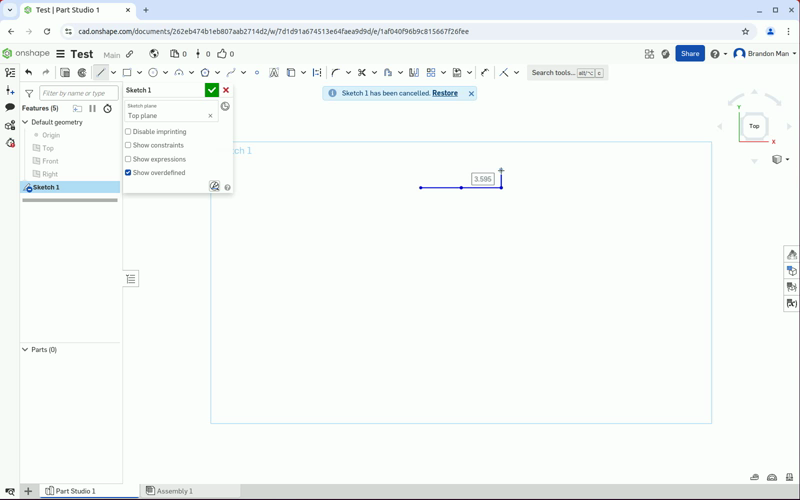
mouse_move(420, 170)
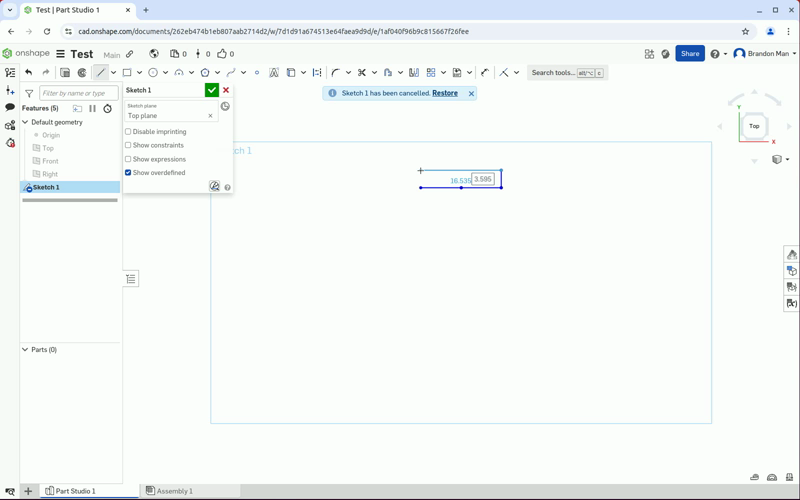
click(420, 170)
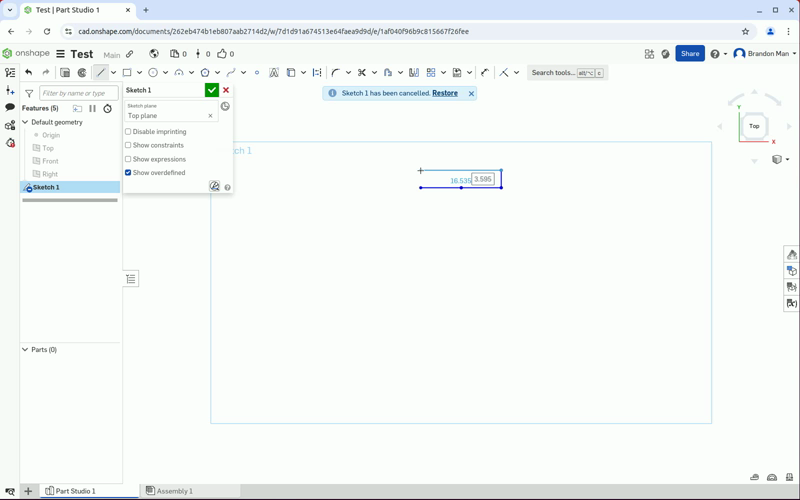
key_up(shift)
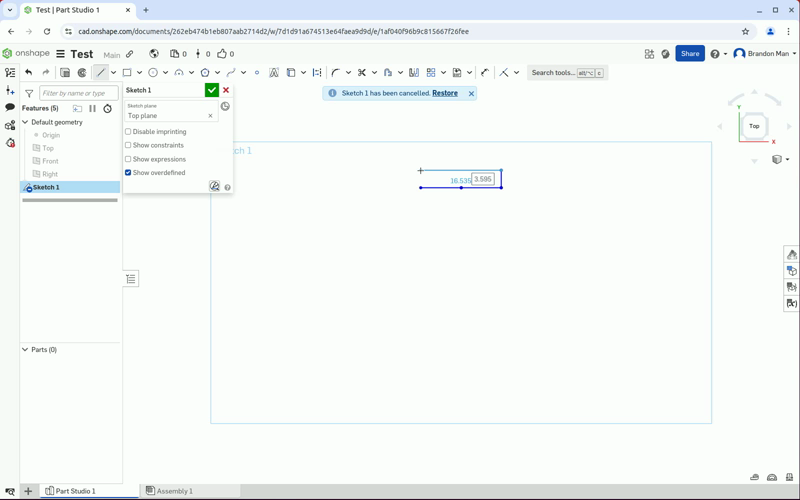
mouse_move(450, 170)
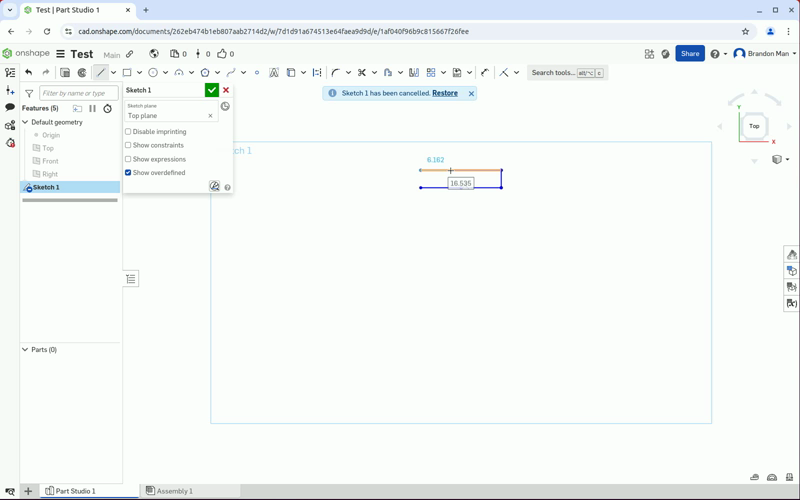
key_down(shift)
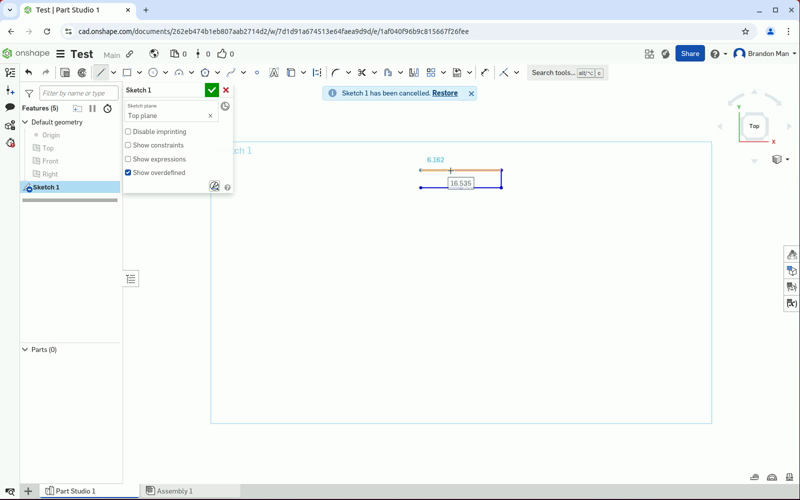
mouse_move(420, 187)
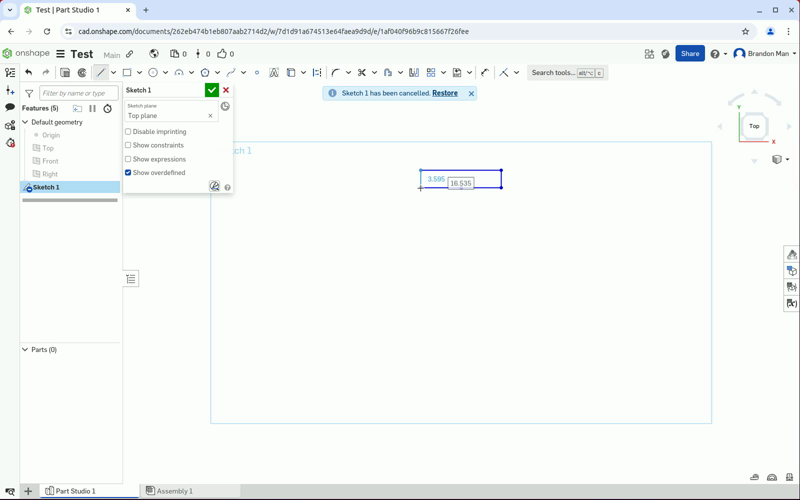
key_up(shift)
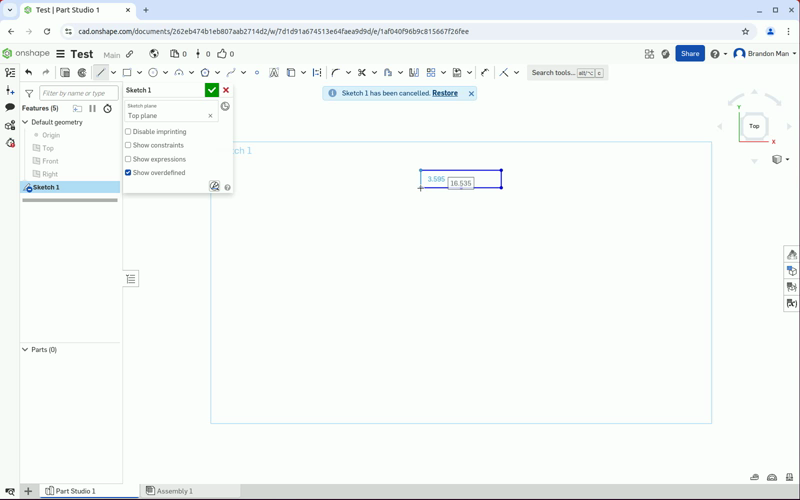
click(420, 187)
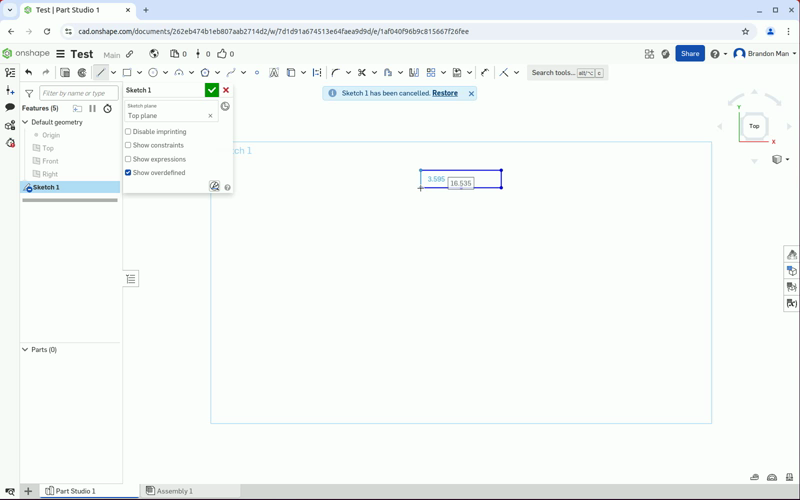
key(esc)
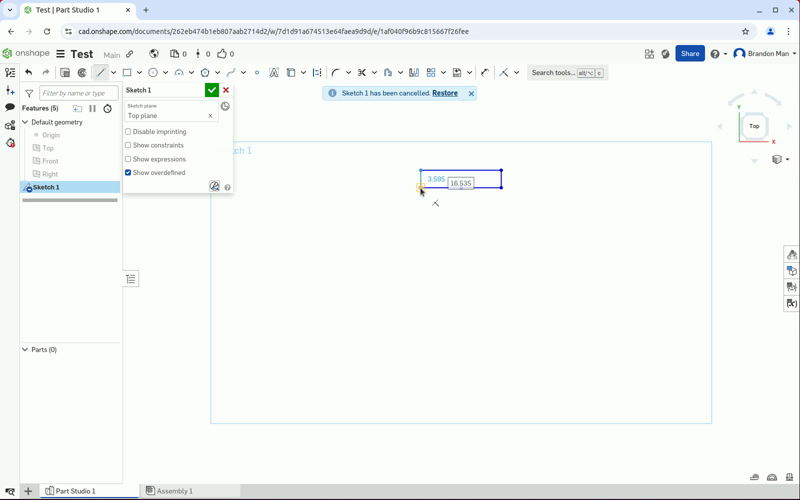
mouse_move(462, 184)
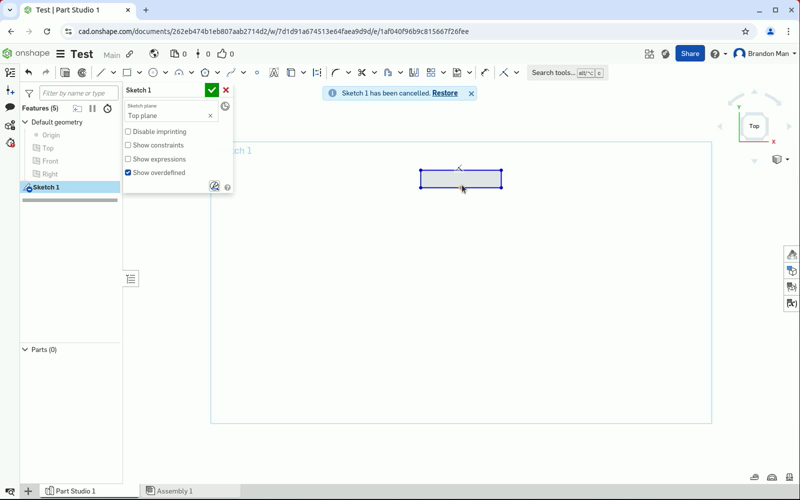
scroll(6)
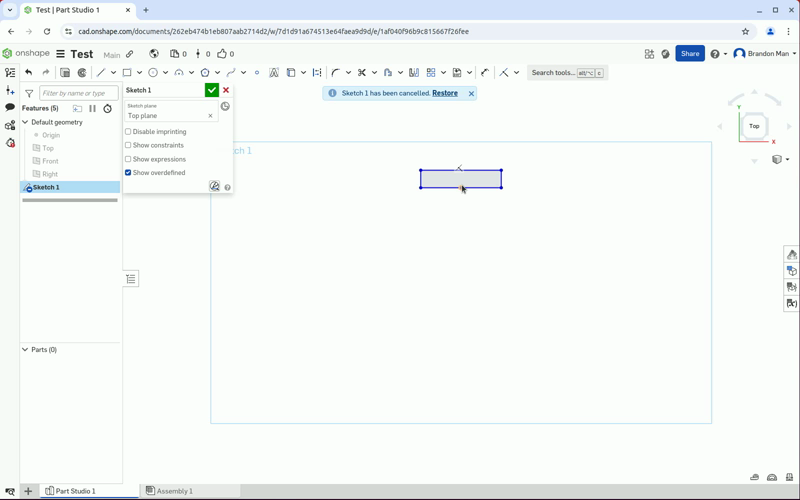
scroll(6)
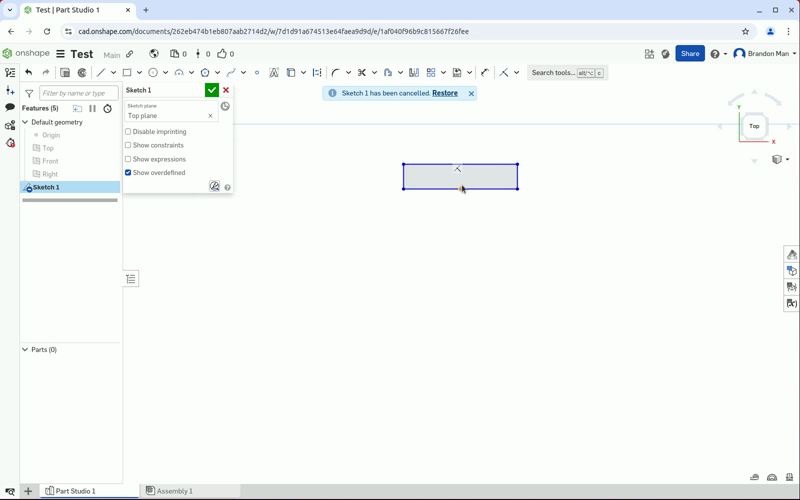
scroll(6)
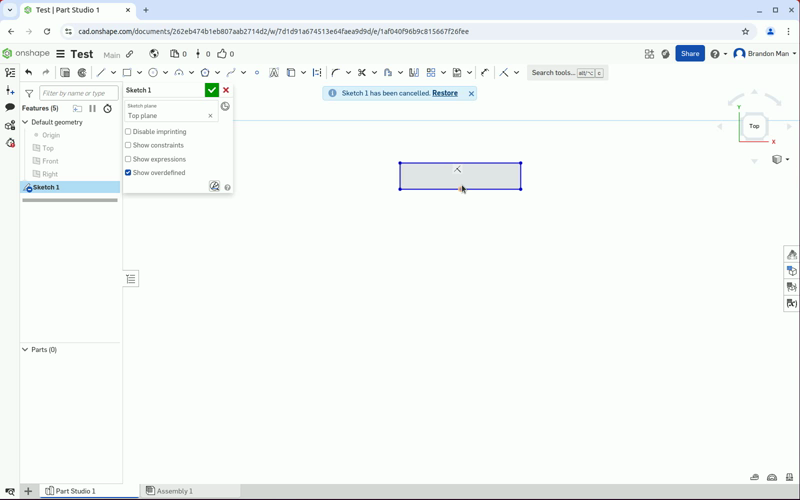
scroll(6)
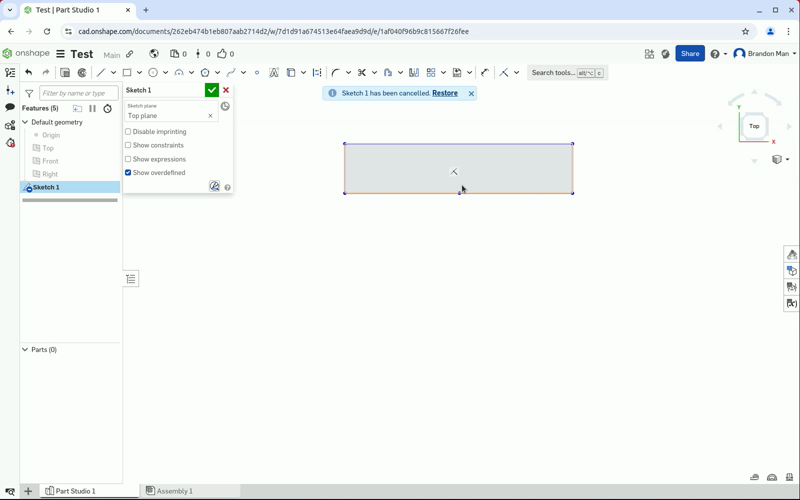
scroll(6)
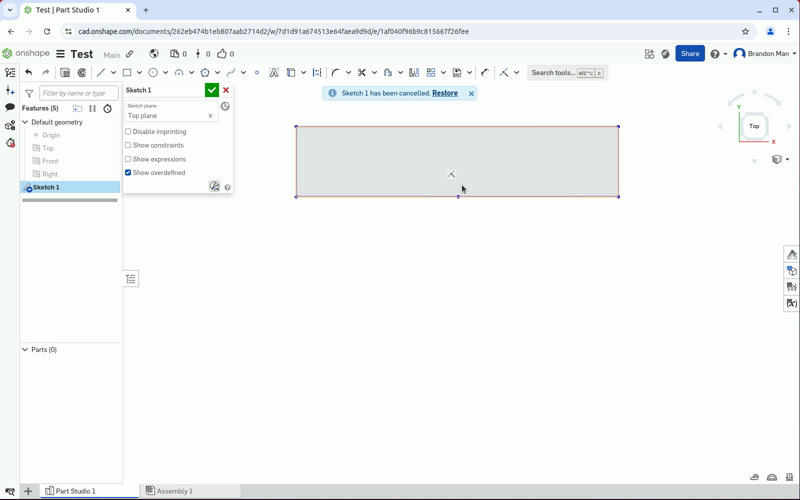
scroll(6)
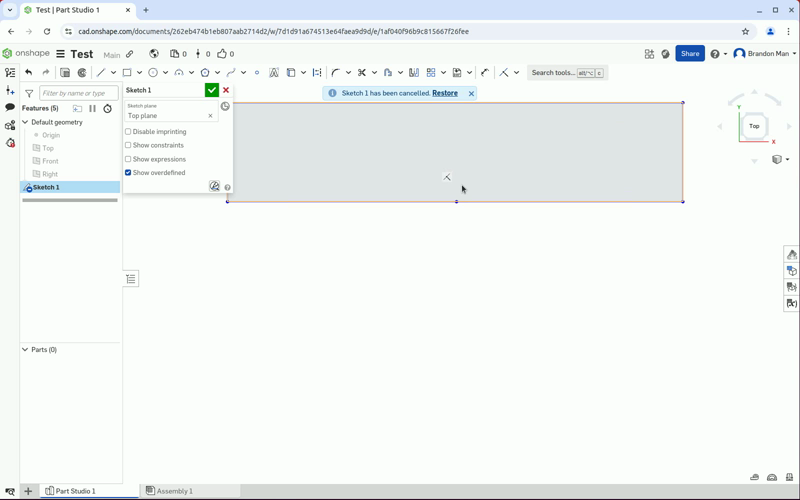
scroll(6)
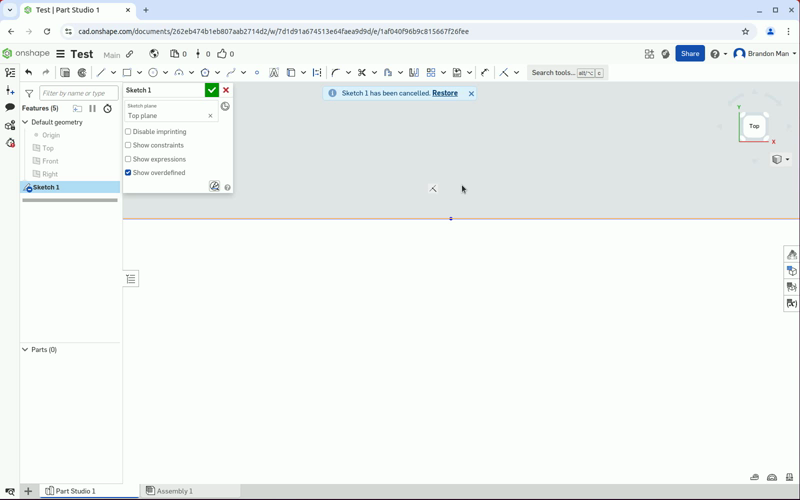
click(462, 184)
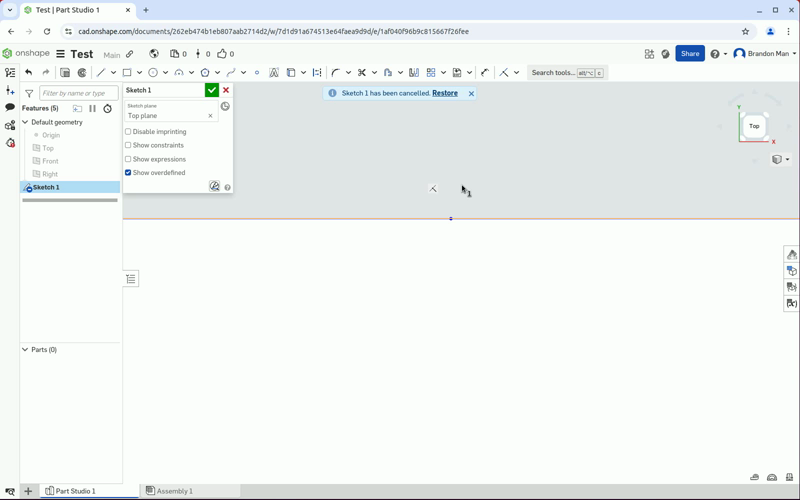
scroll(-6)
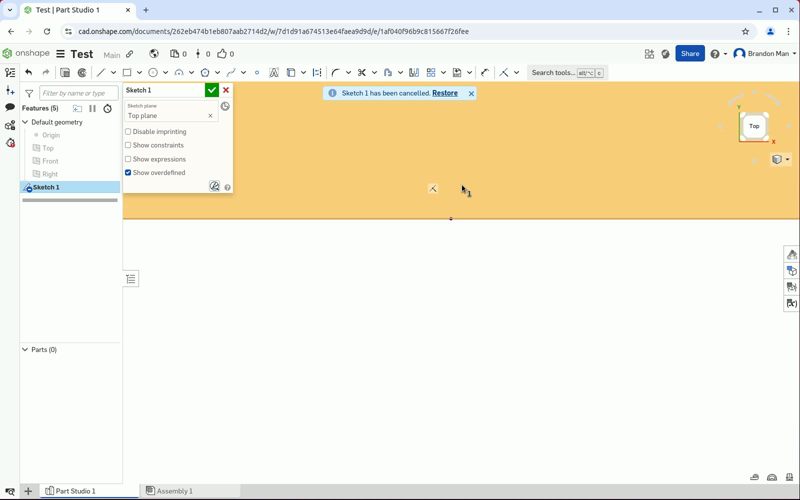
scroll(-6)
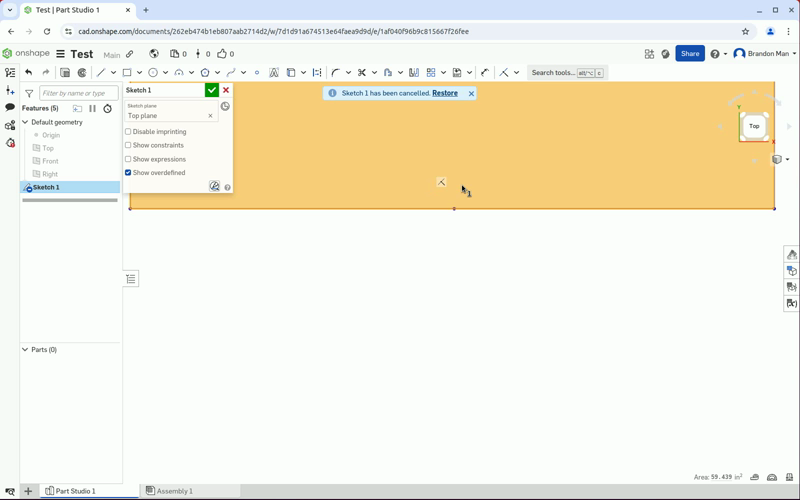
scroll(-6)
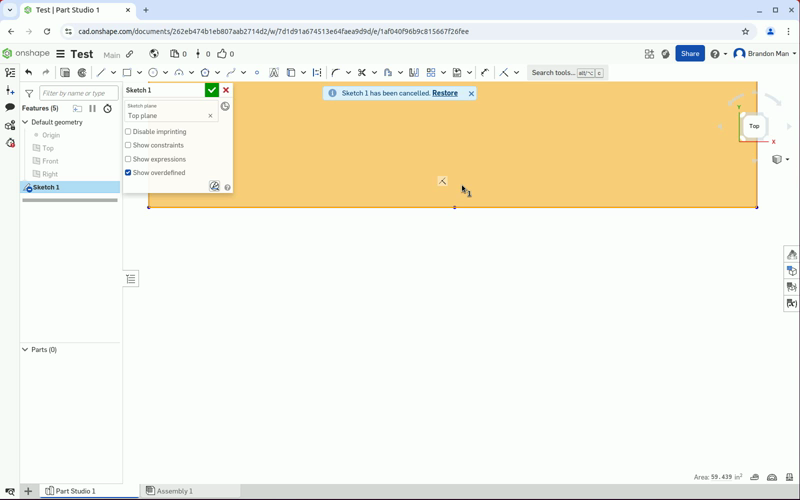
scroll(-6)
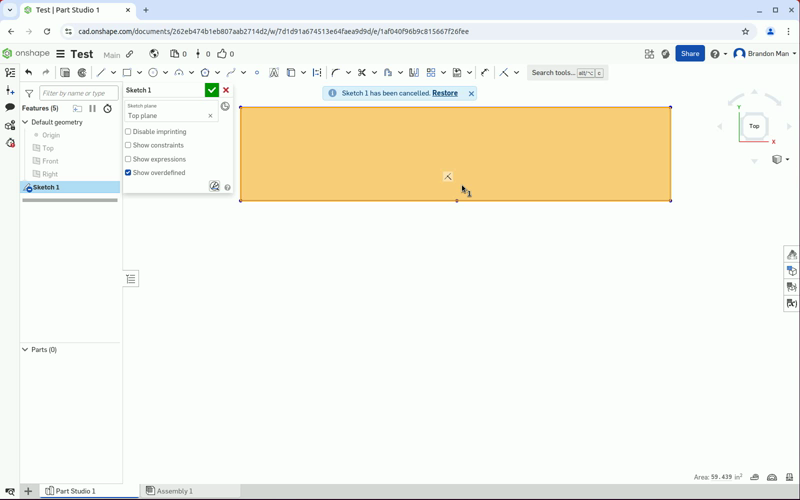
scroll(-6)
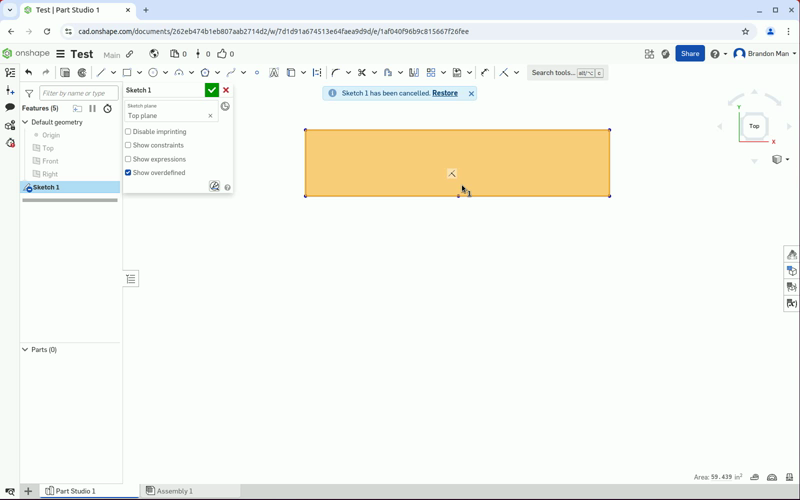
scroll(-6)
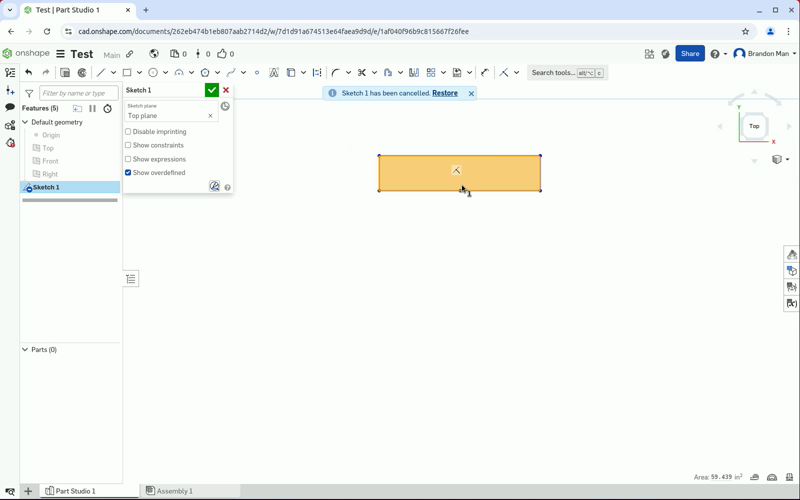
scroll(-6)
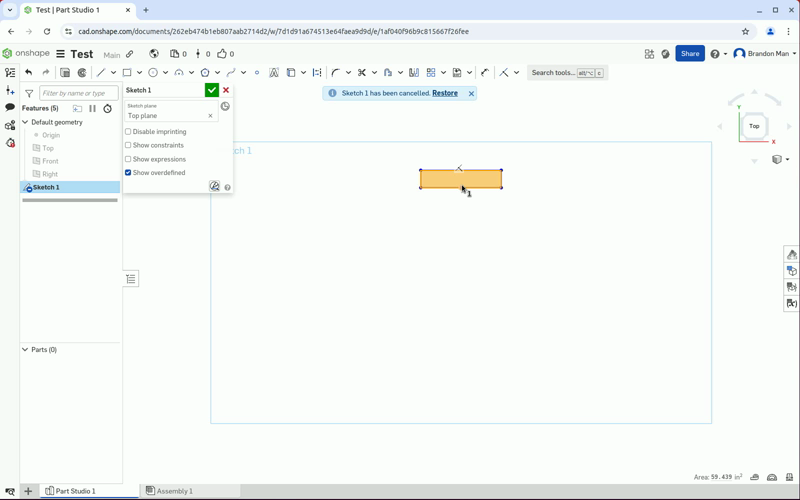
mouse_move(73, 352)
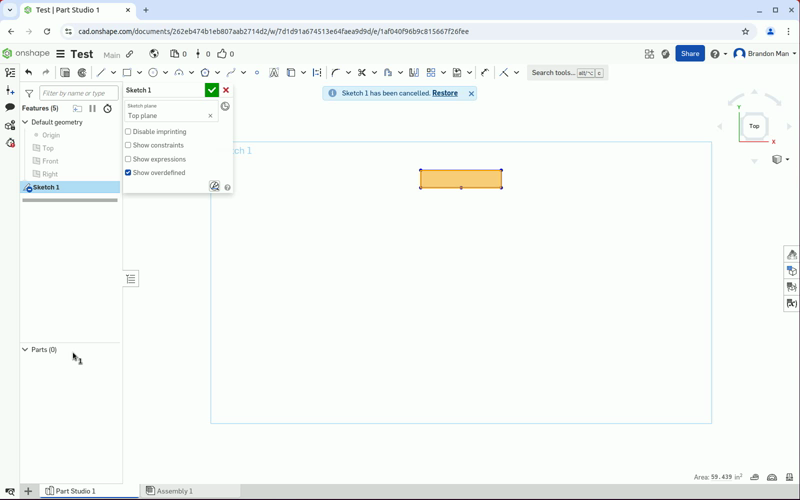
key(shift+y)
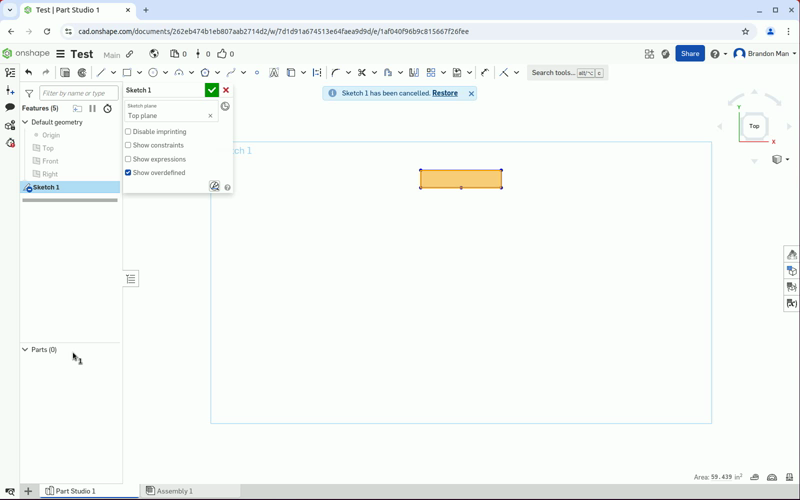
key(shift+e)
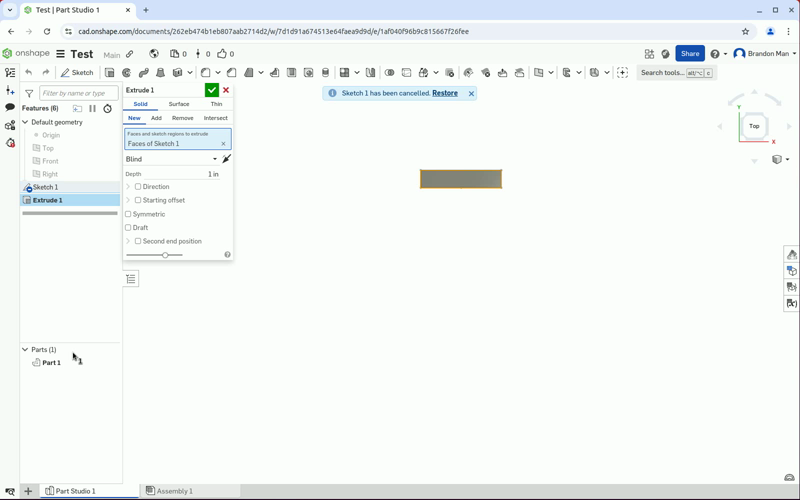
mouse_move(143, 106)
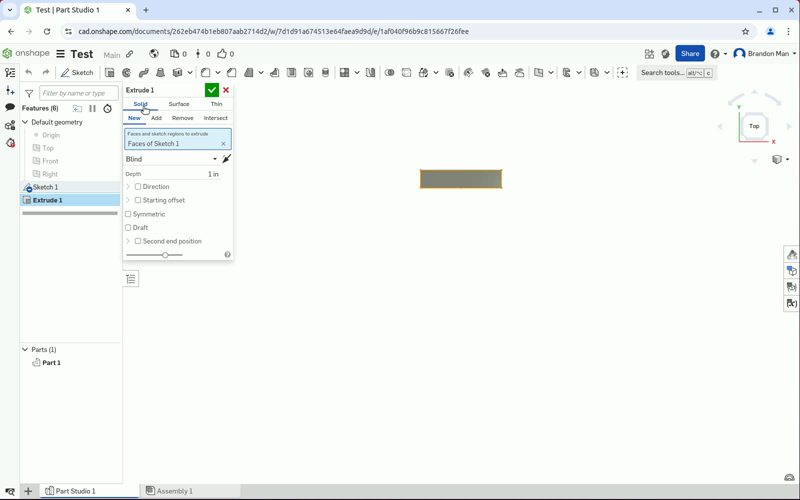
click(143, 106)
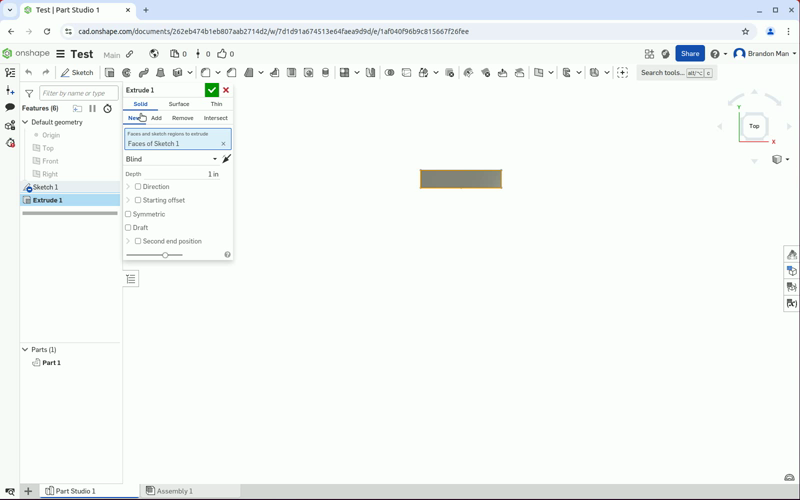
mouse_move(137, 120)
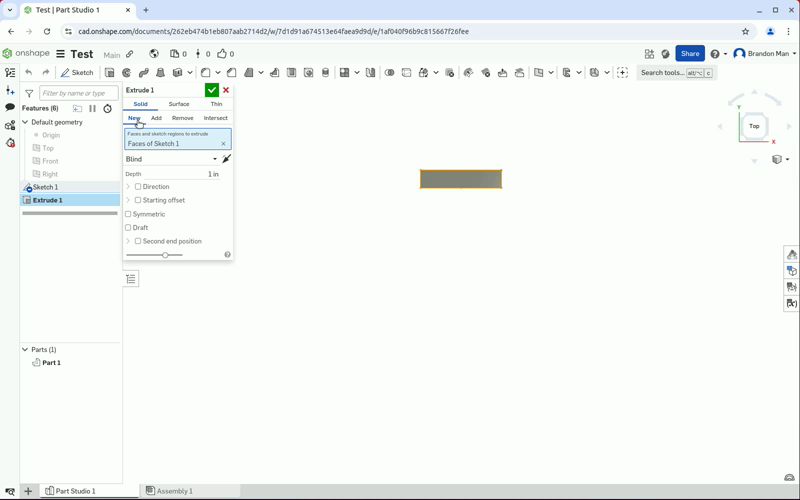
click(137, 120)
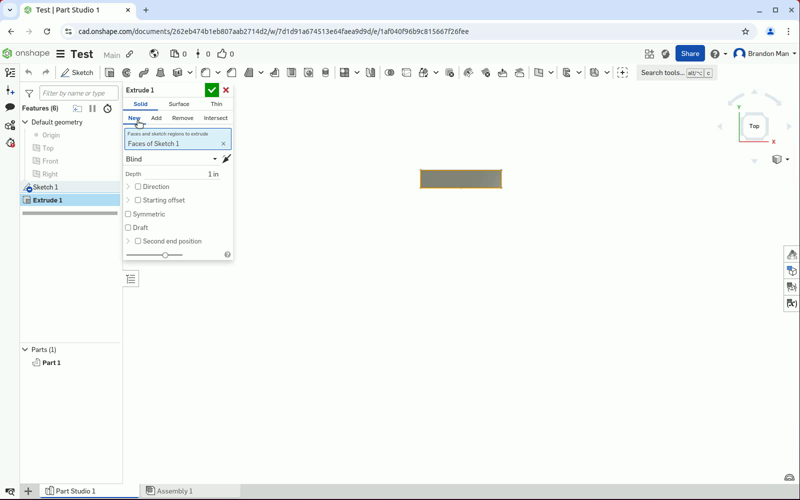
key(tab, 4)
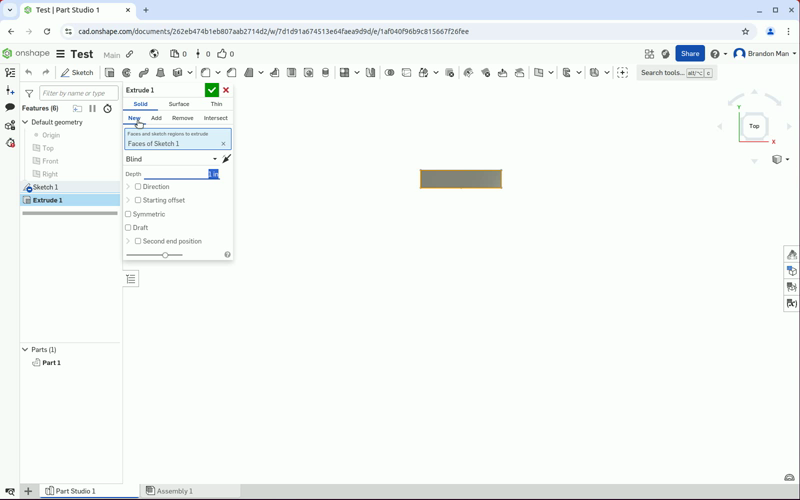
text(-1.685)
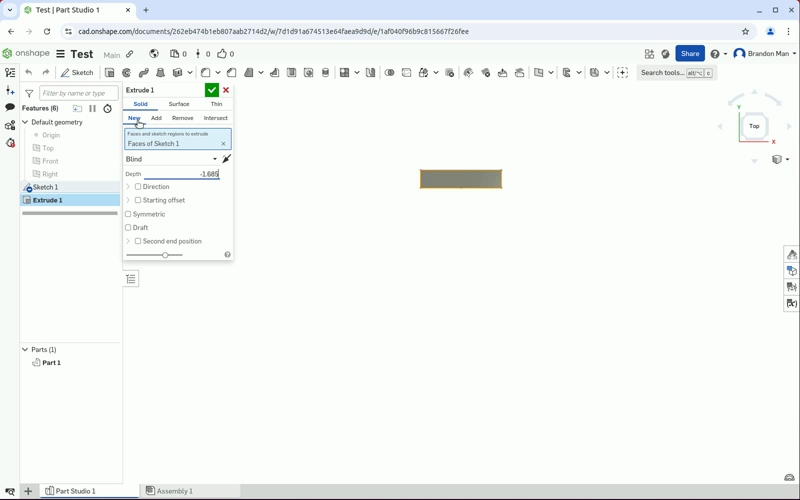
key(enter)
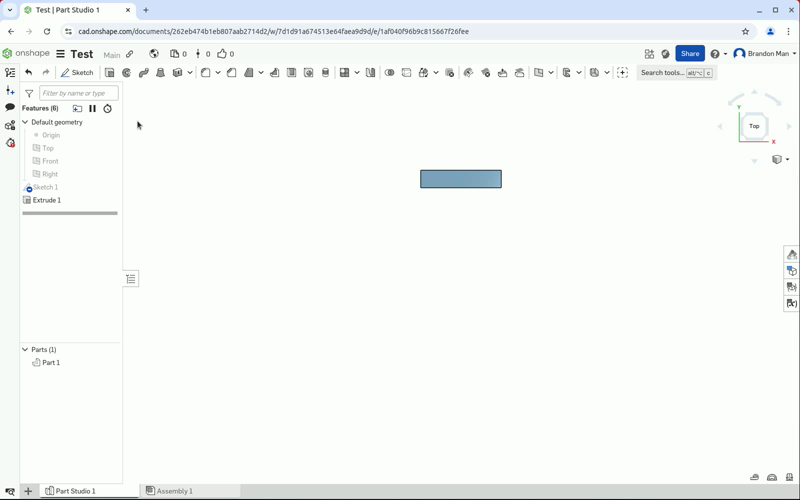
key(shift+h)
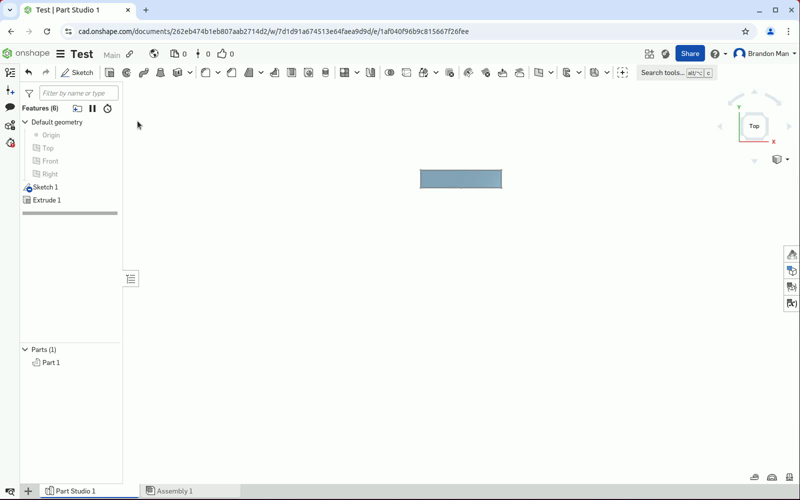
key(shift+h)
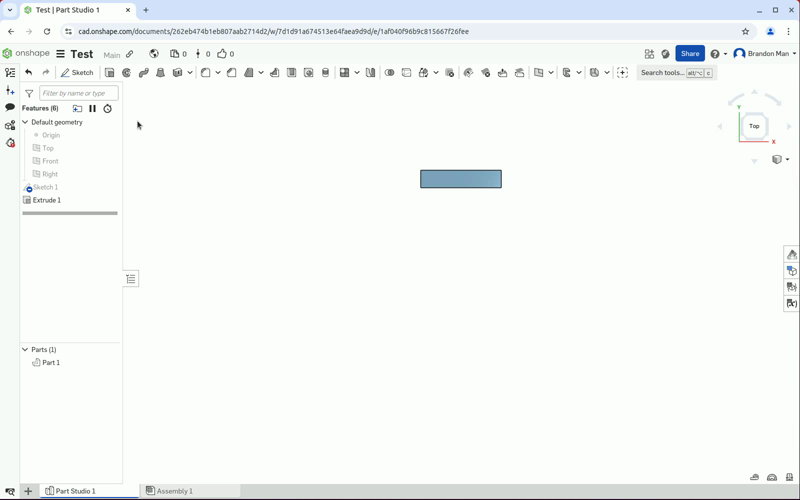
mouse_move(73, 189)
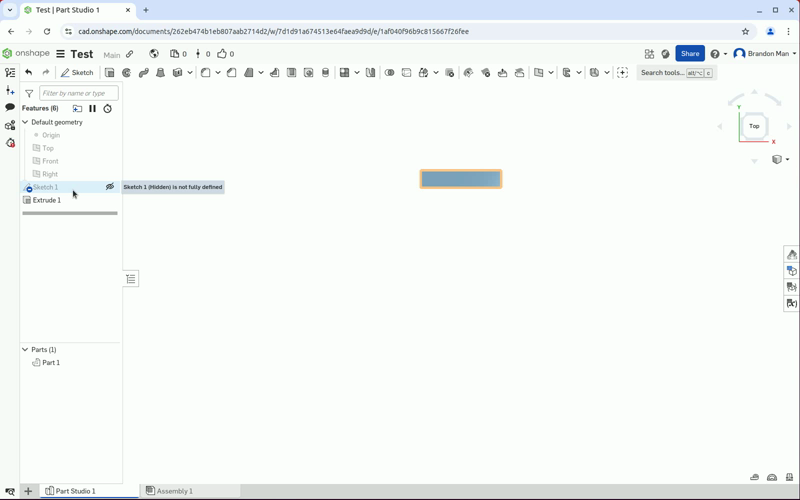
click(73, 189)
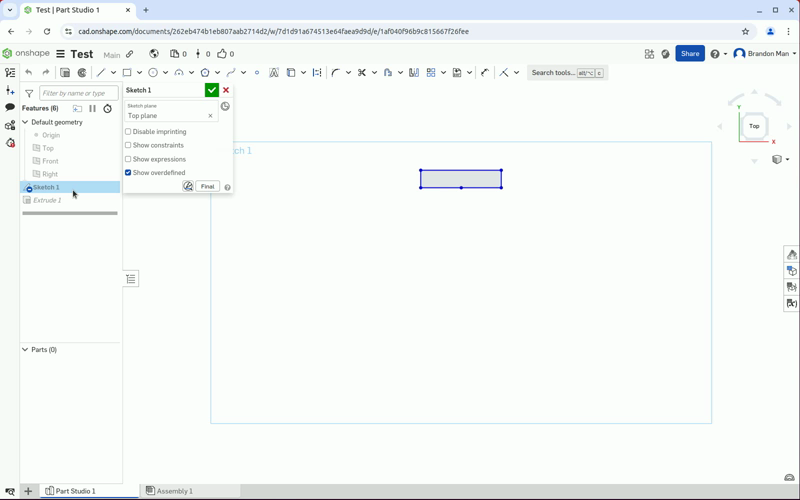
mouse_move(229, 92)
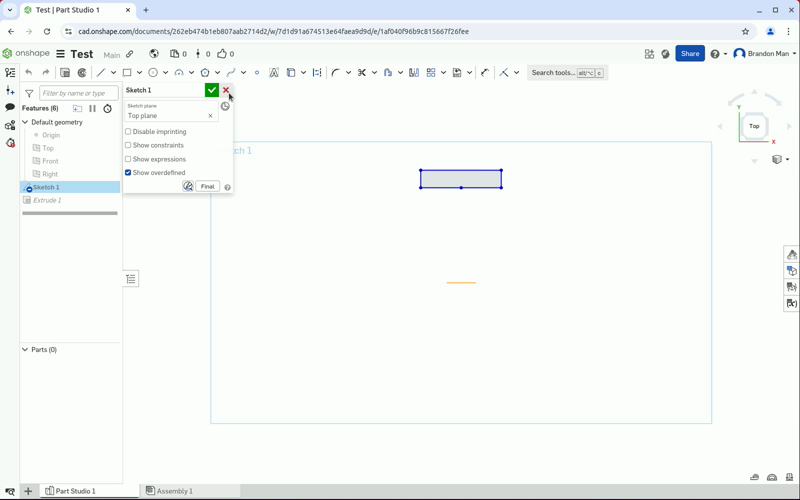
click(229, 92)
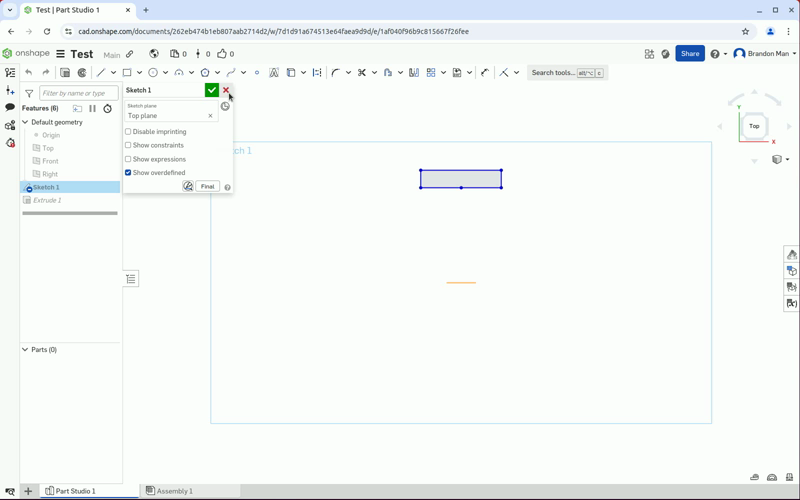
key(shift+s)
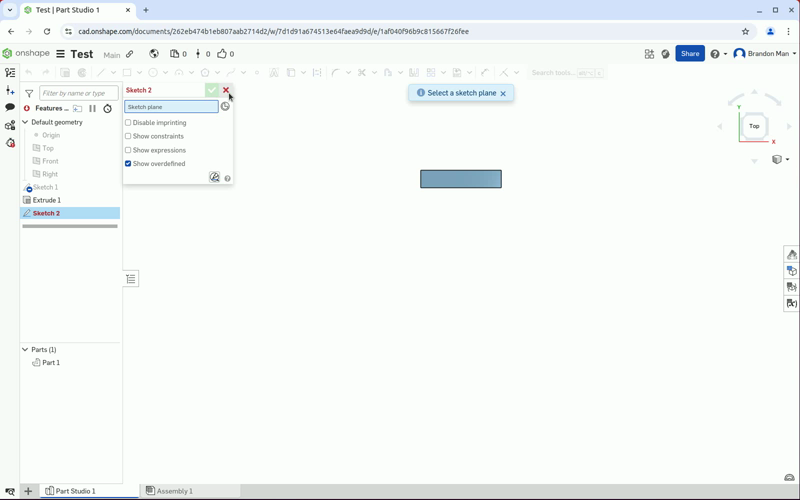
mouse_move(73, 150)
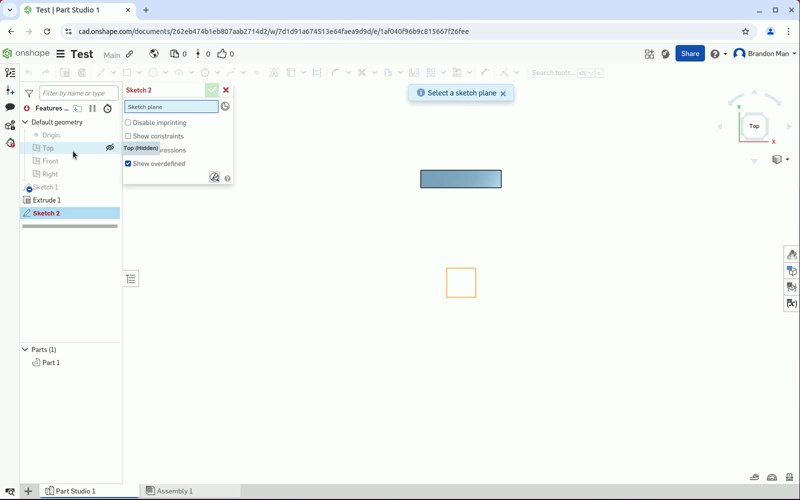
click(73, 150)
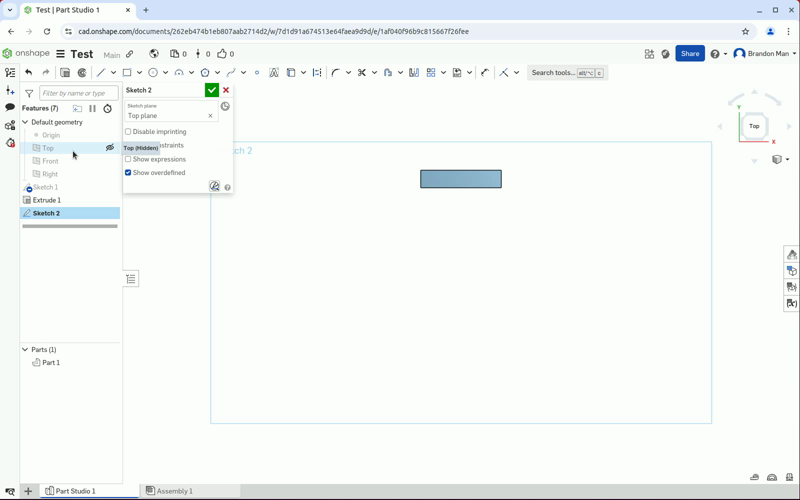
mouse_move(73, 352)
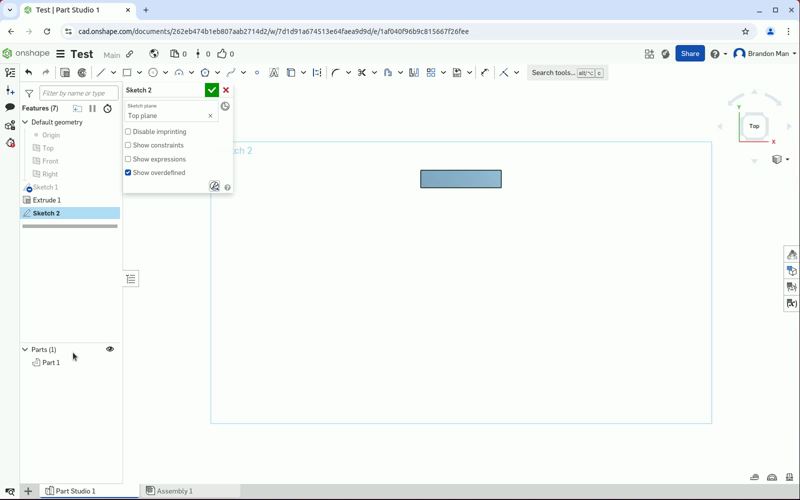
key(y)
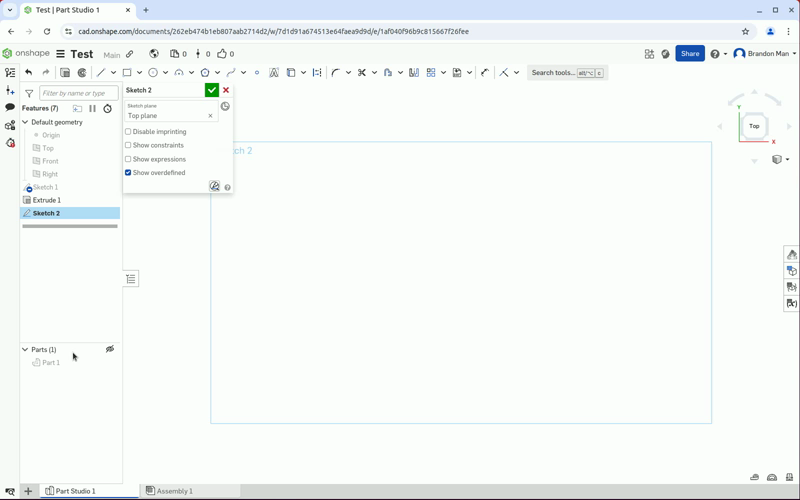
key(l)
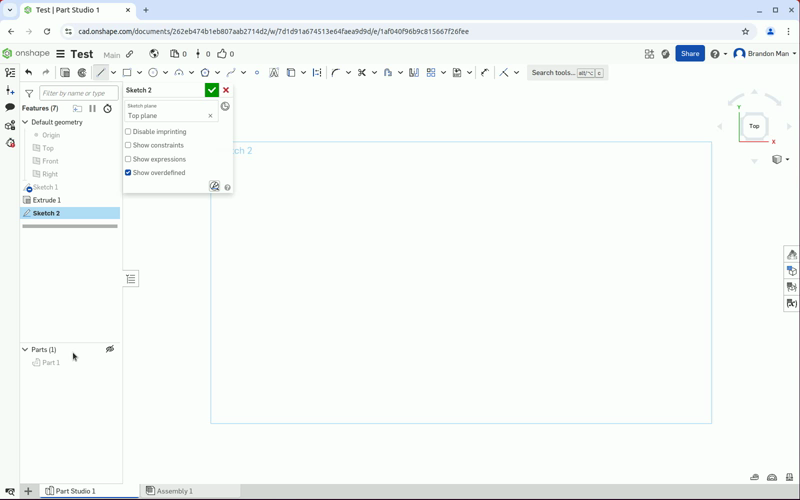
key_down(shift)
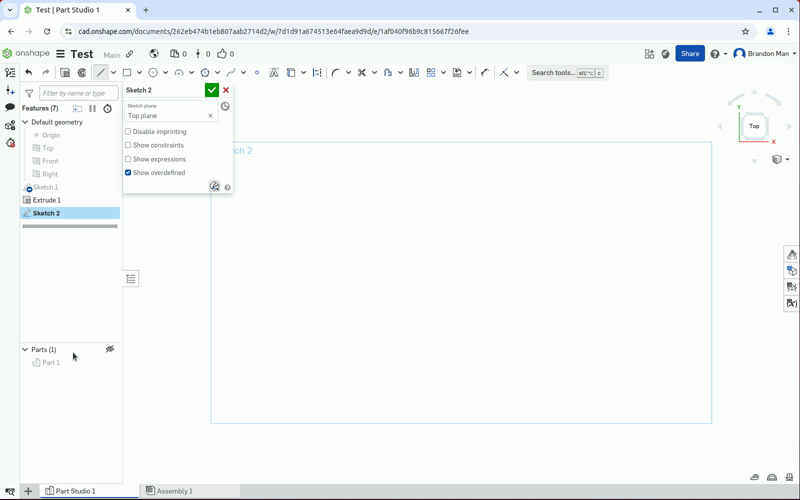
mouse_move(365, 378)
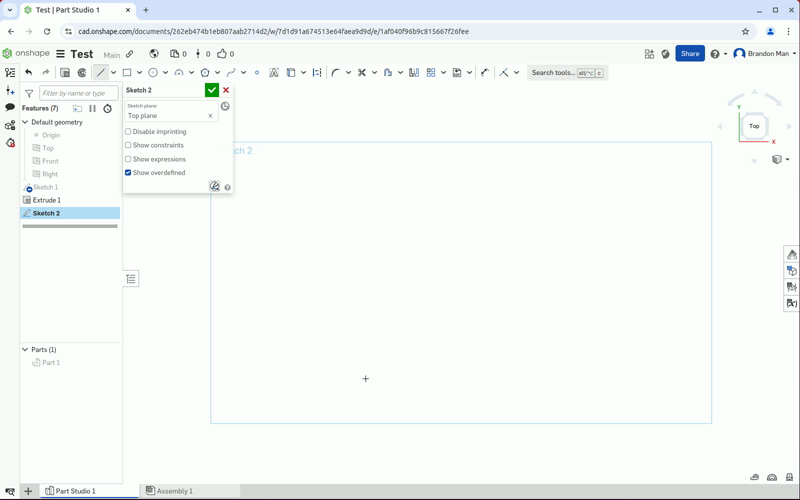
click(365, 378)
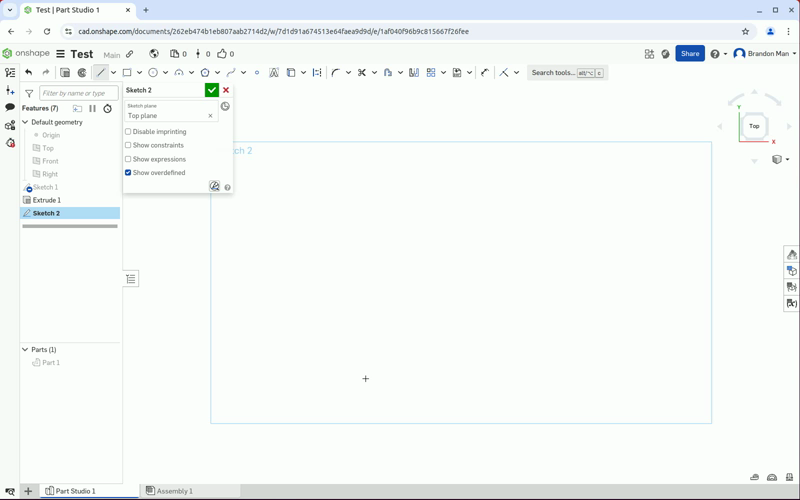
key_up(shift)
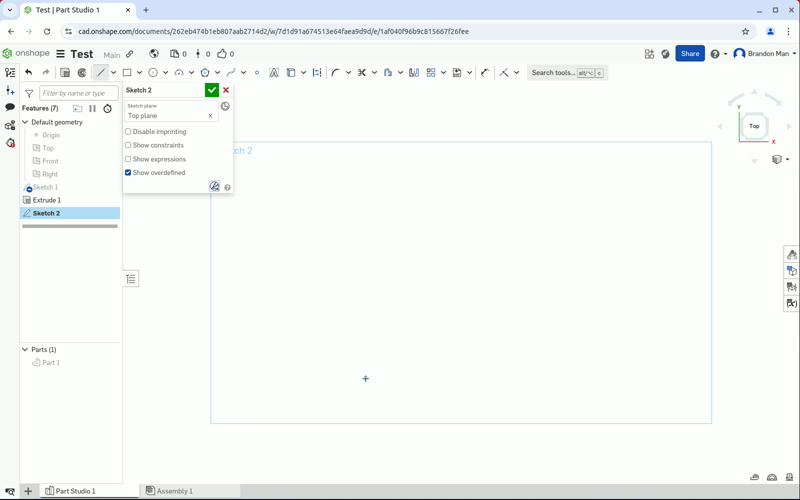
key_down(shift)
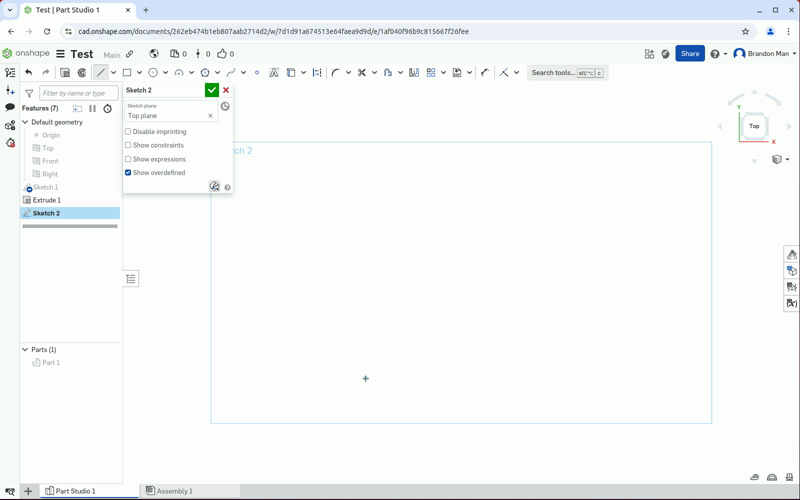
mouse_move(555, 378)
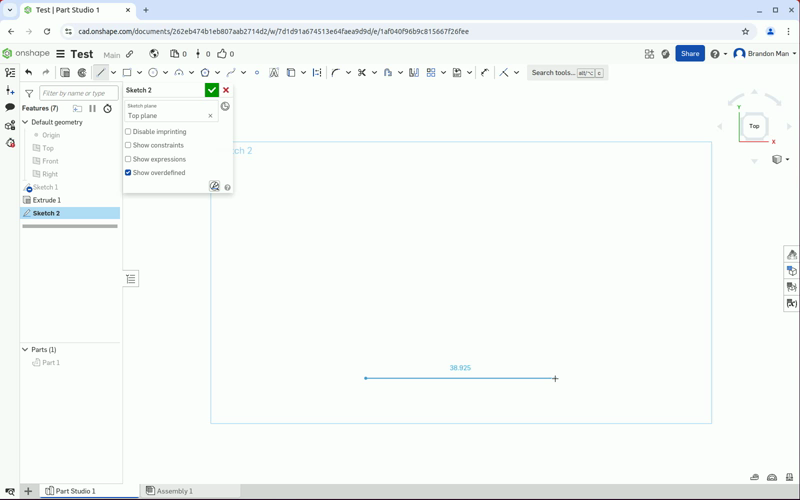
click(555, 378)
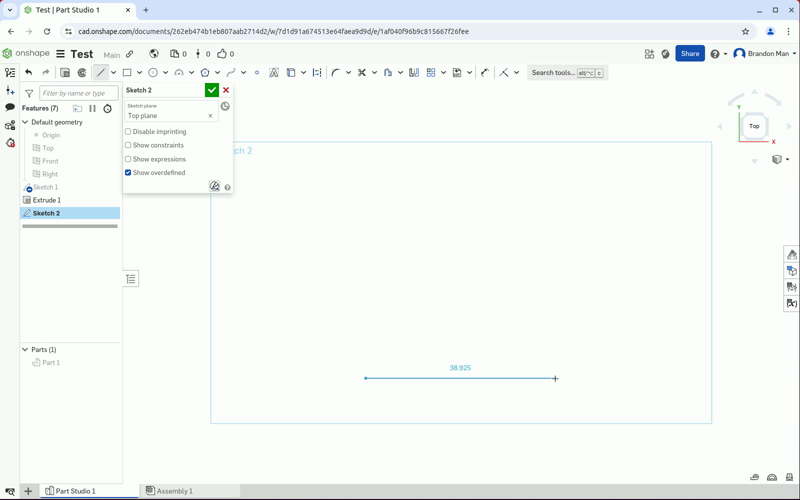
key_up(shift)
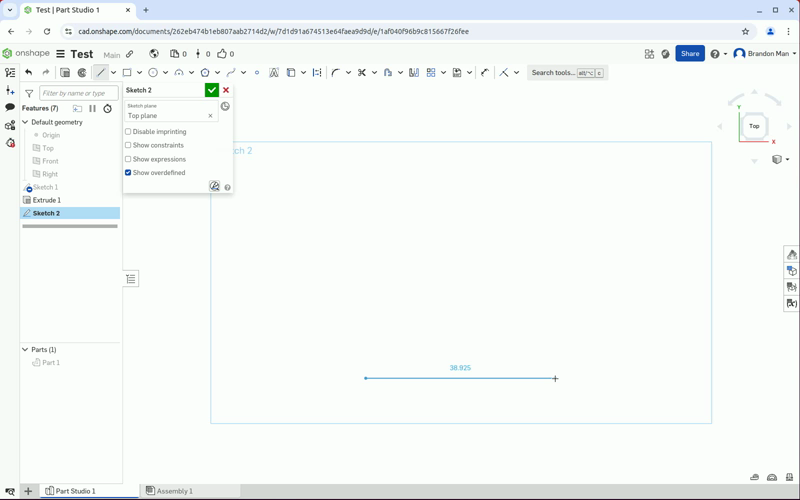
key_down(shift)
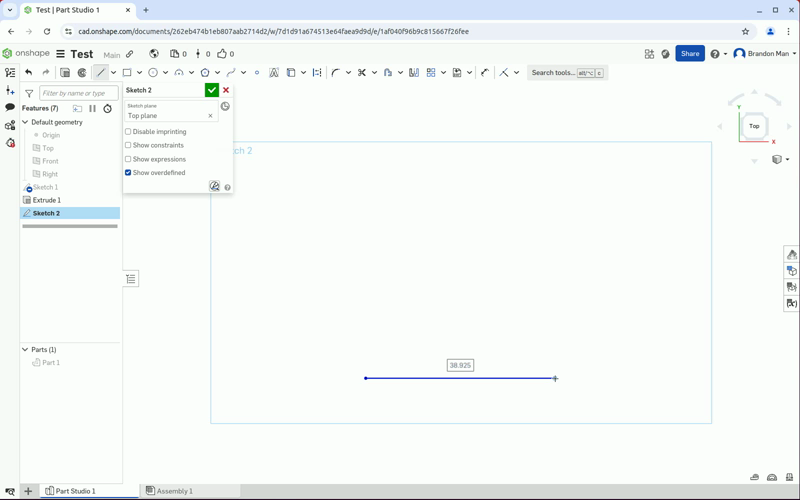
mouse_move(555, 188)
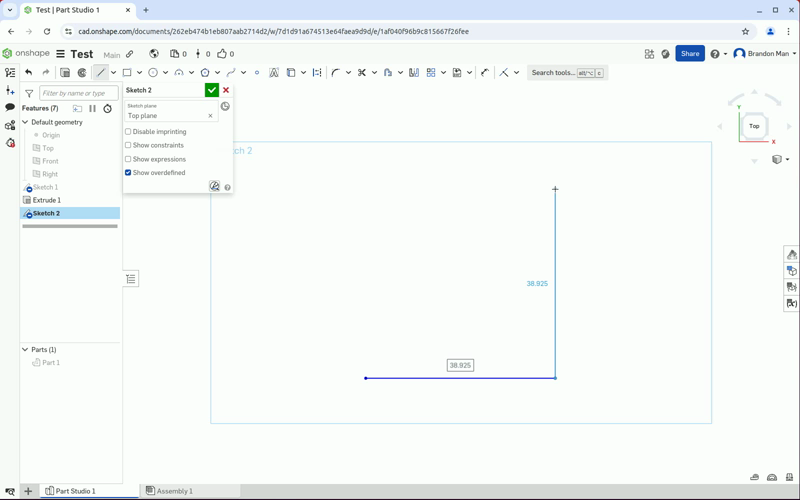
click(555, 188)
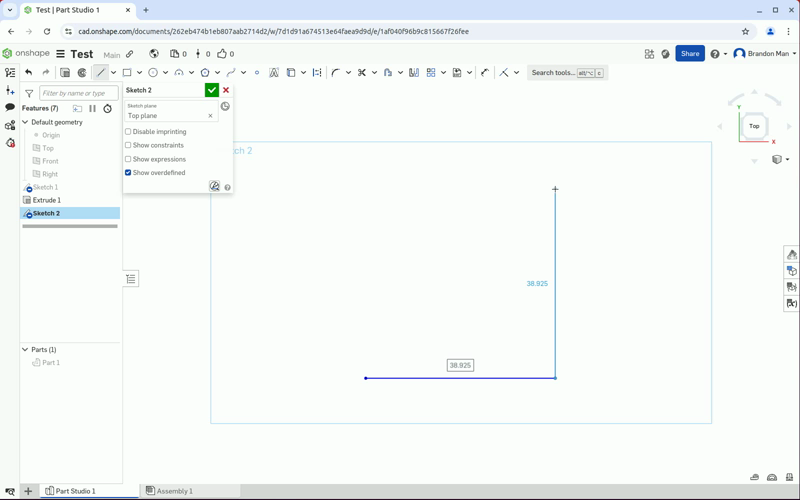
key_up(shift)
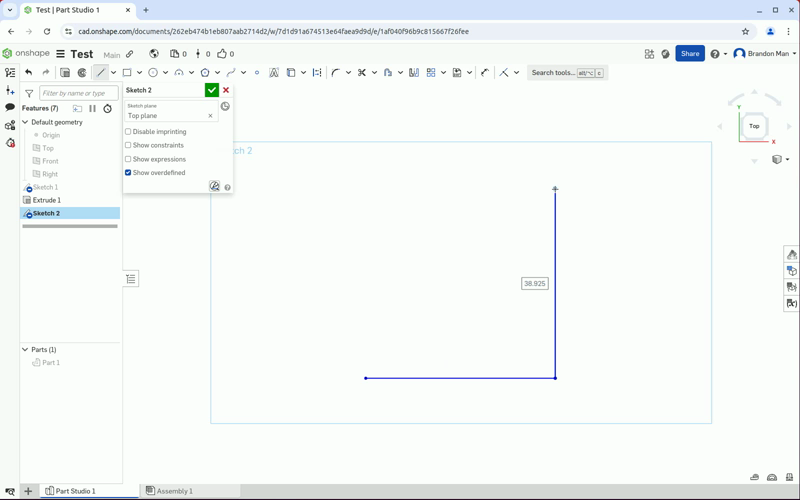
key_down(shift)
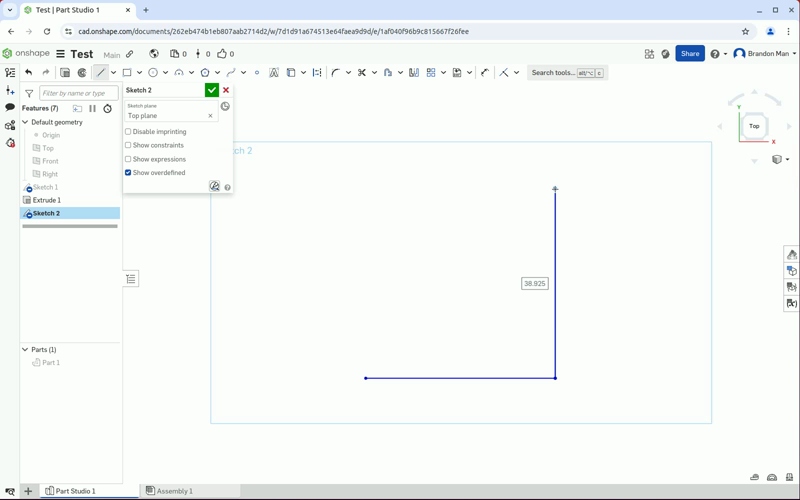
mouse_move(585, 188)
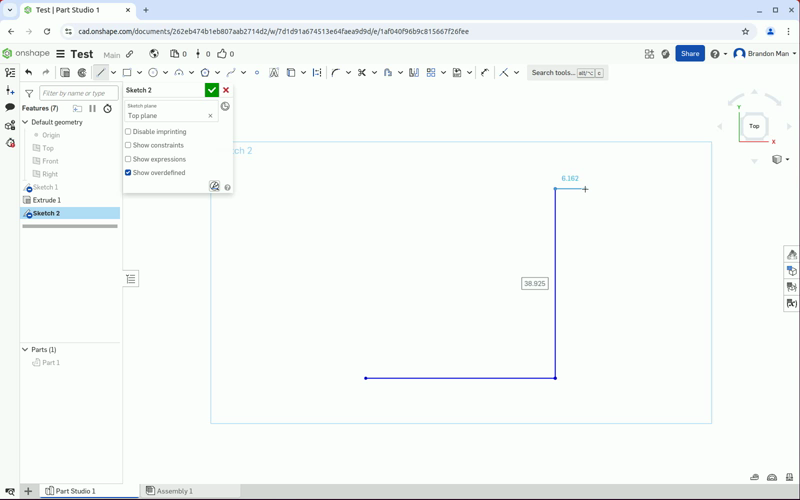
mouse_move(499, 188)
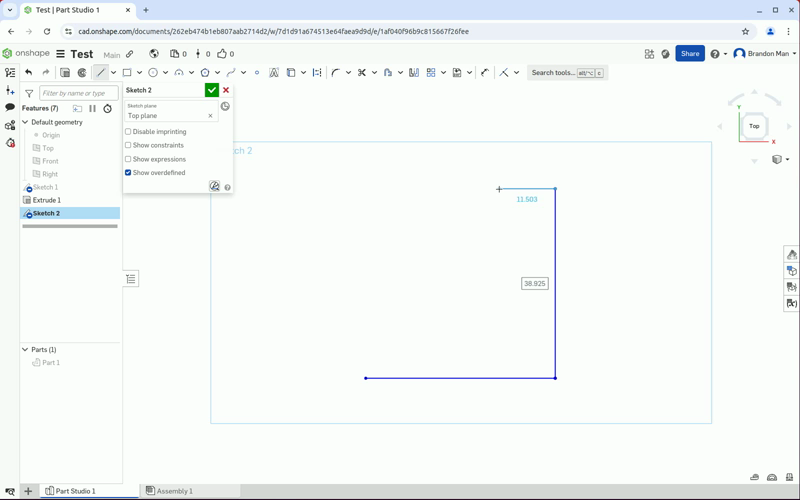
click(499, 188)
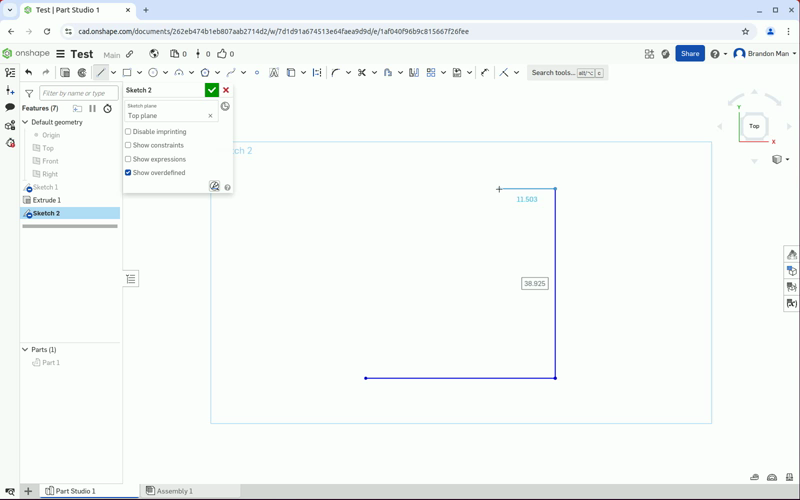
key_up(shift)
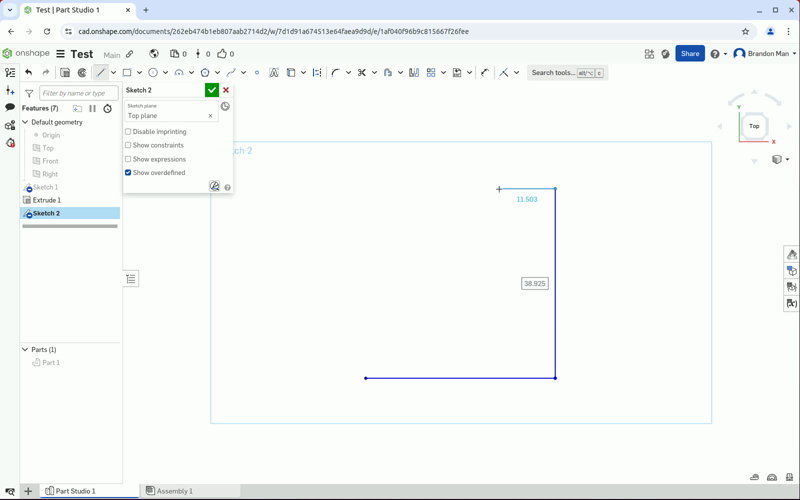
key_down(shift)
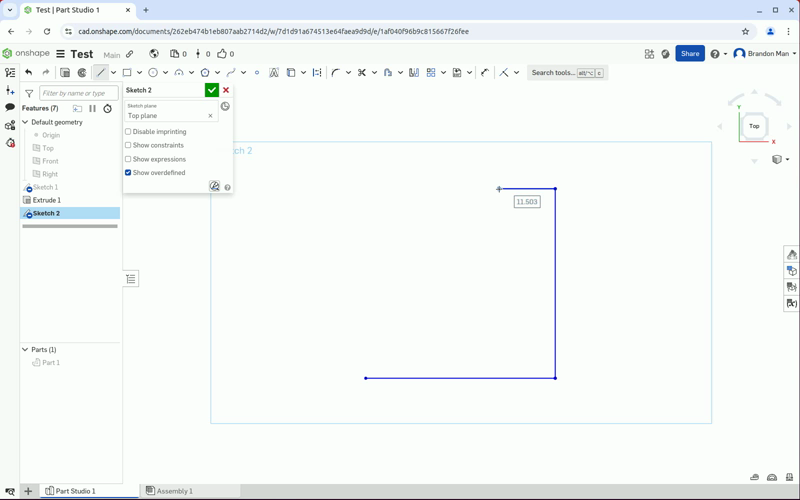
mouse_move(529, 188)
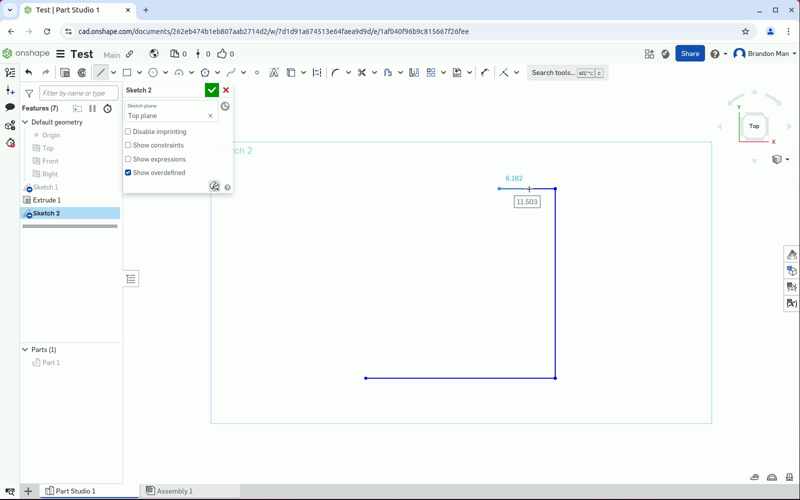
mouse_move(461, 188)
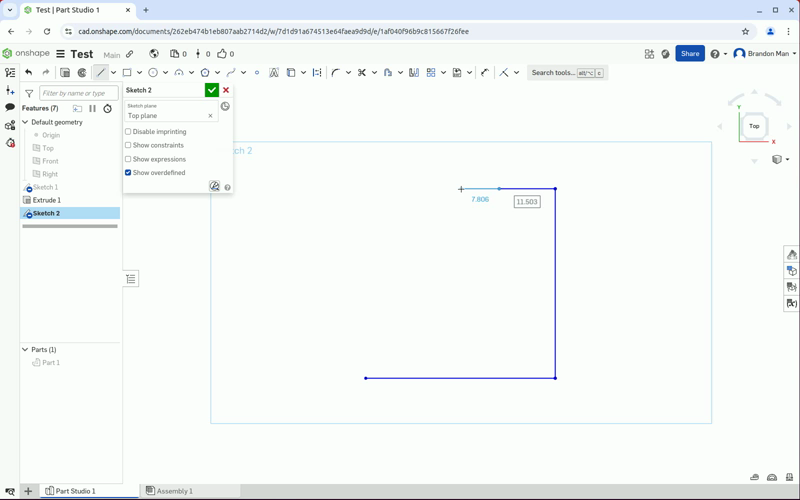
click(461, 188)
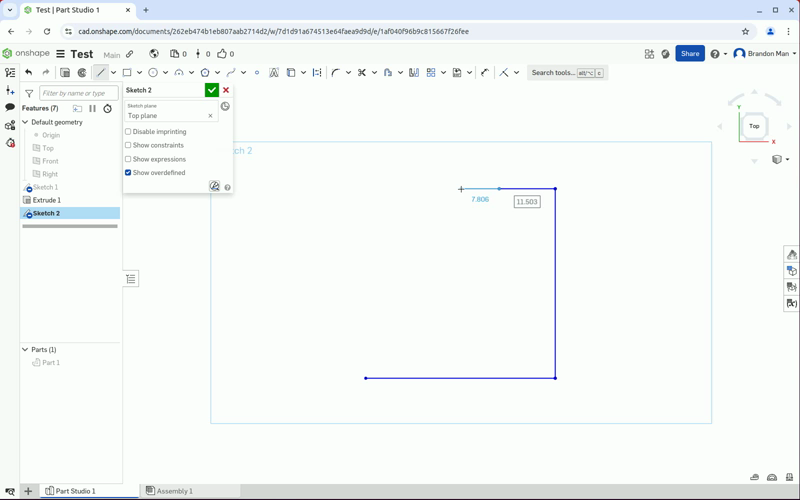
key_up(shift)
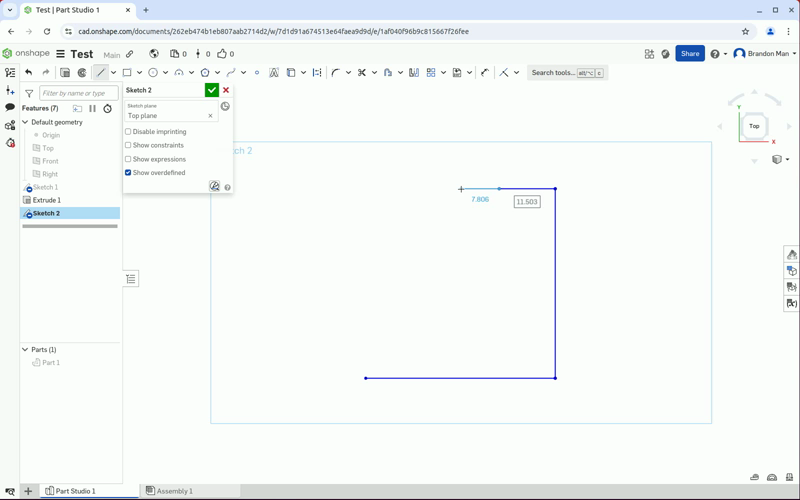
key_down(shift)
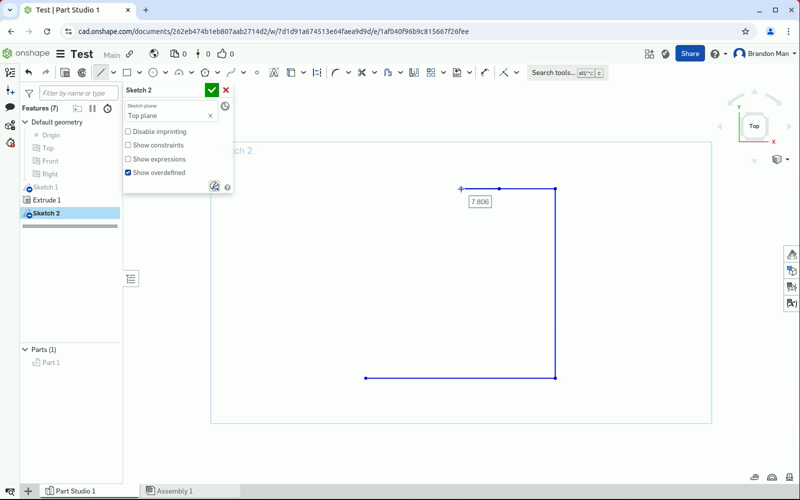
mouse_move(491, 188)
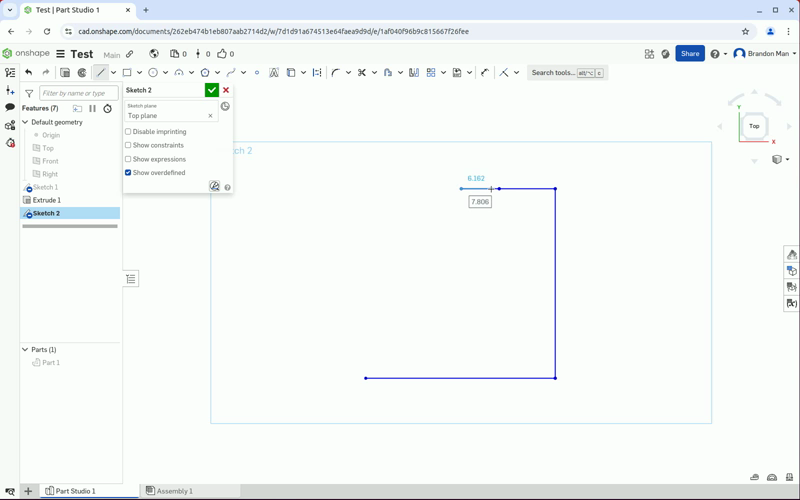
mouse_move(421, 188)
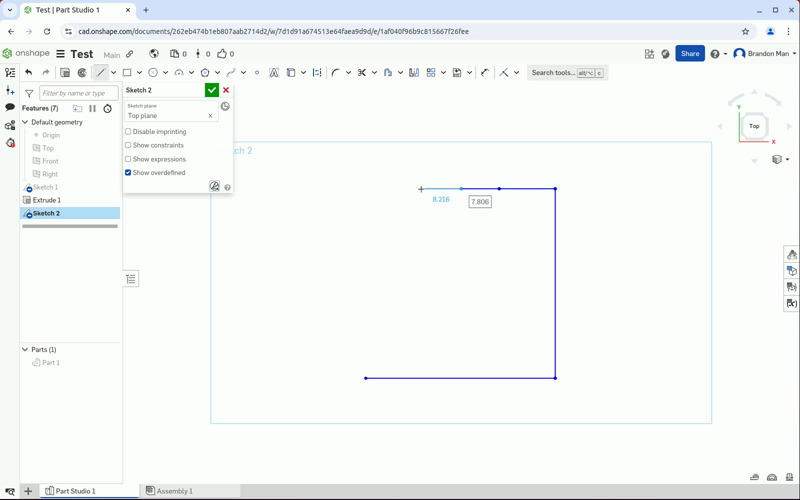
click(421, 188)
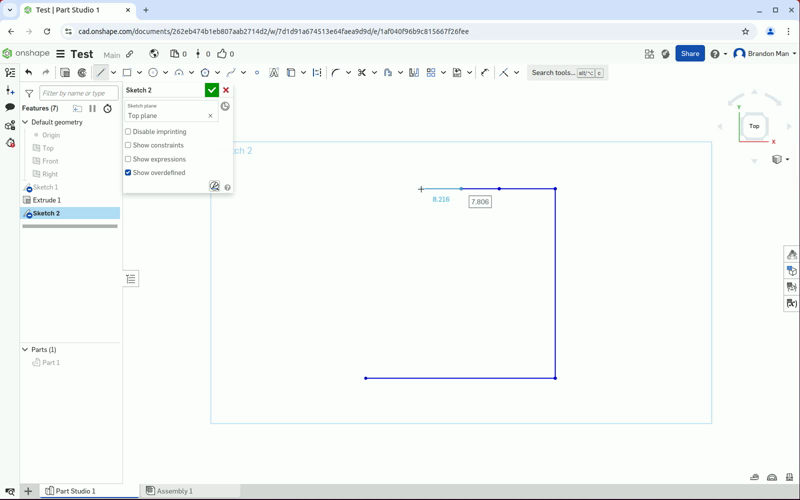
key_up(shift)
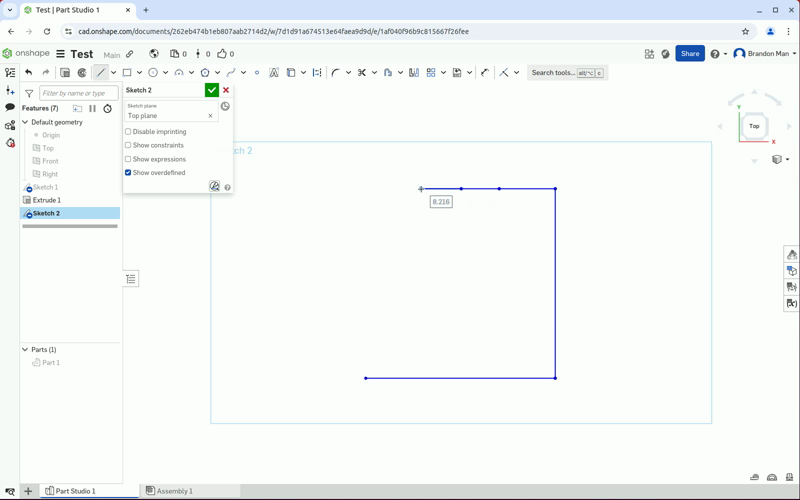
key_down(shift)
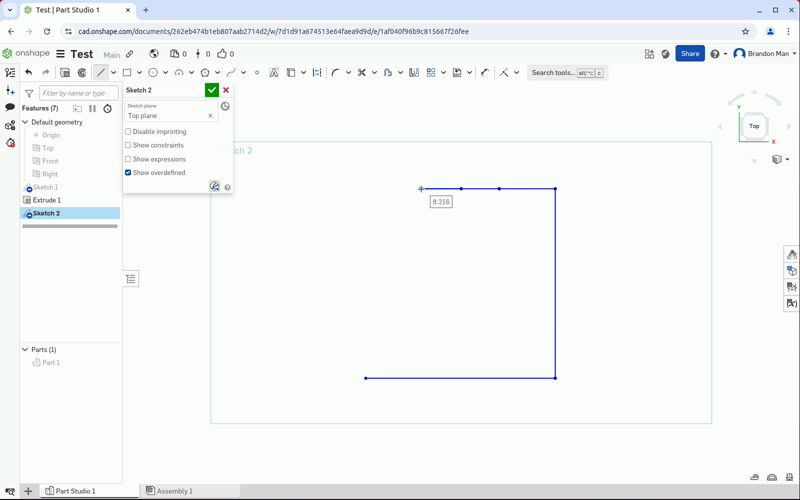
mouse_move(451, 188)
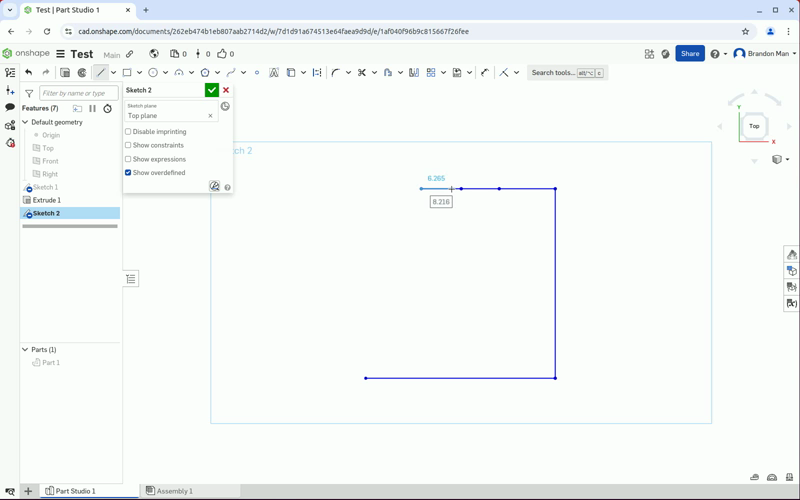
mouse_move(365, 188)
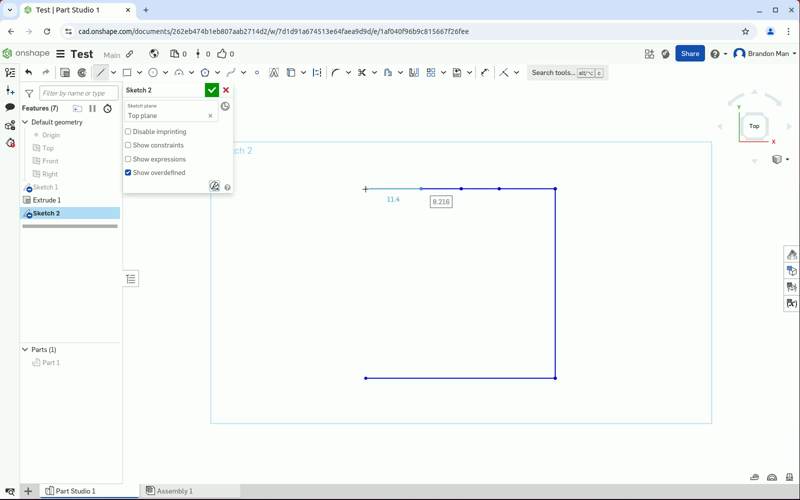
click(365, 188)
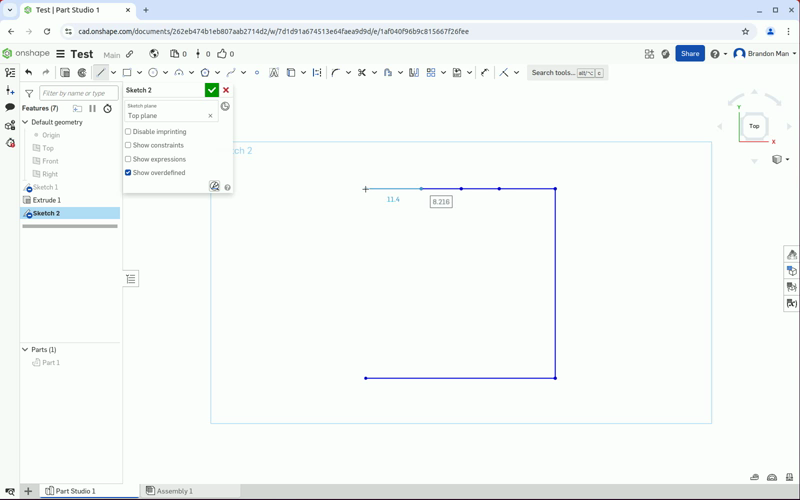
key_up(shift)
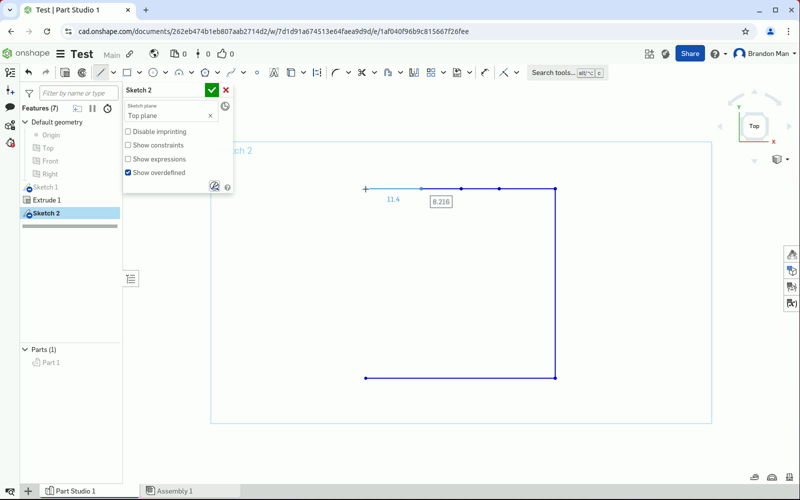
key_down(shift)
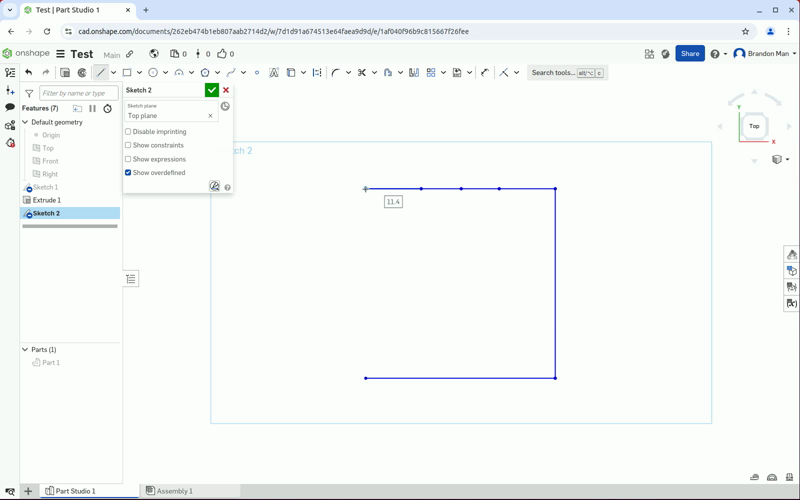
mouse_move(365, 378)
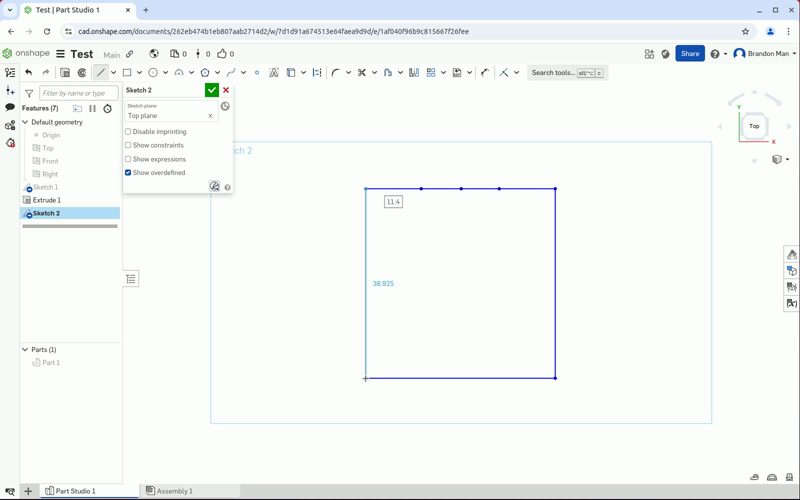
key_up(shift)
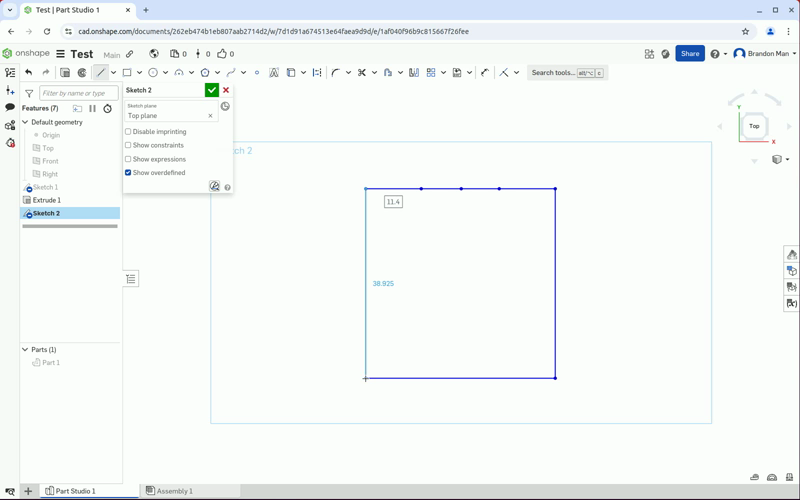
click(365, 378)
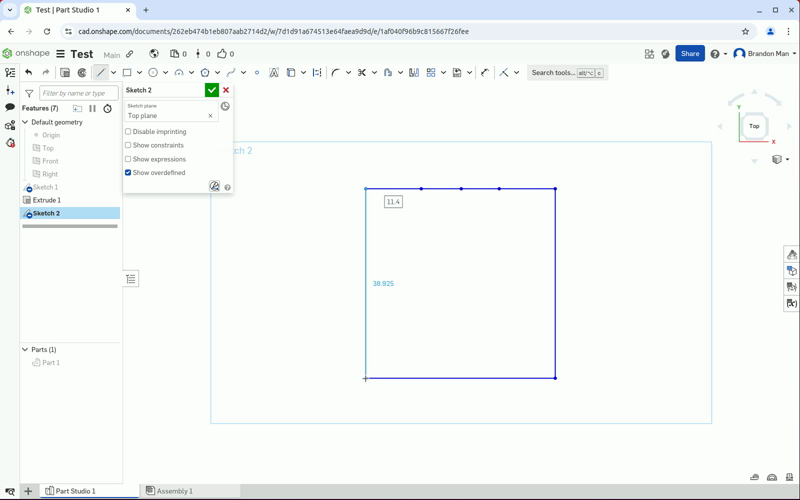
key(esc)
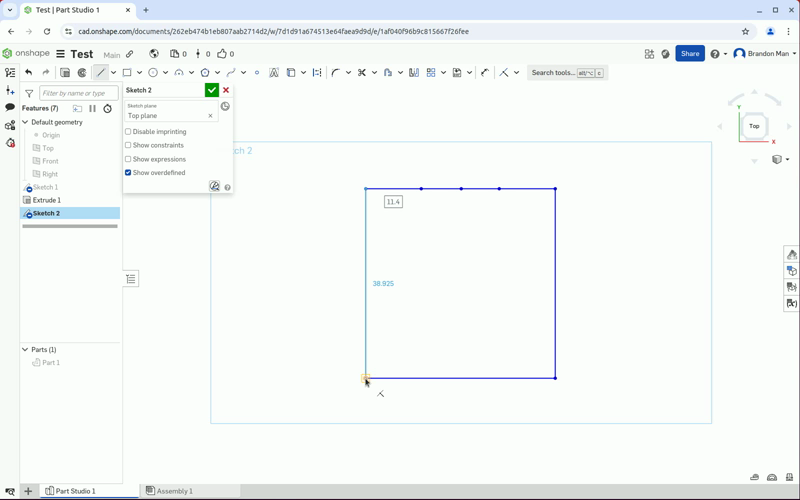
key(c)
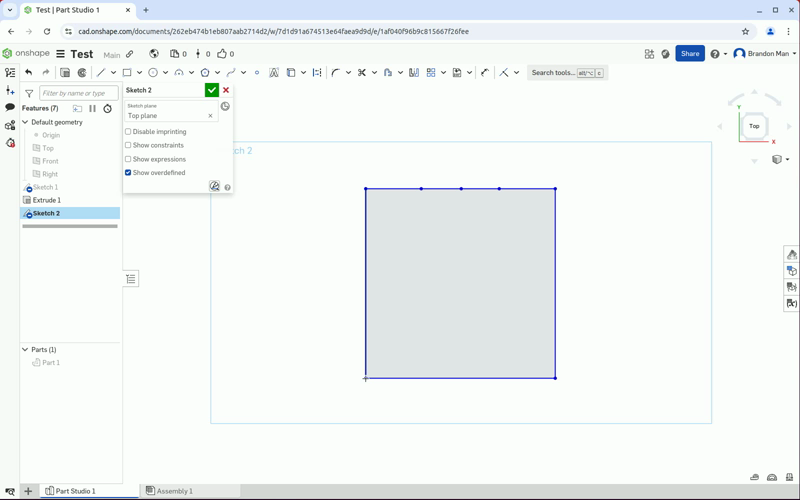
key_down(shift)
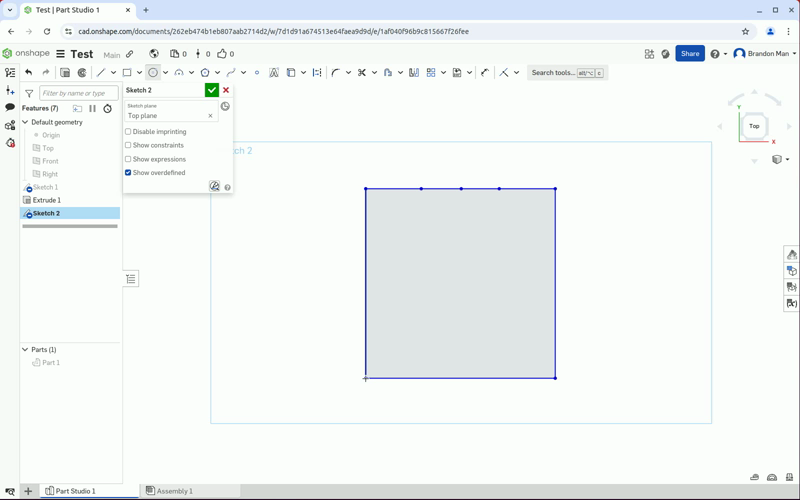
mouse_move(389, 354)
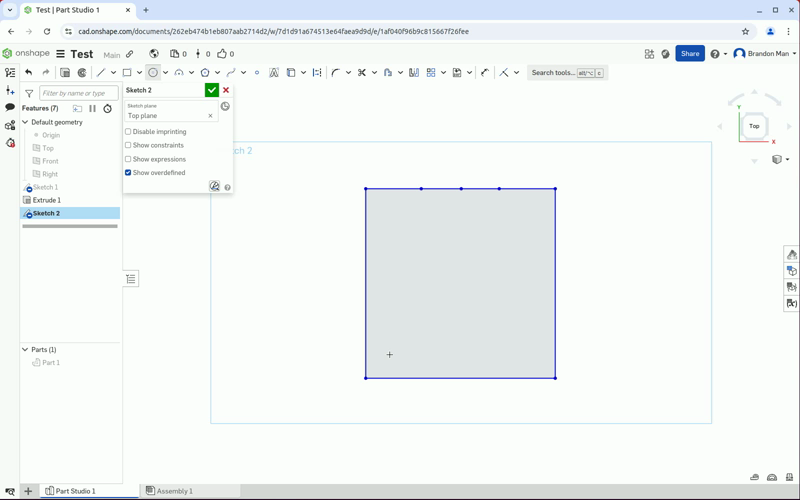
click(389, 354)
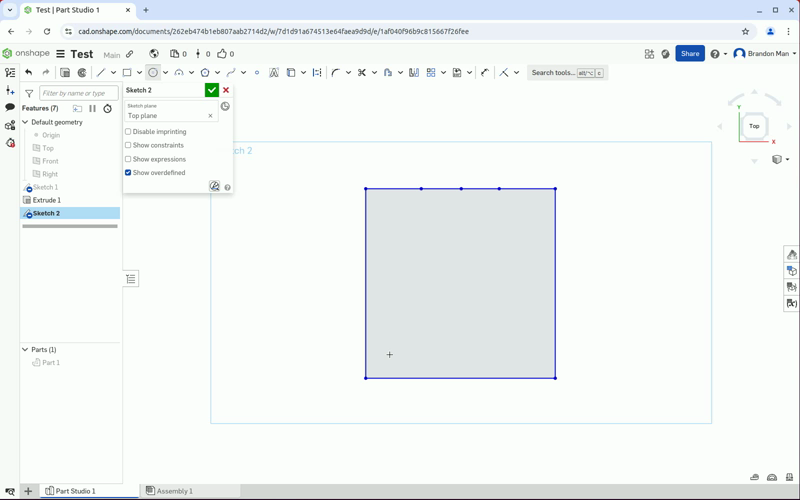
key_up(shift)
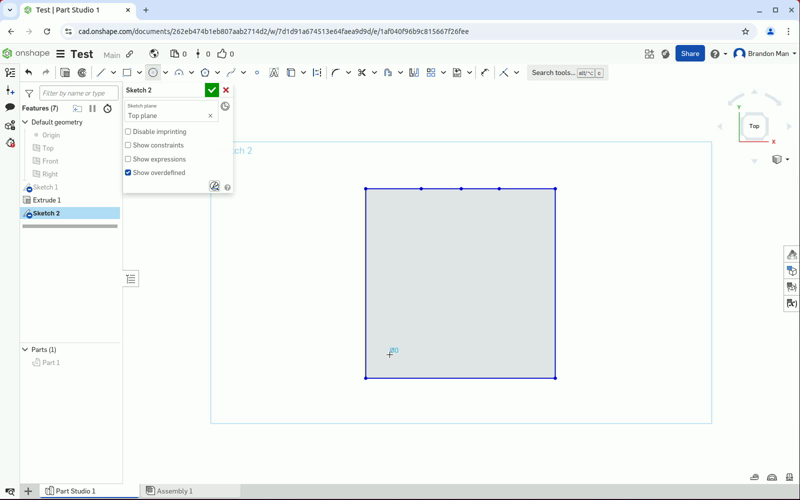
mouse_move(399, 354)
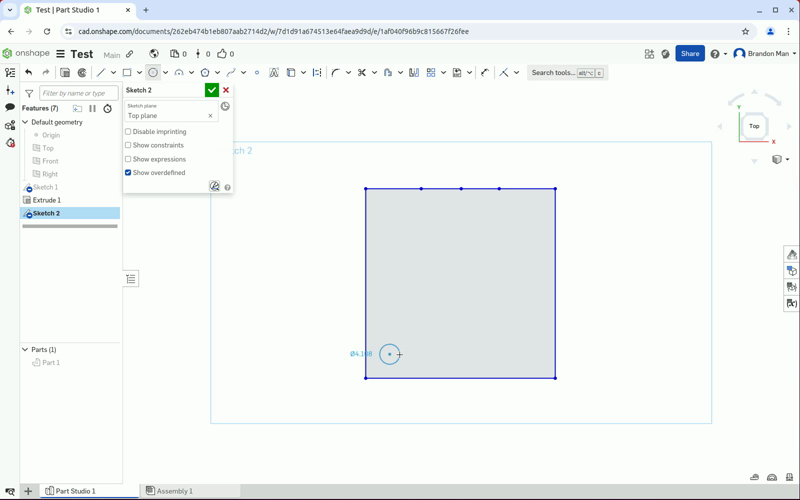
click(399, 354)
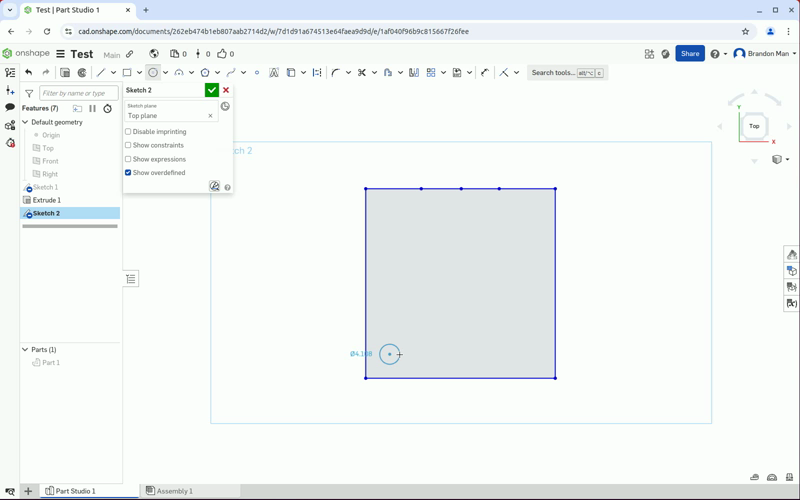
key(esc)
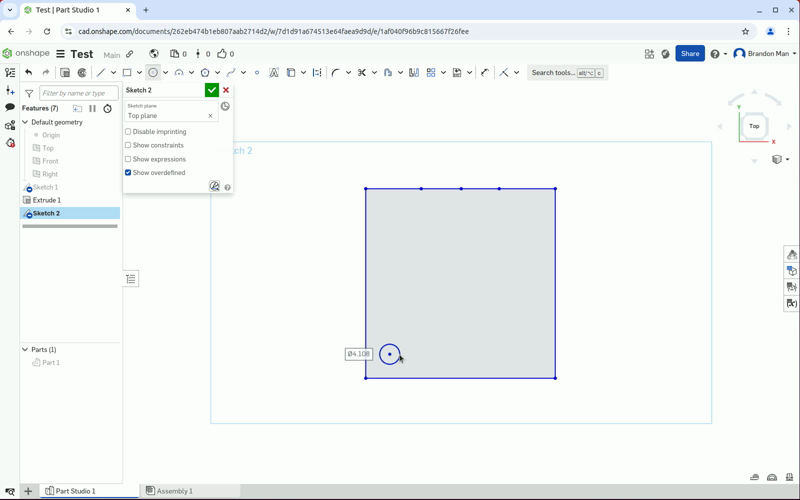
key(c)
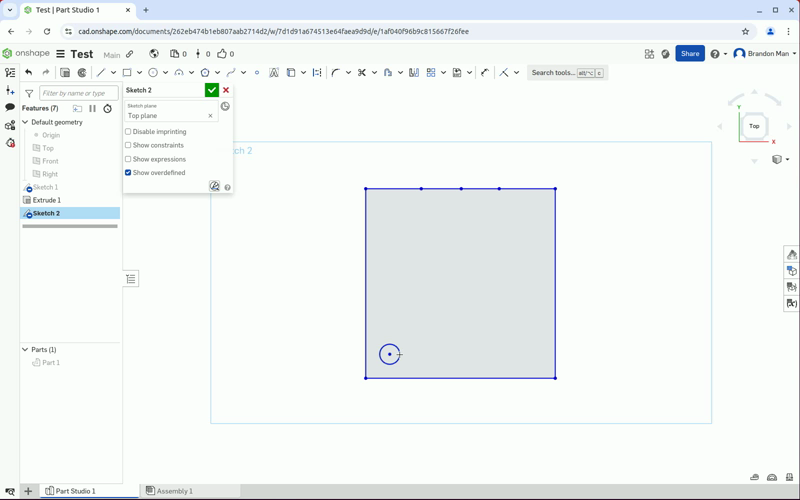
key_down(shift)
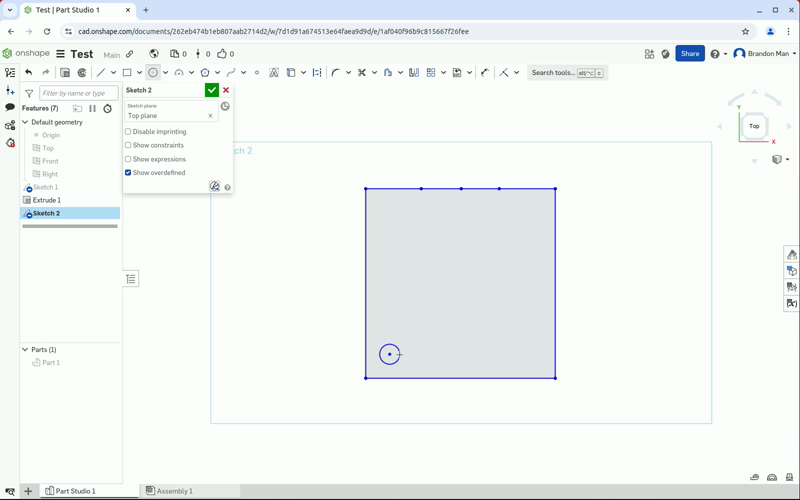
mouse_move(389, 212)
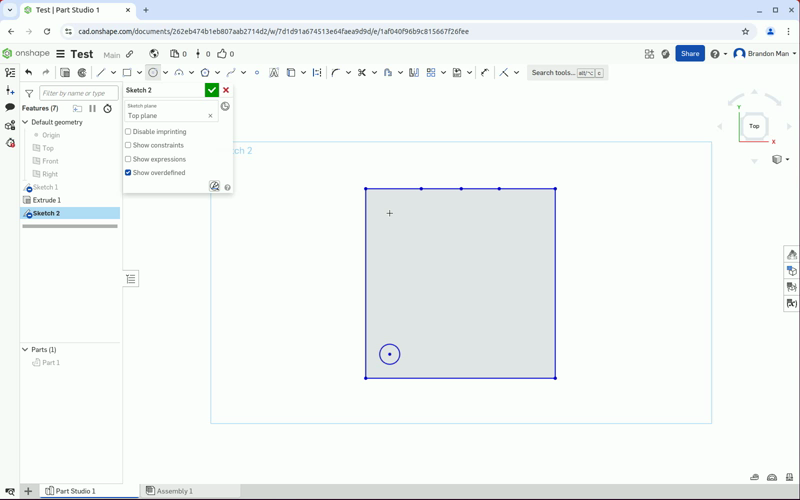
click(389, 212)
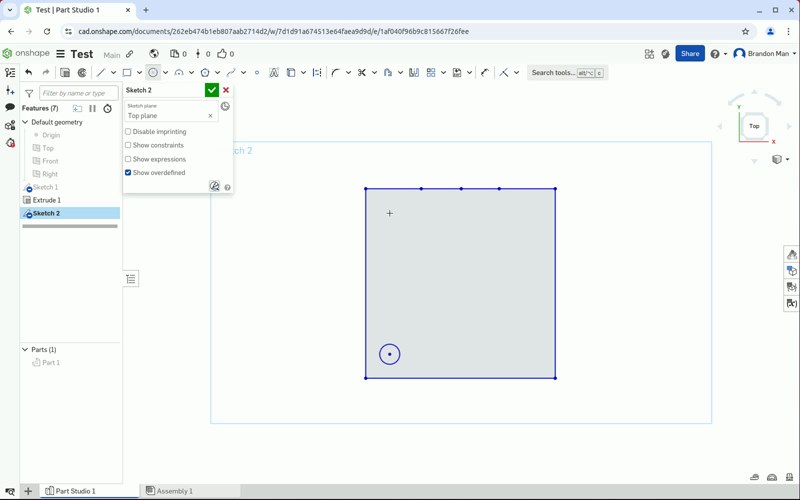
key_up(shift)
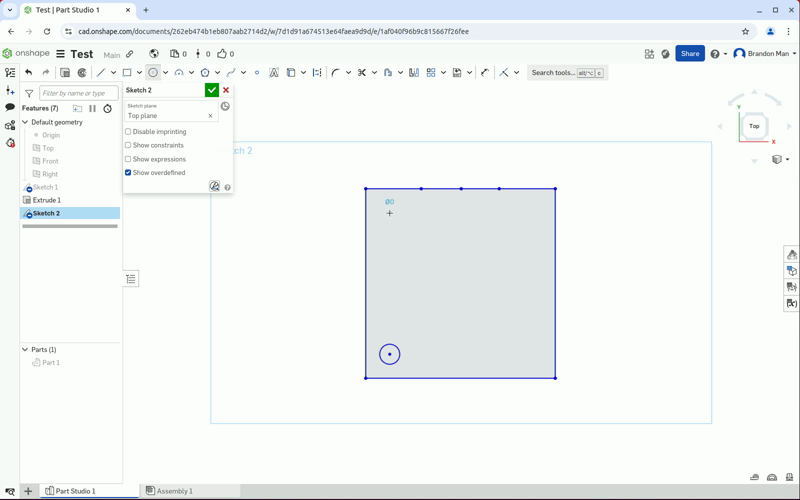
mouse_move(399, 212)
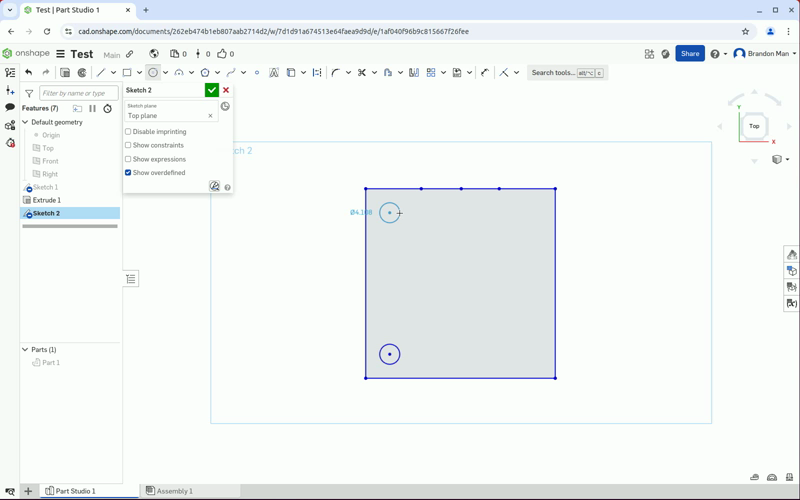
click(399, 212)
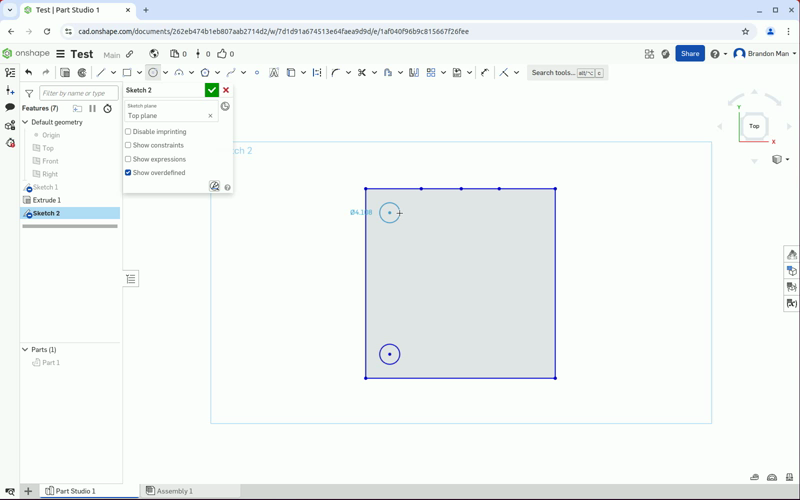
key(esc)
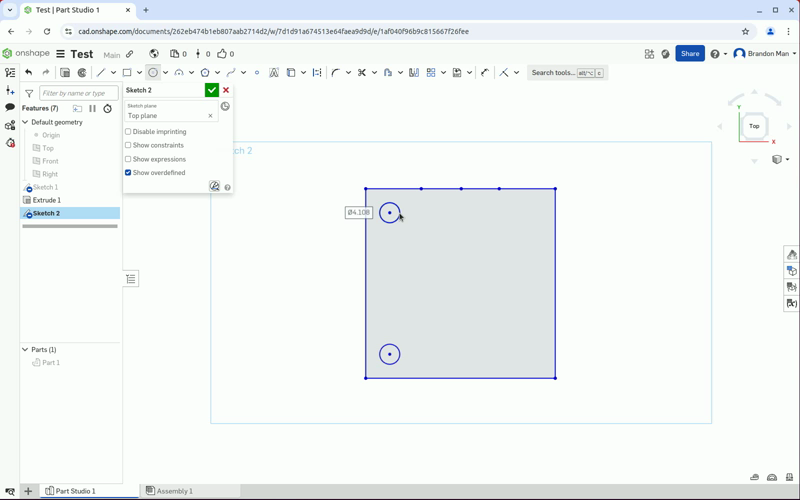
key(c)
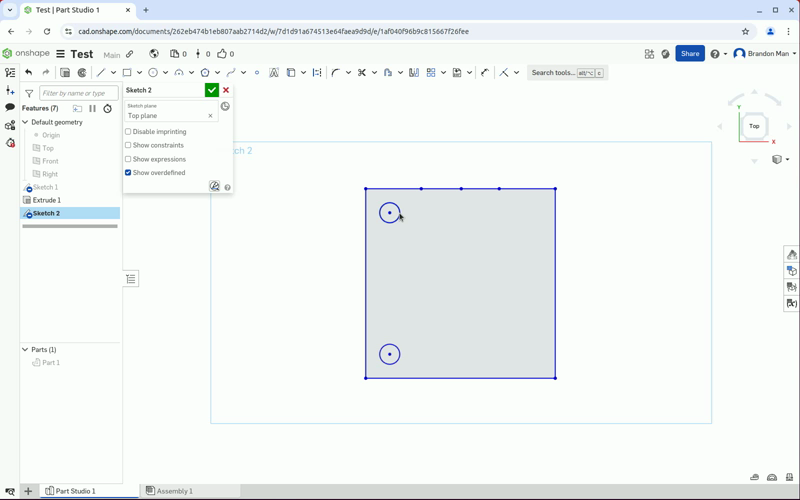
key_down(shift)
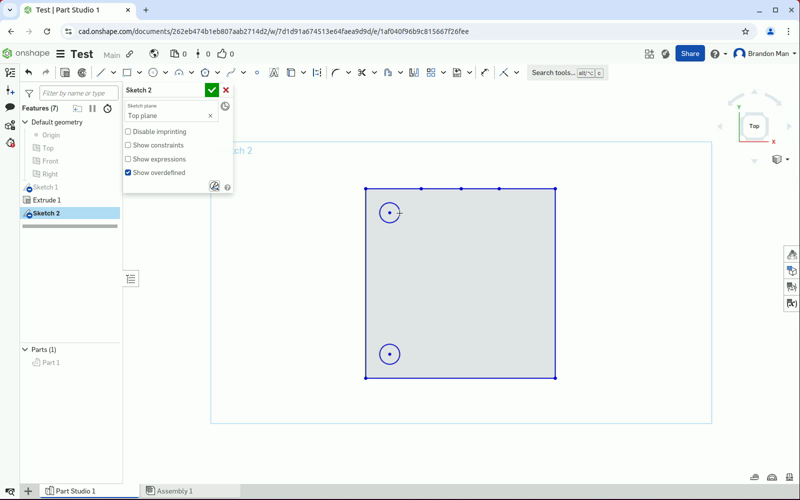
mouse_move(531, 354)
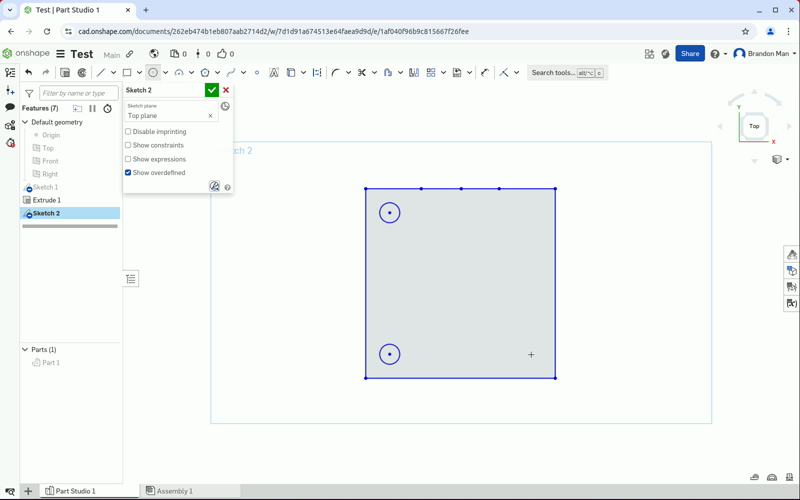
click(531, 354)
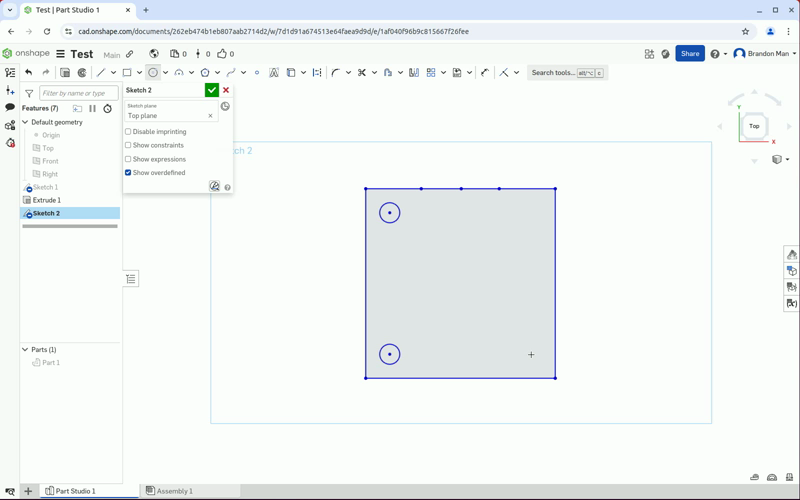
key_up(shift)
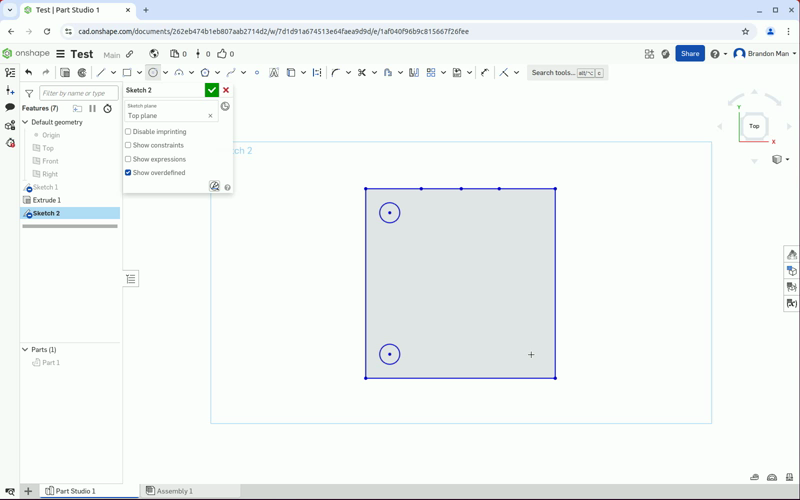
mouse_move(540, 354)
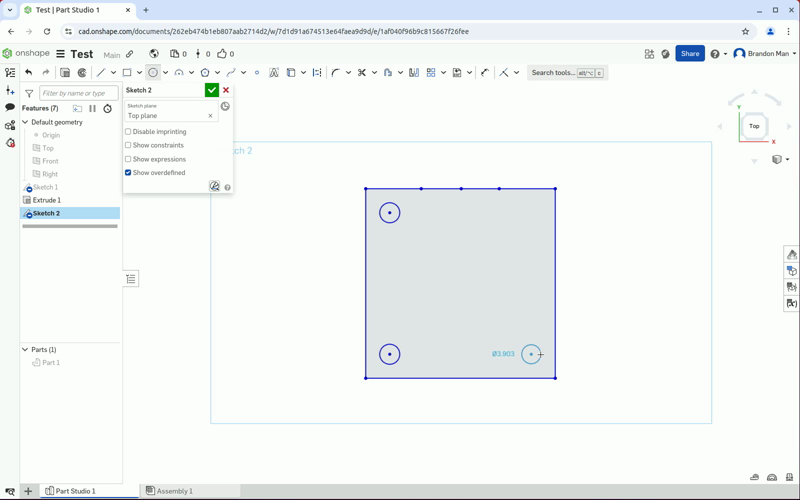
click(540, 354)
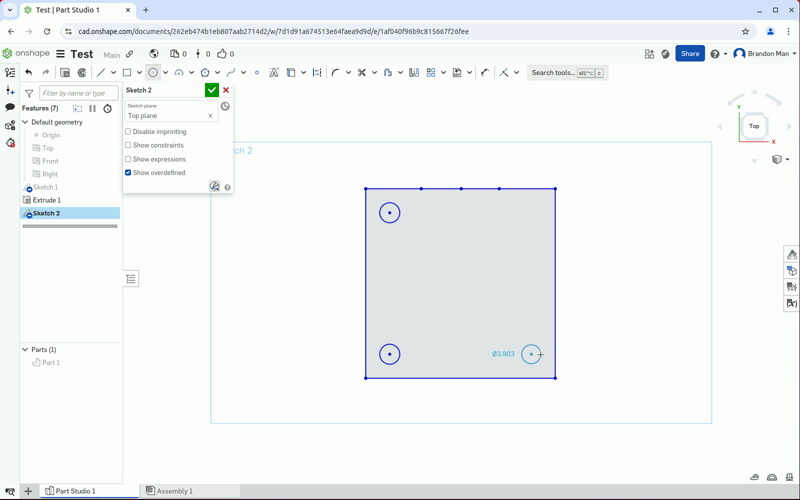
key(esc)
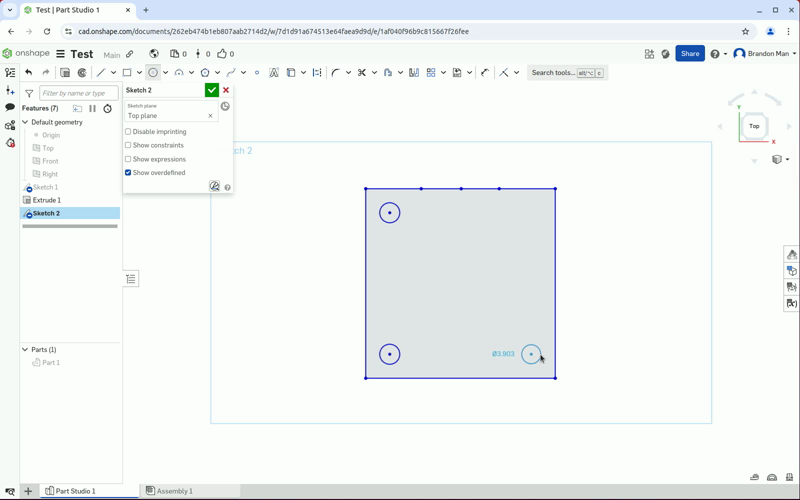
key(c)
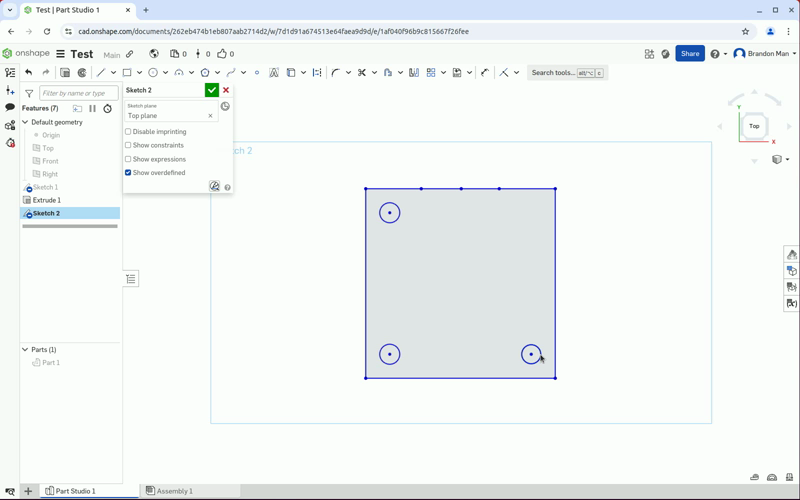
key_down(shift)
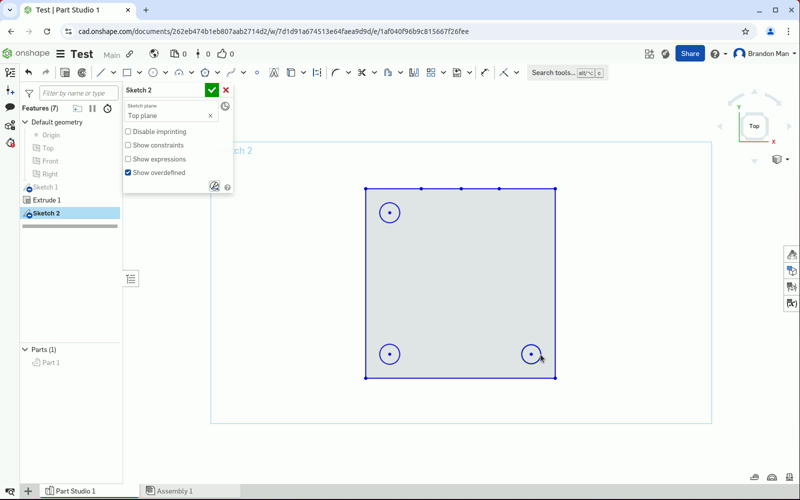
mouse_move(531, 212)
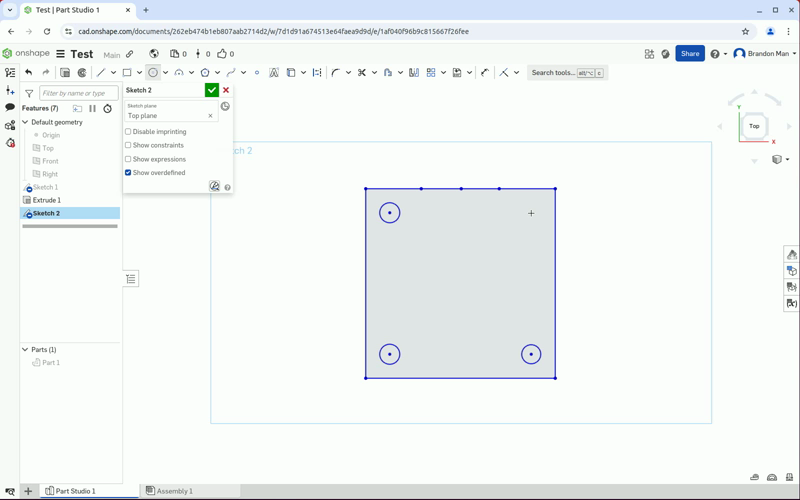
click(531, 212)
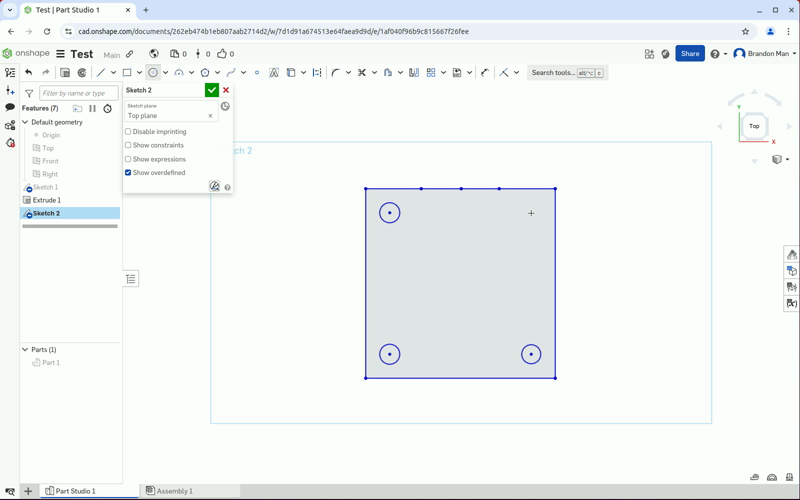
key_up(shift)
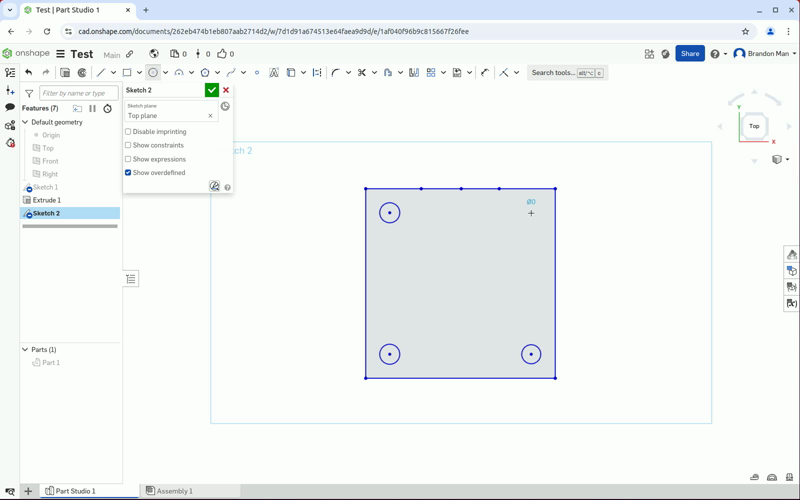
mouse_move(540, 212)
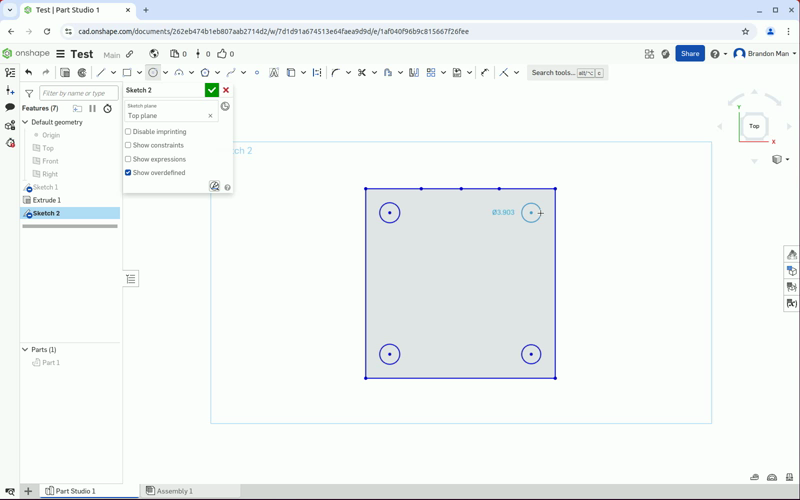
click(540, 212)
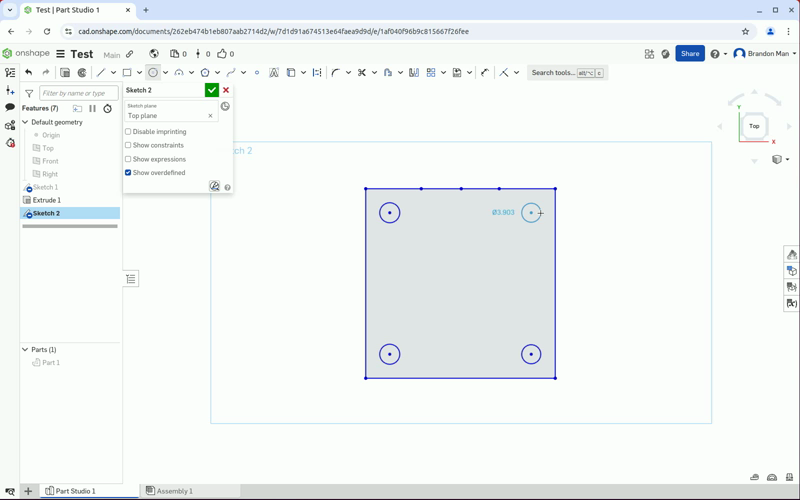
key(esc)
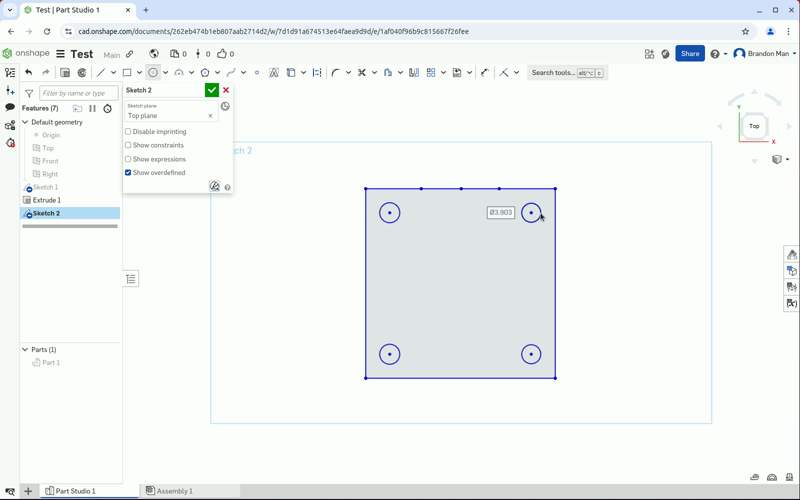
mouse_move(463, 291)
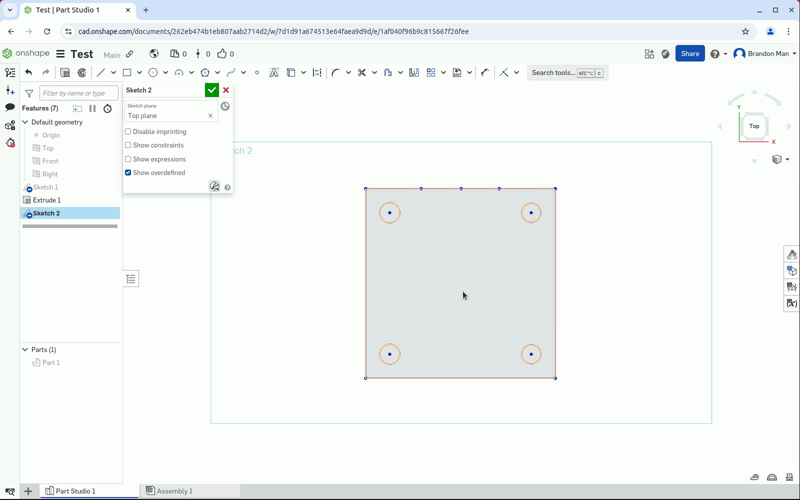
click(463, 291)
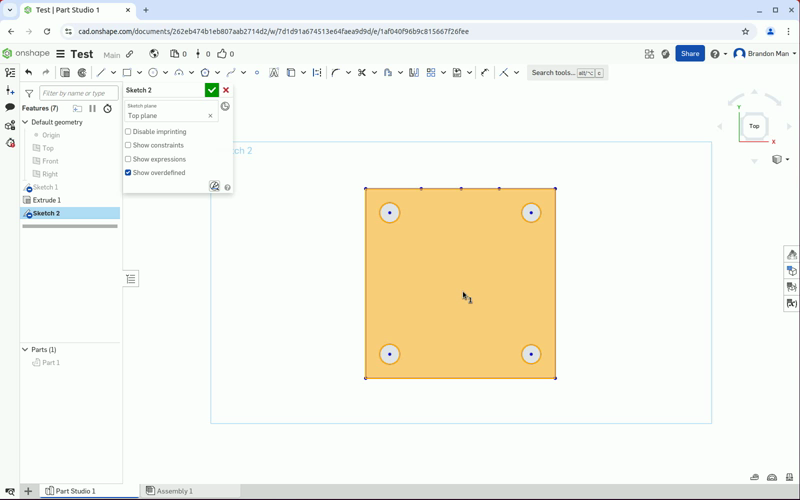
mouse_move(73, 352)
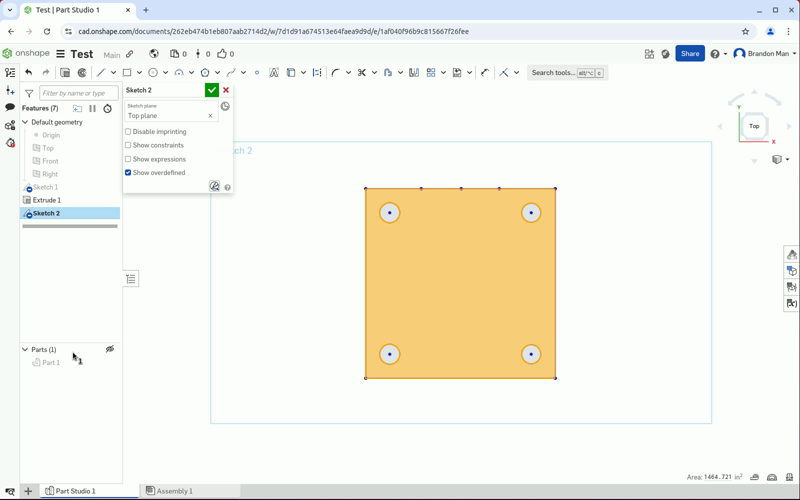
key(shift+y)
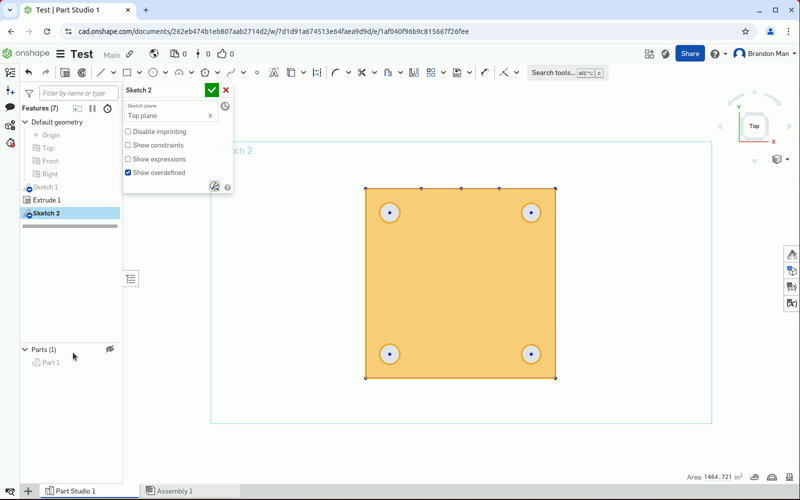
key(shift+e)
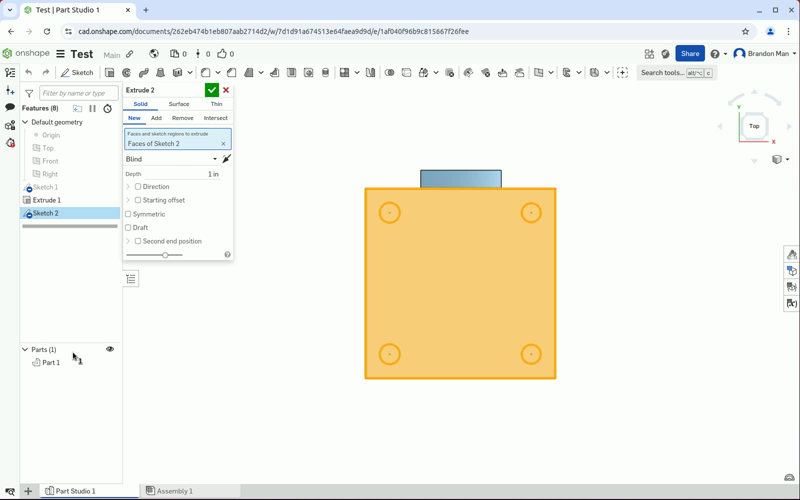
mouse_move(143, 106)
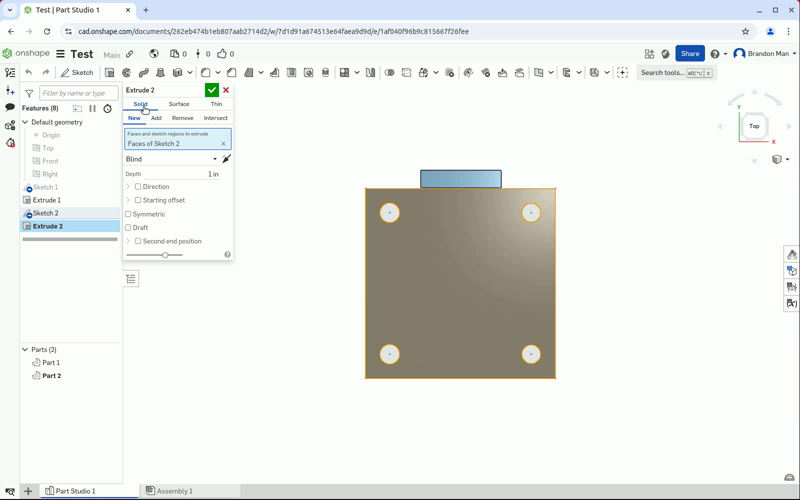
click(143, 106)
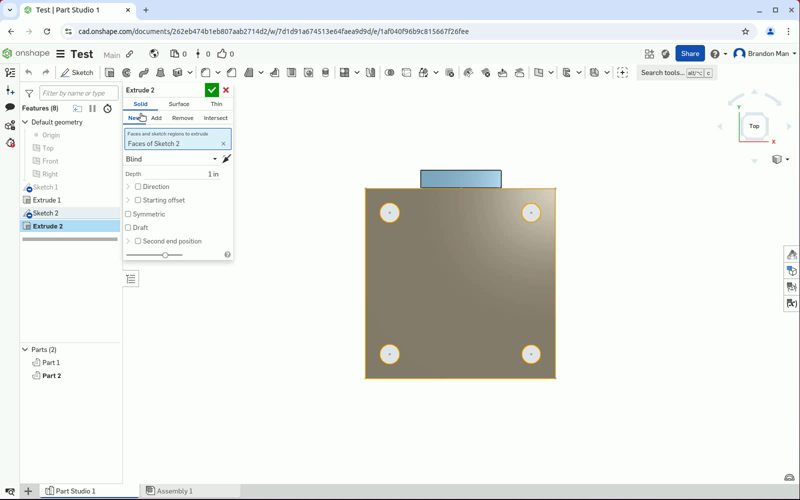
mouse_move(137, 120)
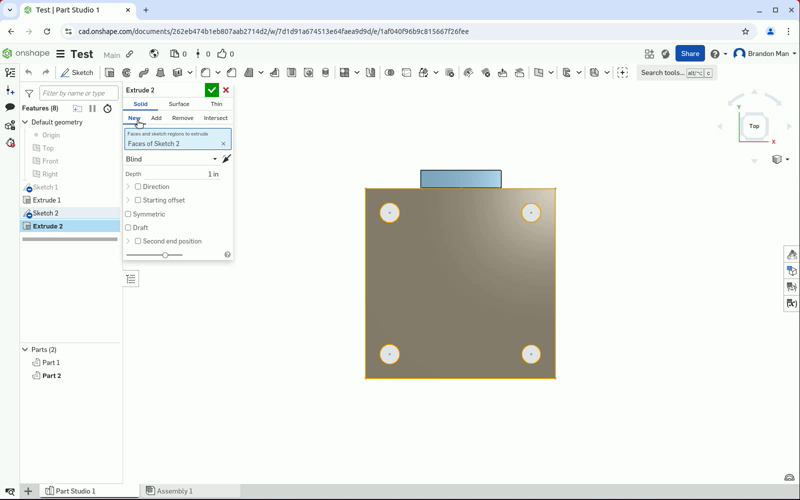
click(137, 120)
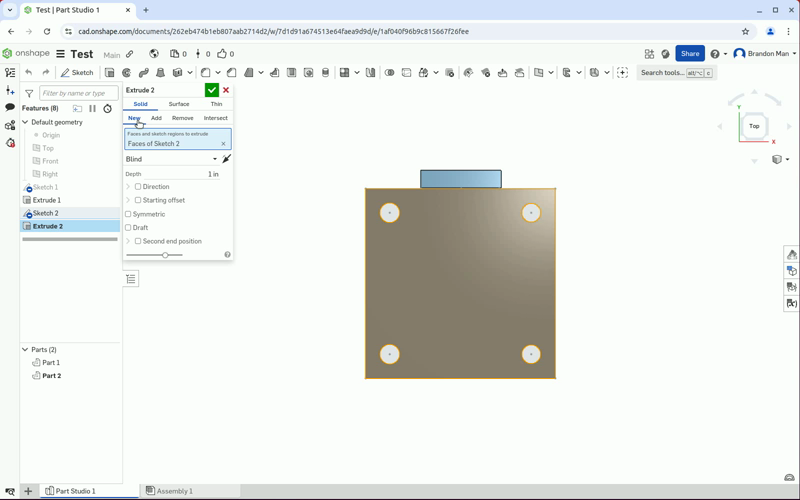
key(tab, 4)
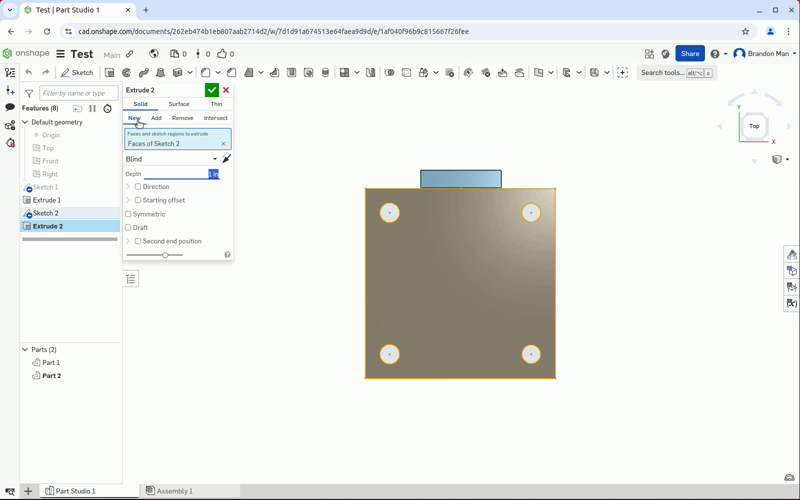
text(-1.685)
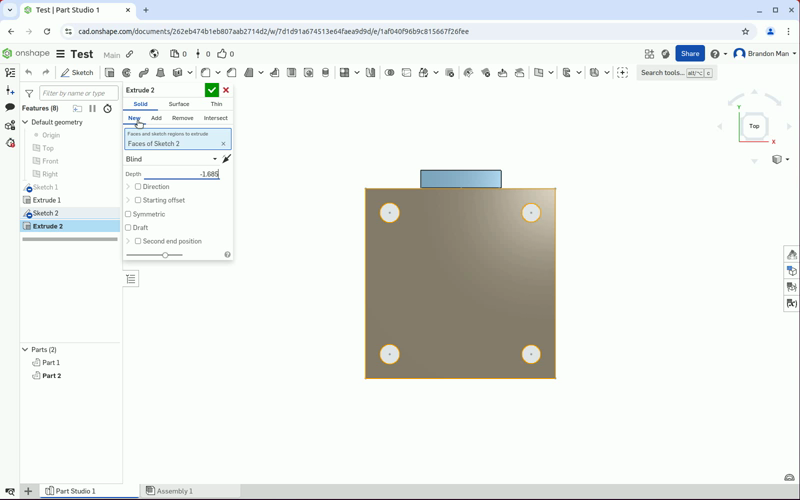
key(enter)
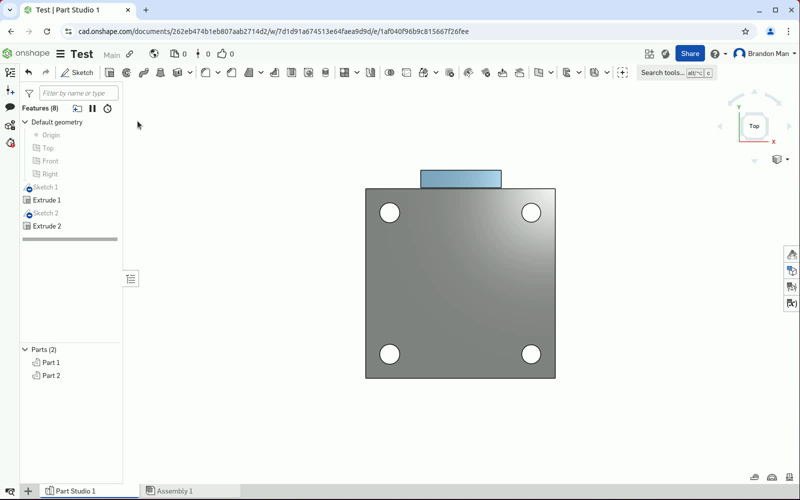
key(shift+h)
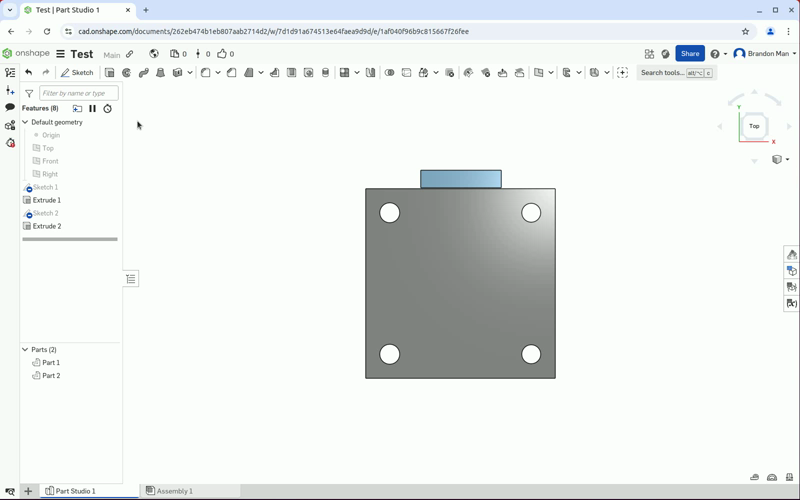
key(shift+h)
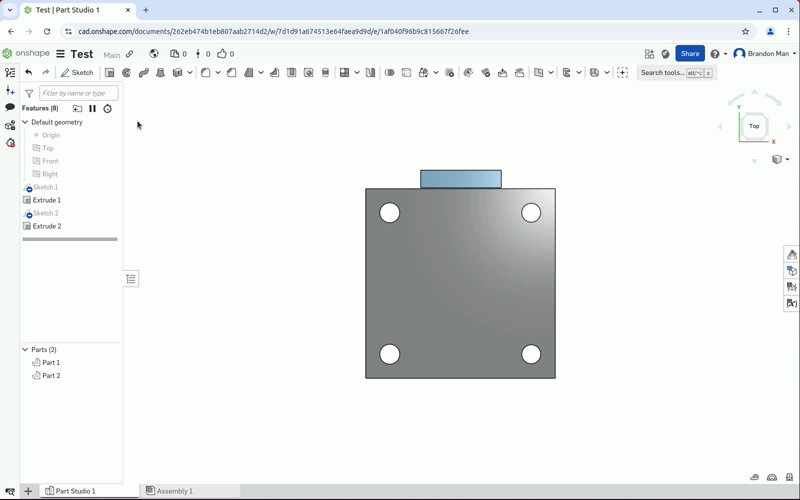
mouse_move(73, 189)
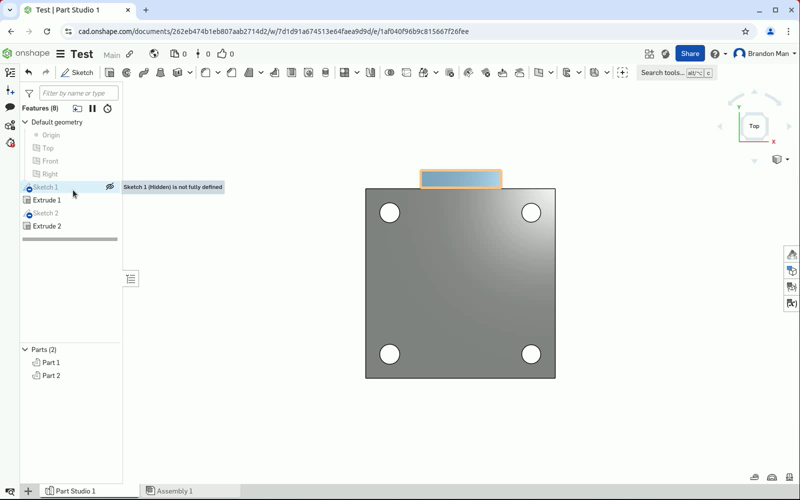
click(73, 189)
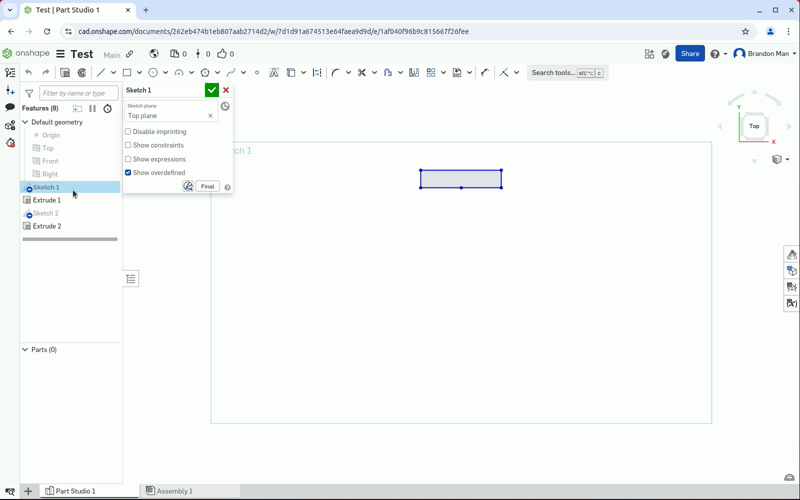
mouse_move(229, 92)
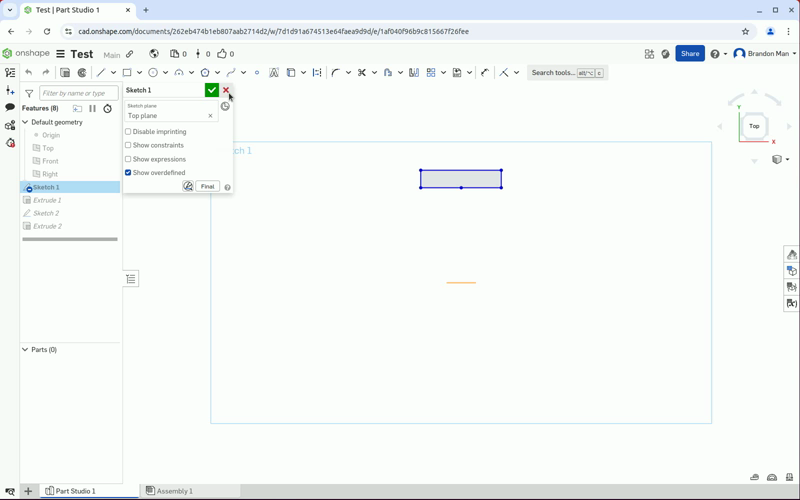
click(229, 92)
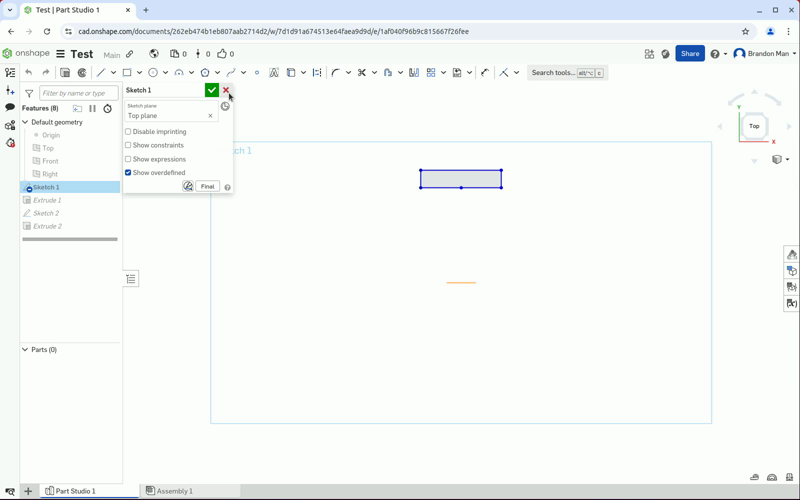
key(shift+s)
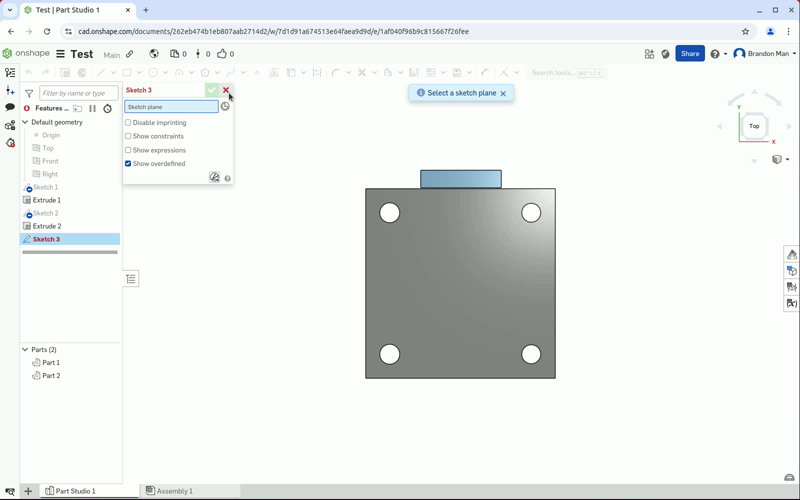
mouse_move(73, 150)
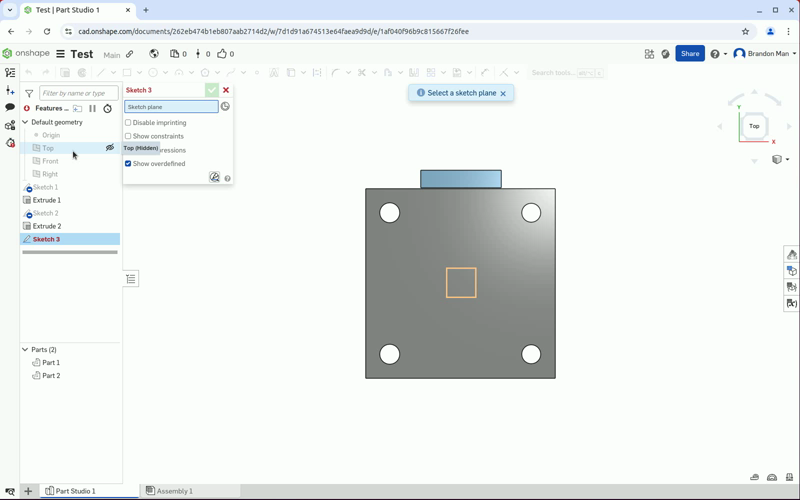
click(73, 150)
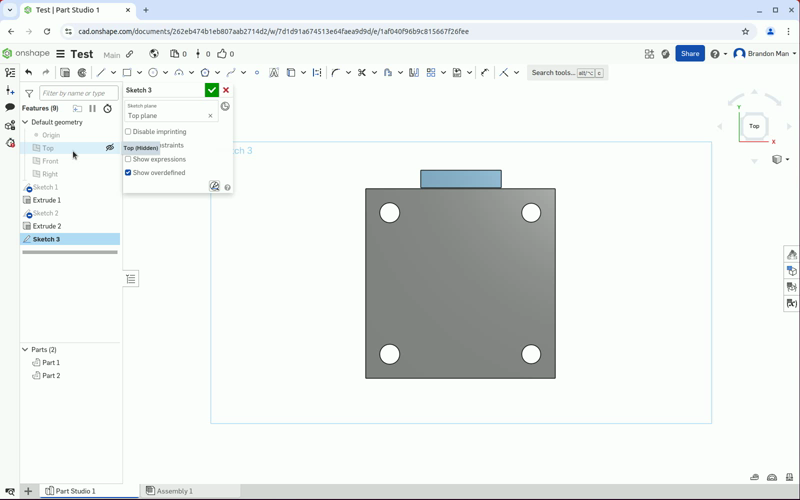
mouse_move(73, 352)
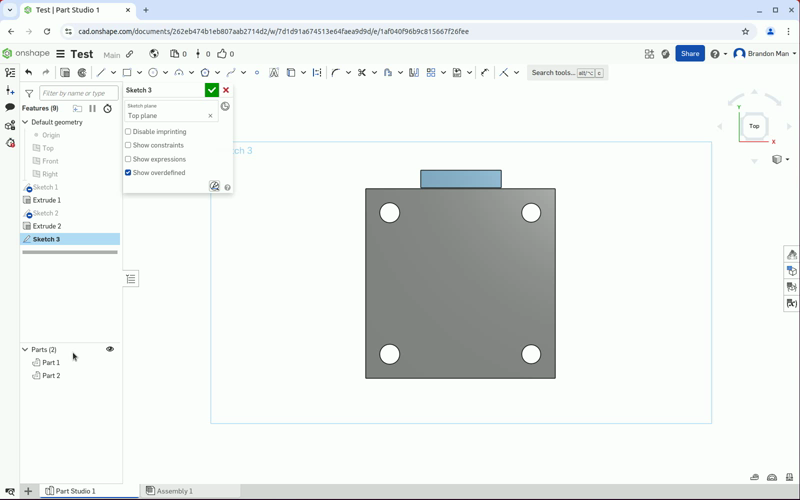
key(y)
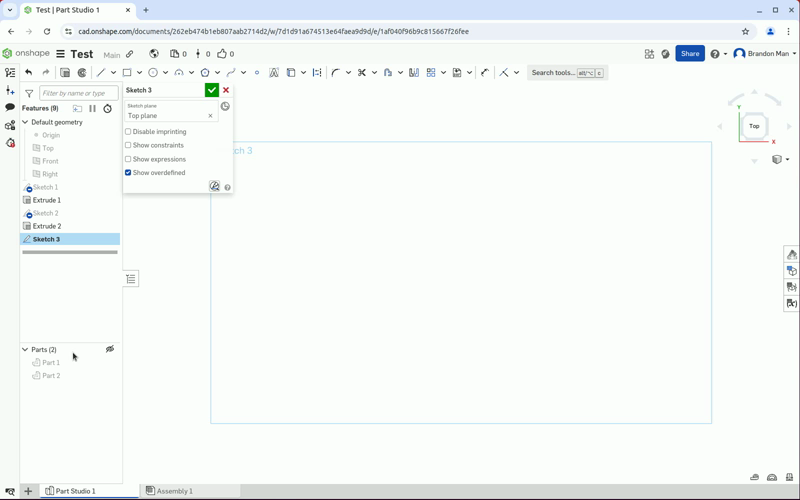
key(l)
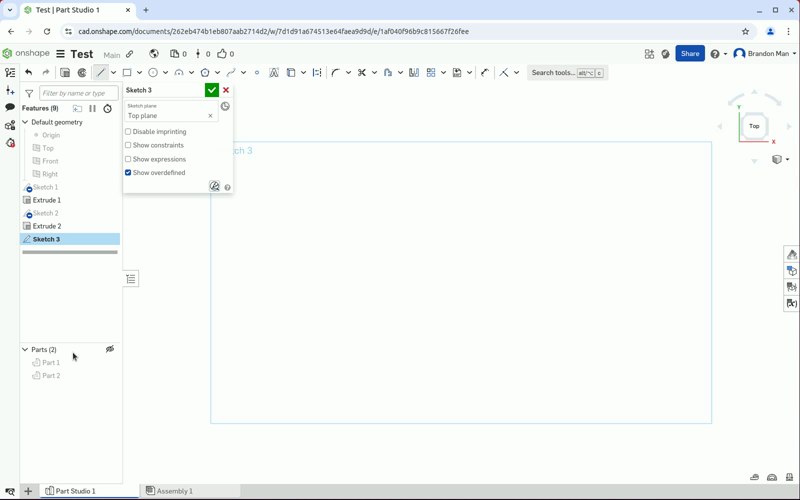
key_down(shift)
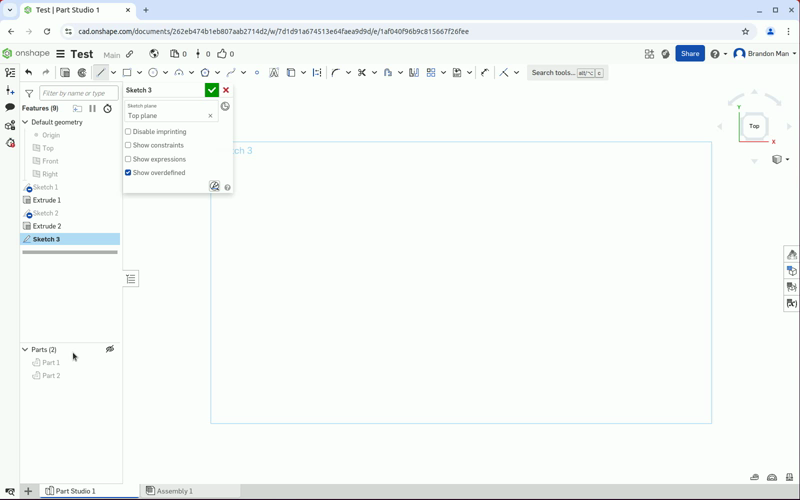
mouse_move(420, 187)
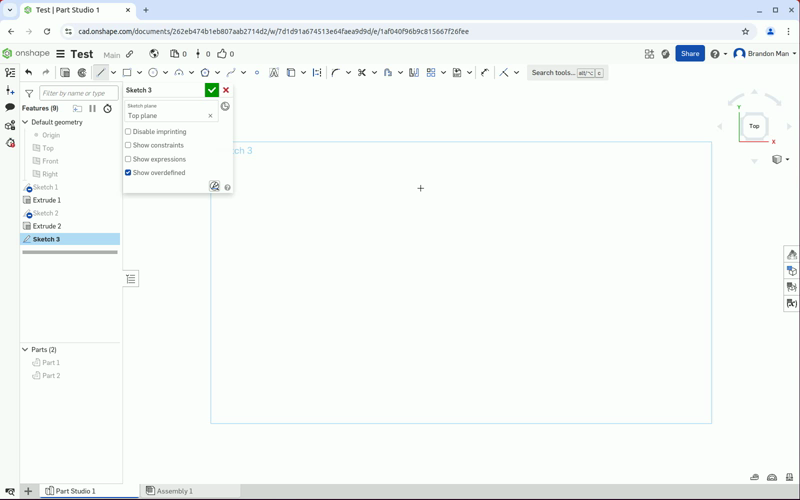
click(420, 187)
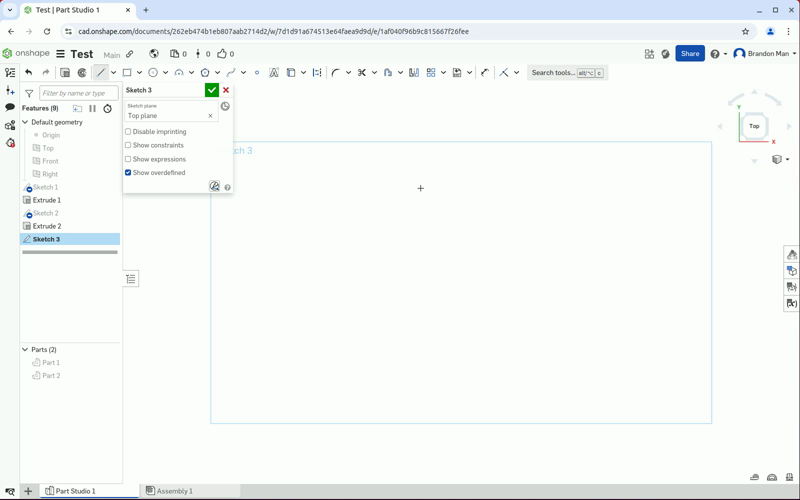
key_up(shift)
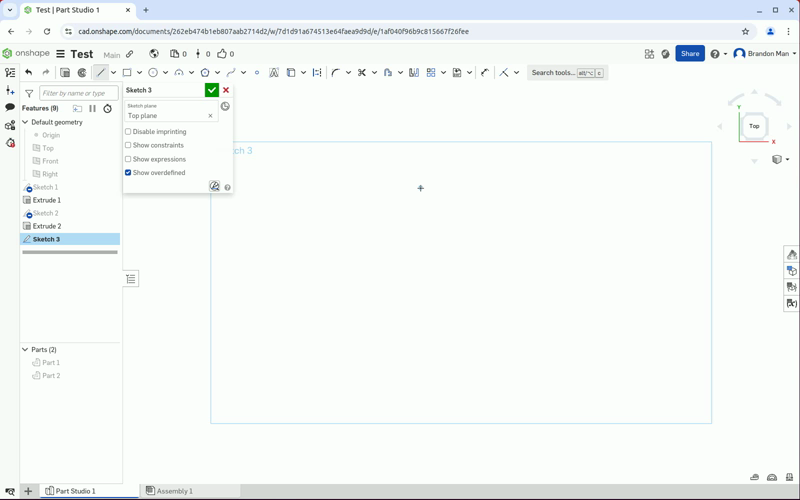
key_down(shift)
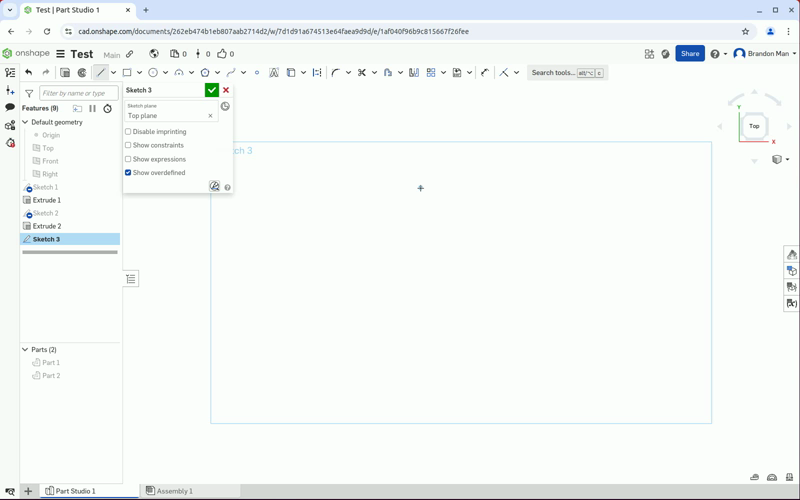
mouse_move(450, 187)
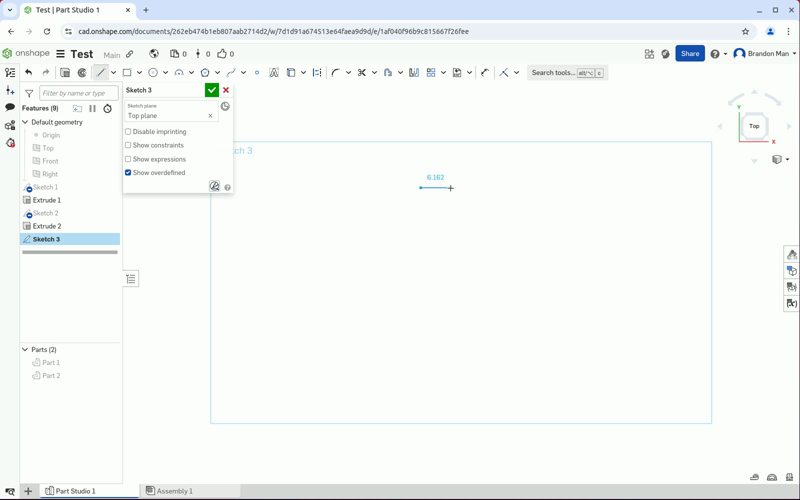
mouse_move(461, 187)
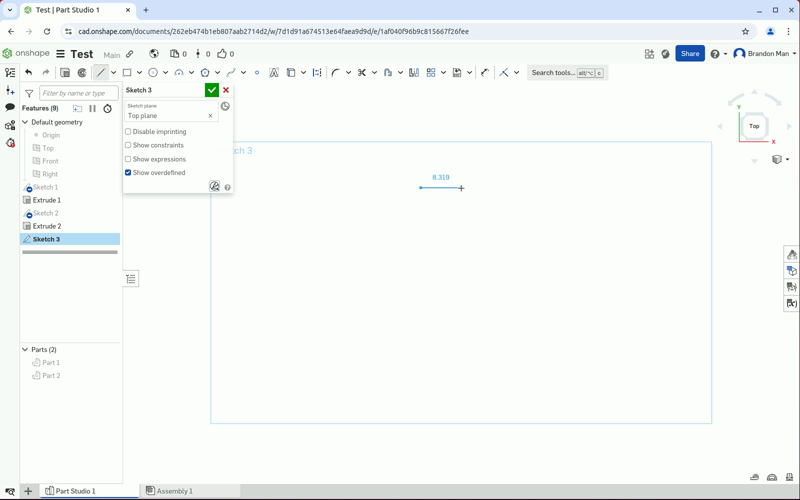
click(461, 187)
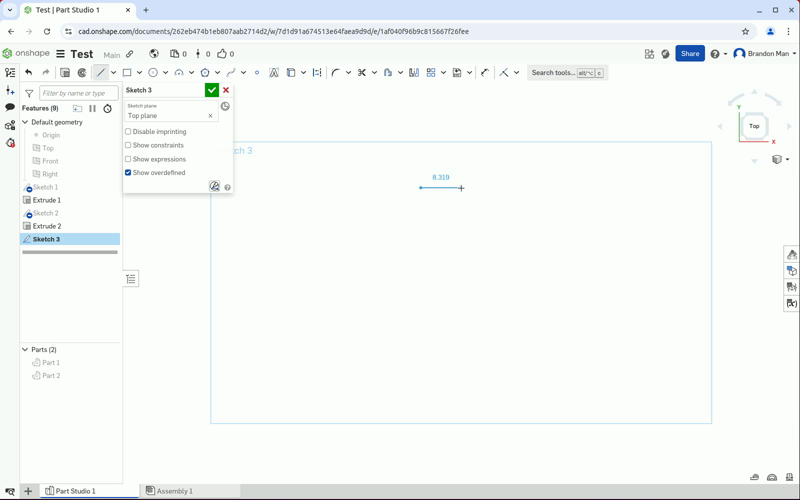
key_up(shift)
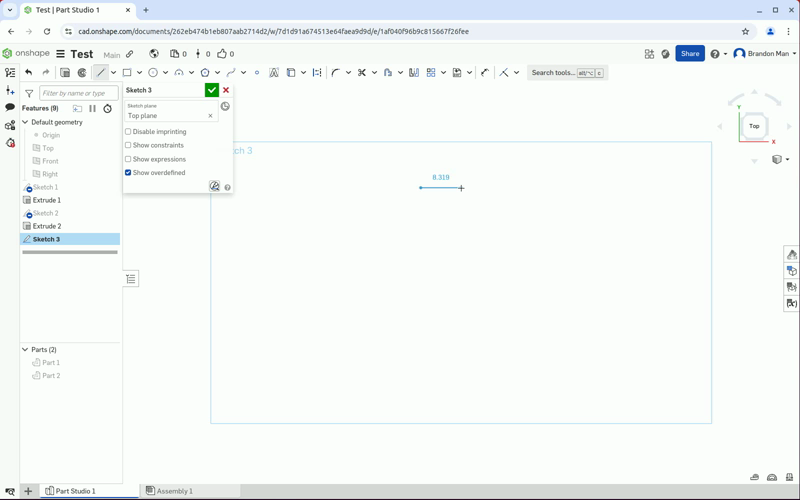
key_down(shift)
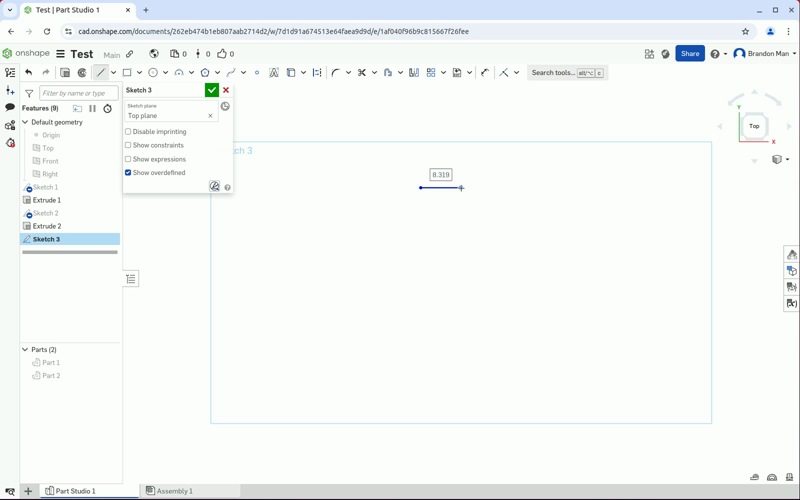
mouse_move(491, 187)
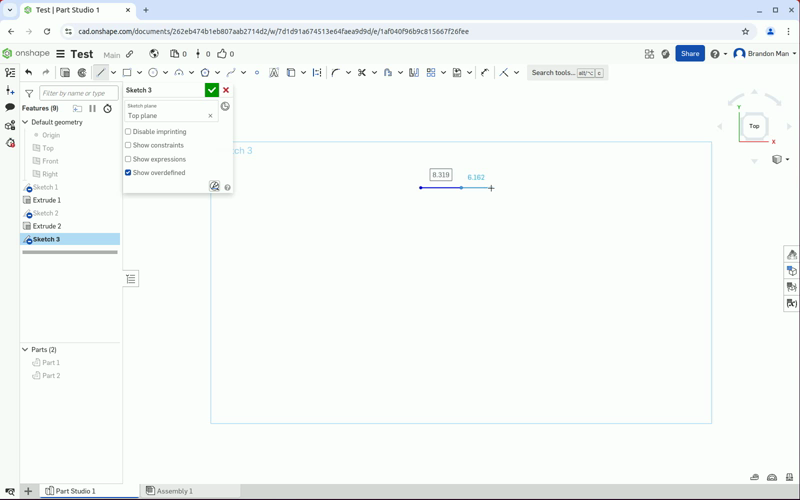
mouse_move(501, 187)
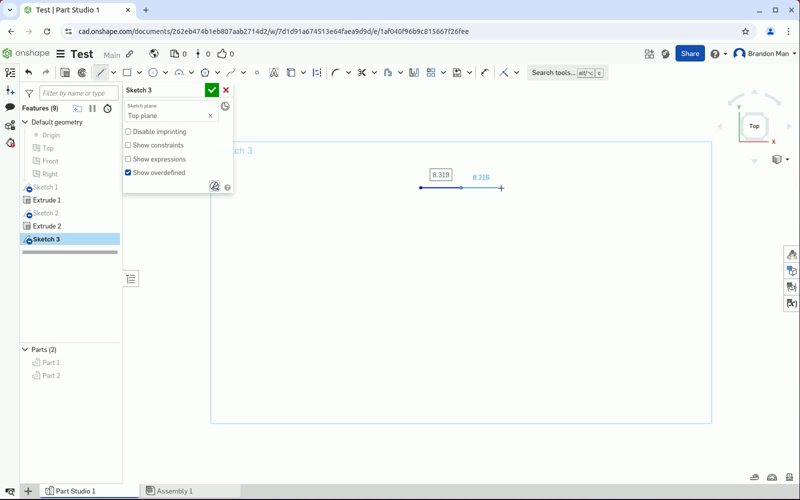
click(501, 187)
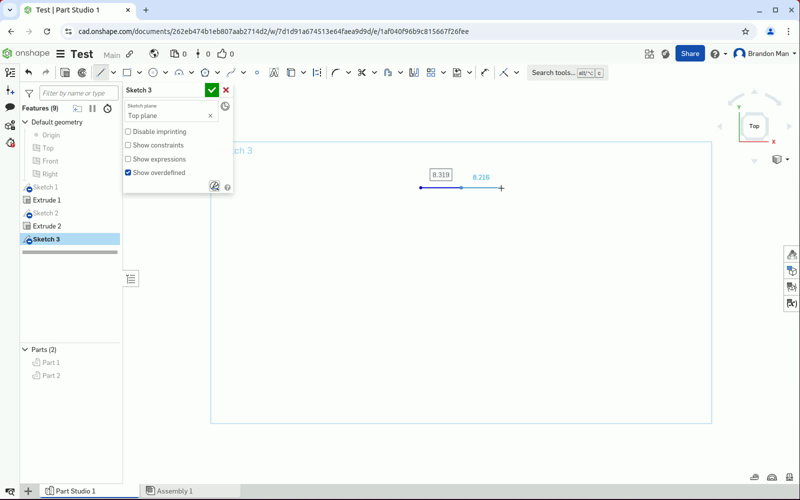
key_up(shift)
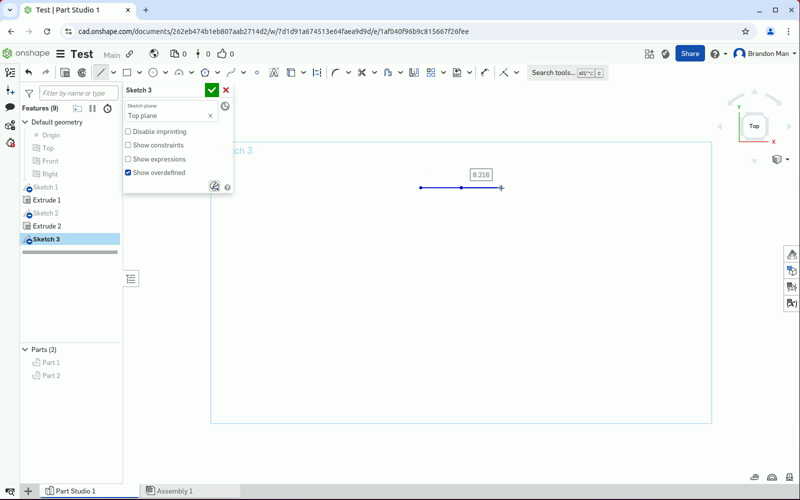
key_down(shift)
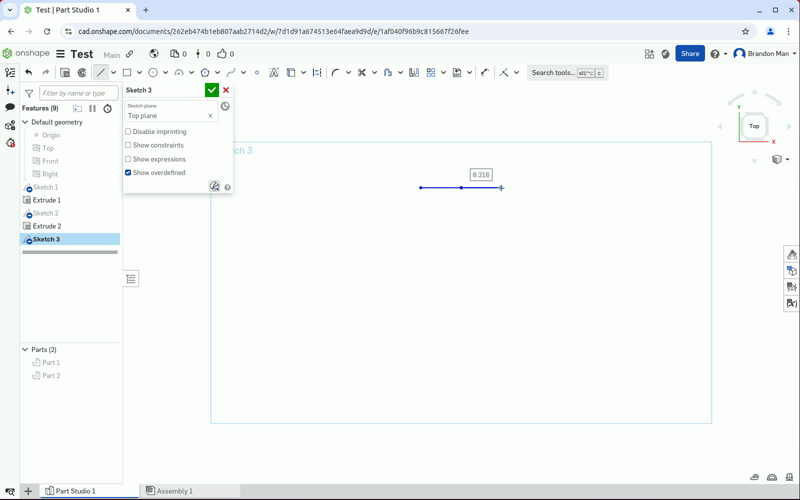
mouse_move(531, 187)
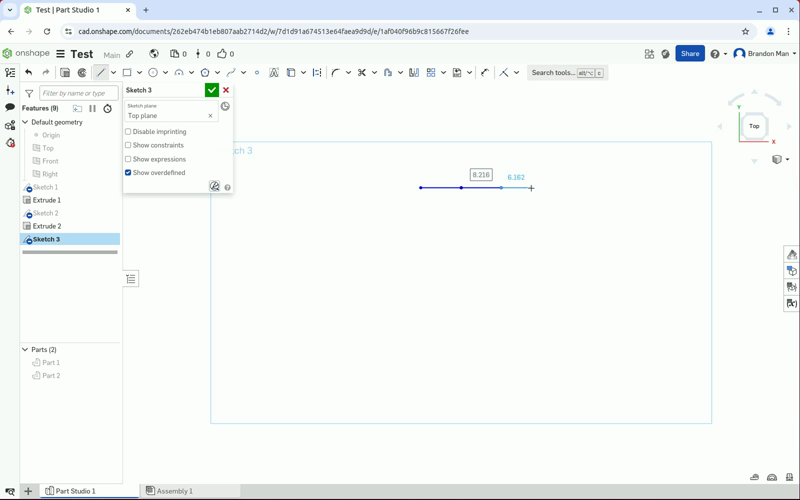
mouse_move(501, 170)
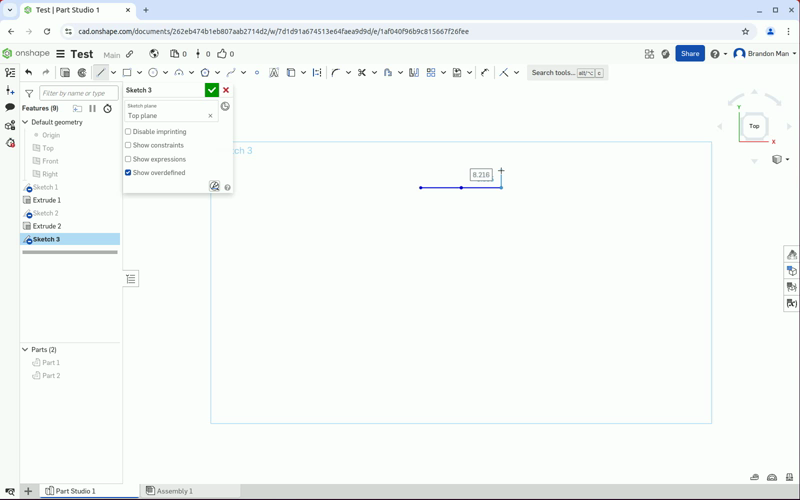
click(501, 170)
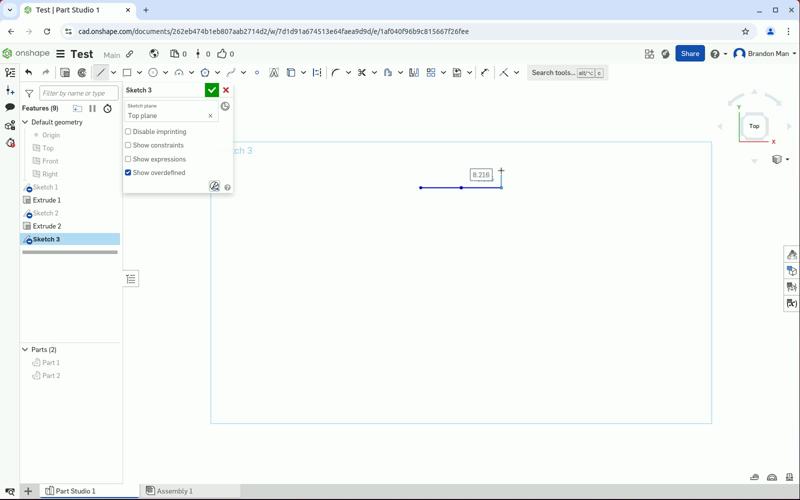
key_up(shift)
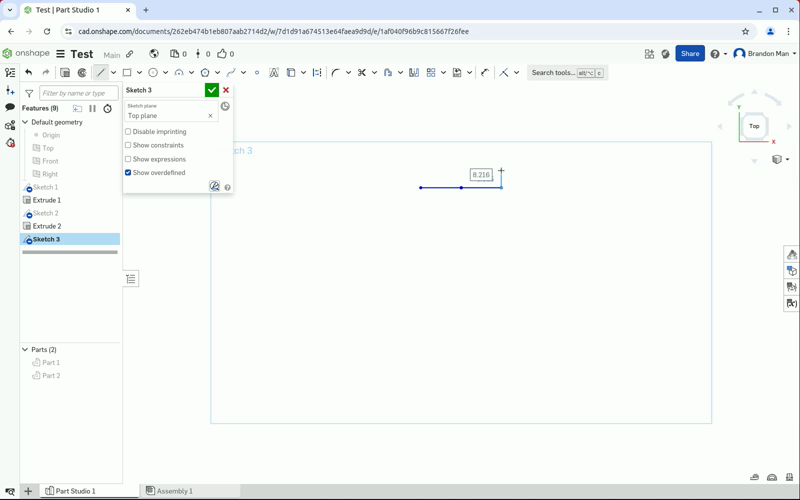
key_down(shift)
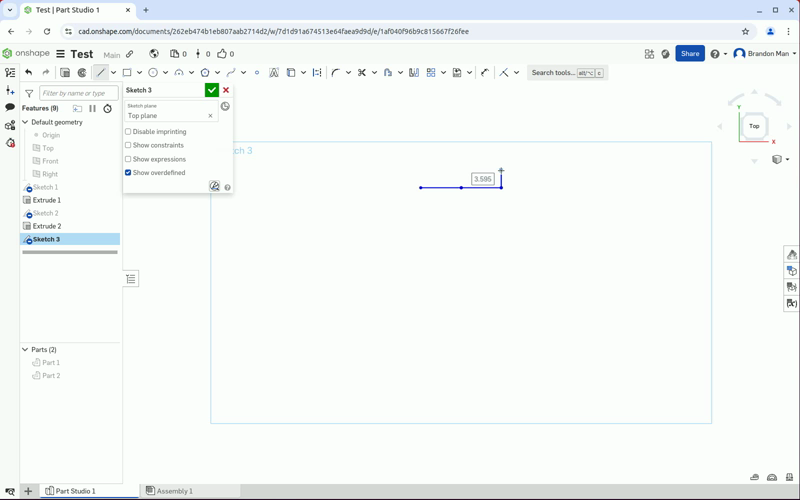
mouse_move(420, 170)
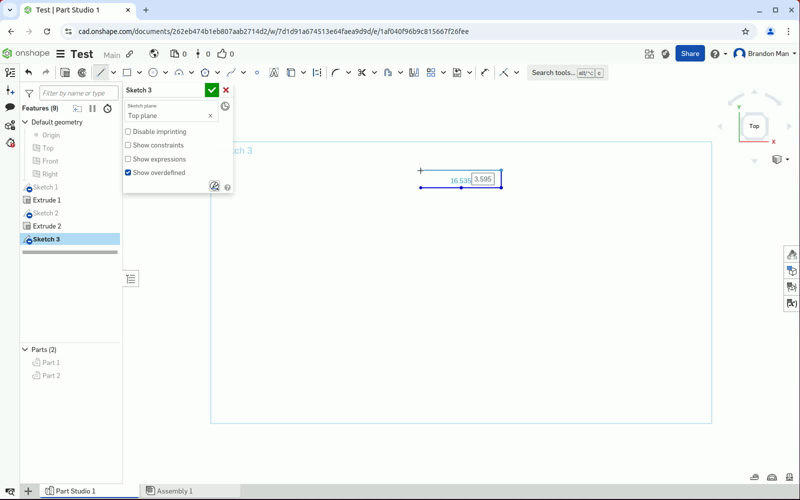
click(420, 170)
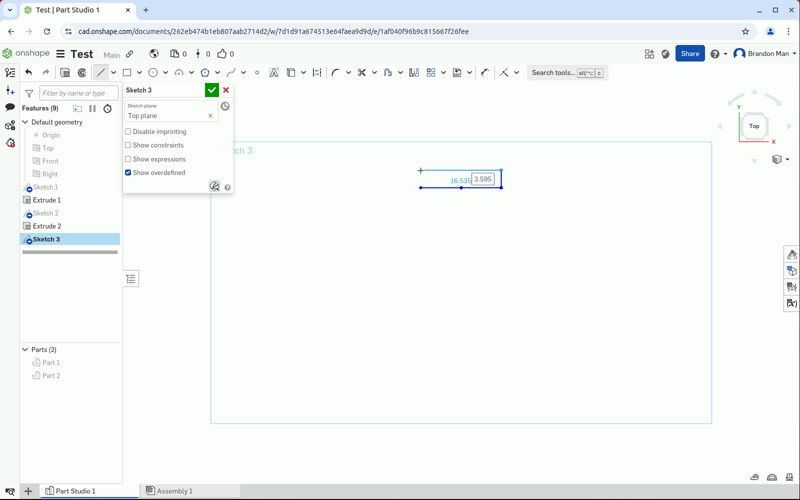
key_up(shift)
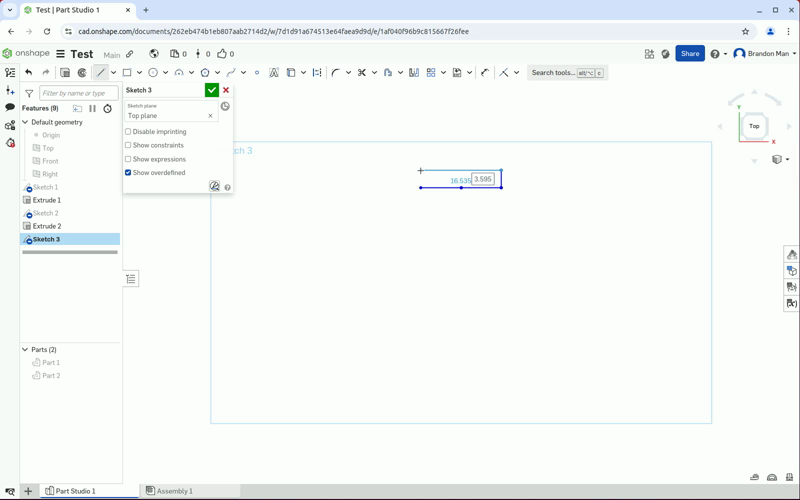
mouse_move(450, 170)
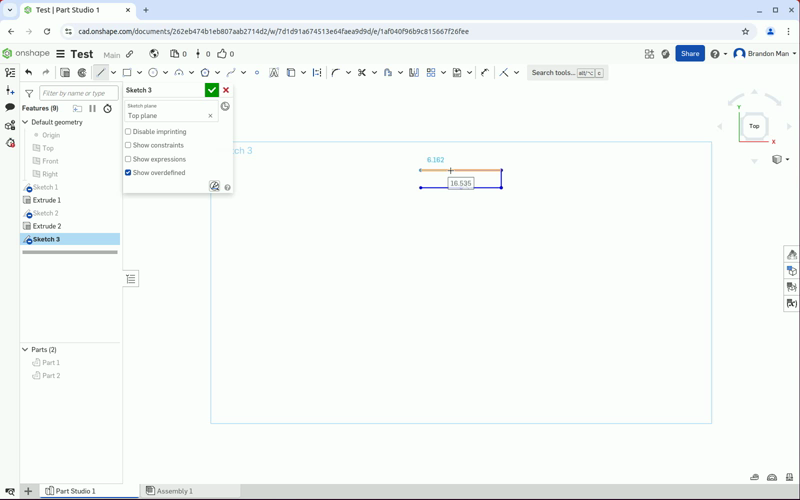
key_down(shift)
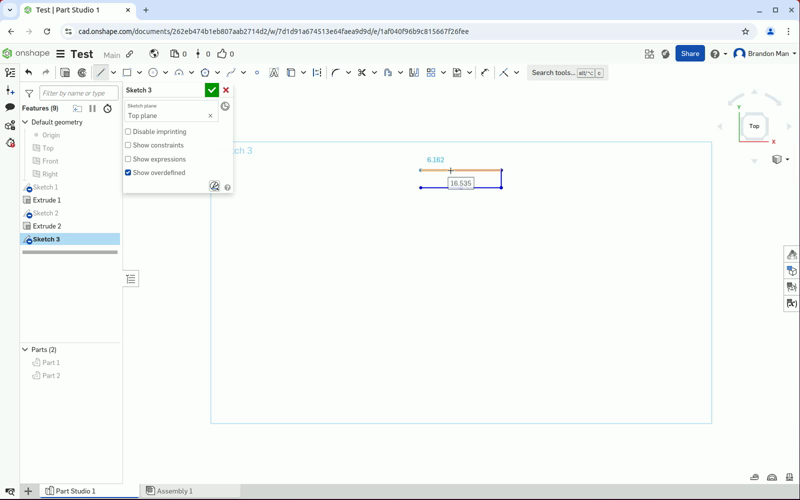
mouse_move(420, 187)
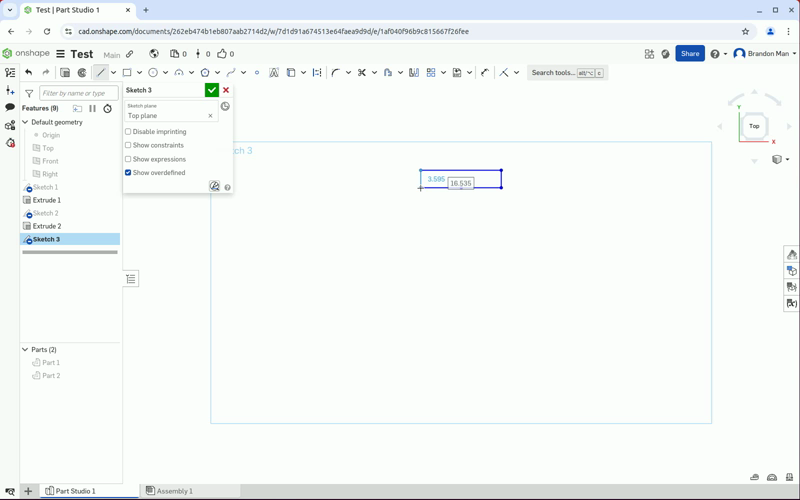
key_up(shift)
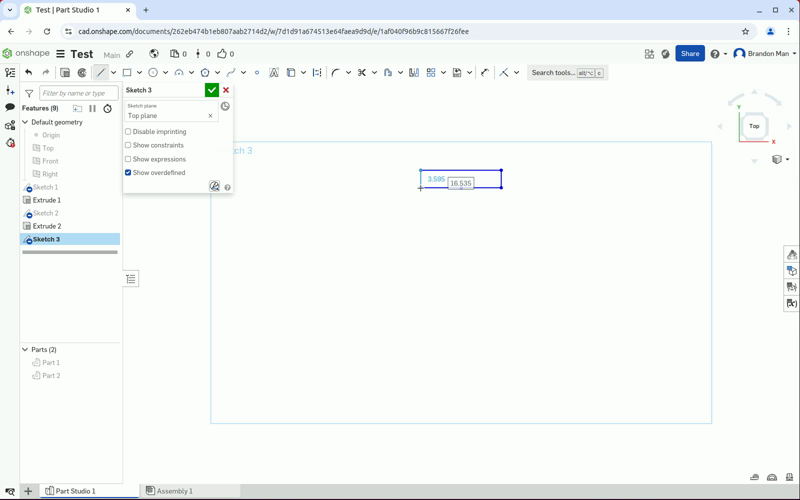
click(420, 187)
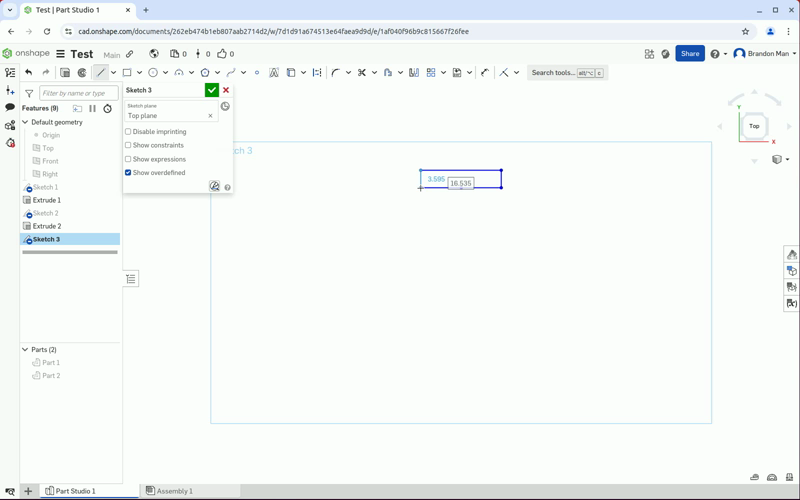
key(esc)
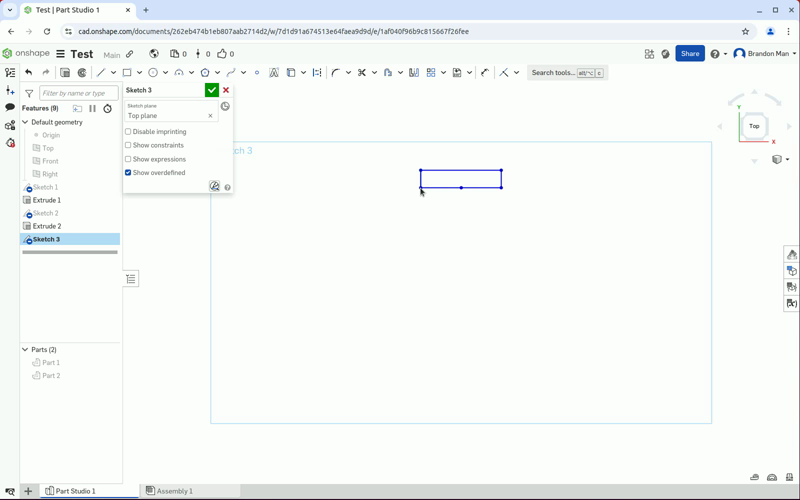
mouse_move(426, 181)
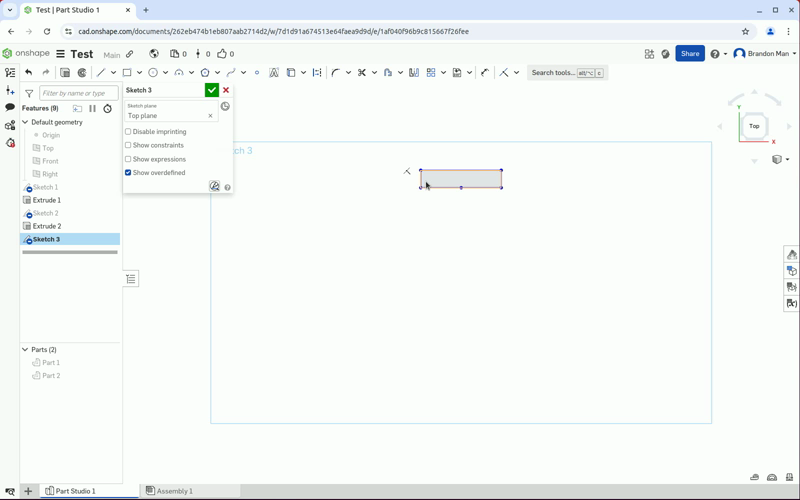
scroll(6)
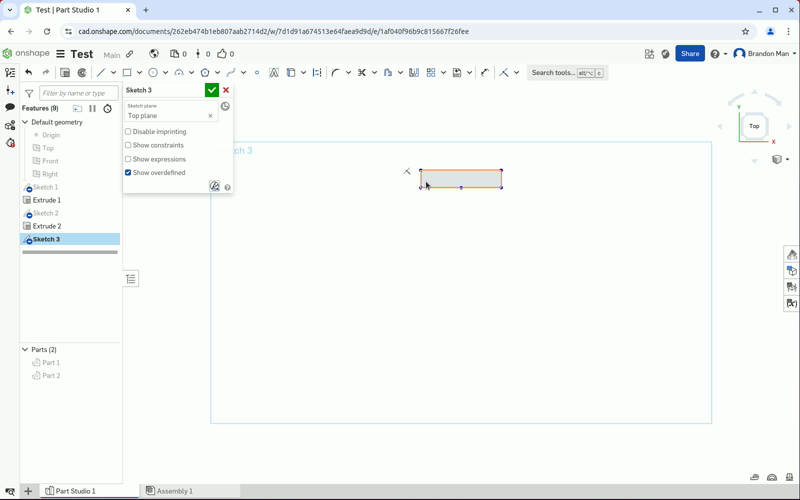
scroll(6)
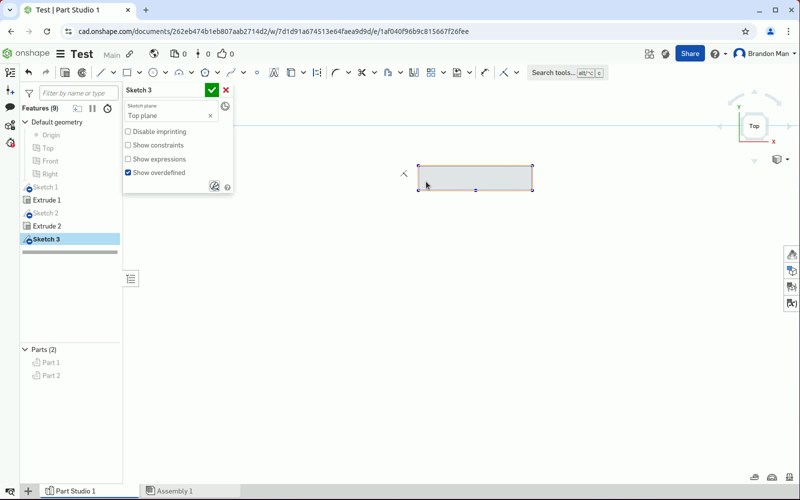
scroll(6)
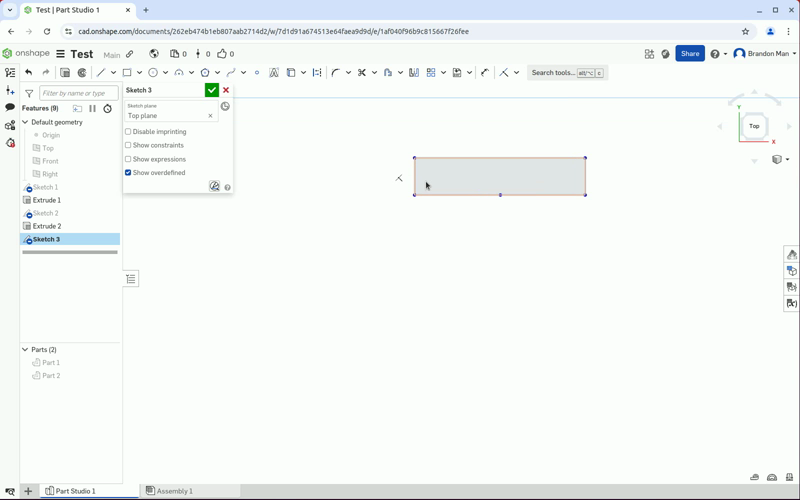
scroll(6)
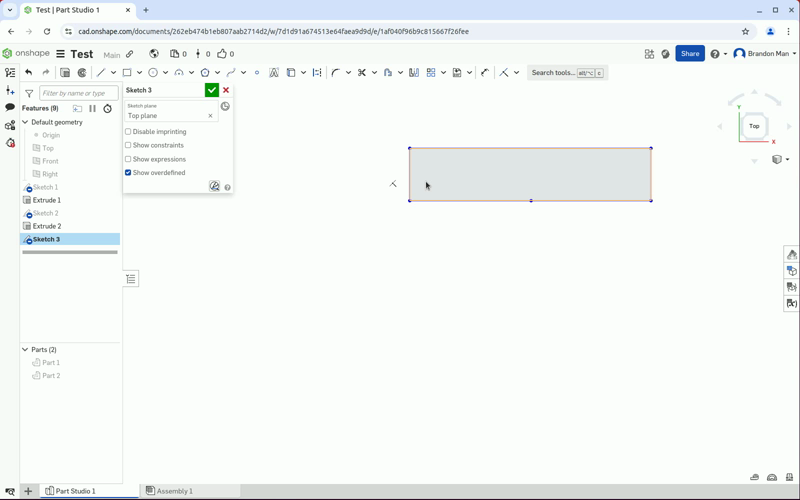
scroll(6)
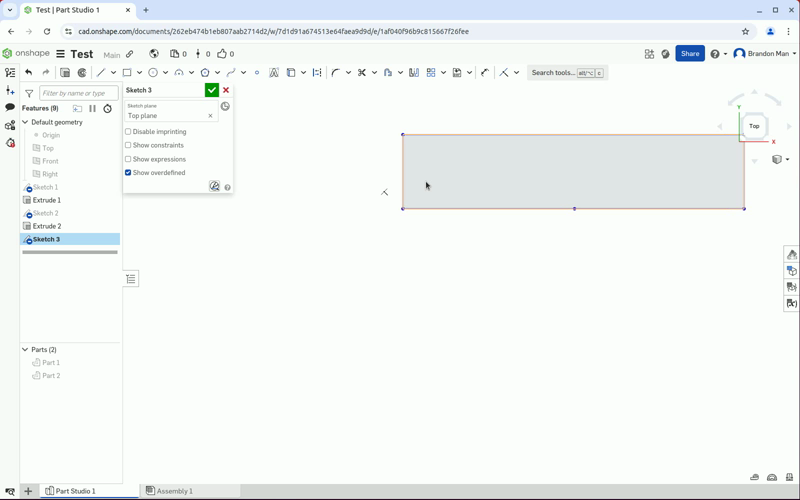
scroll(6)
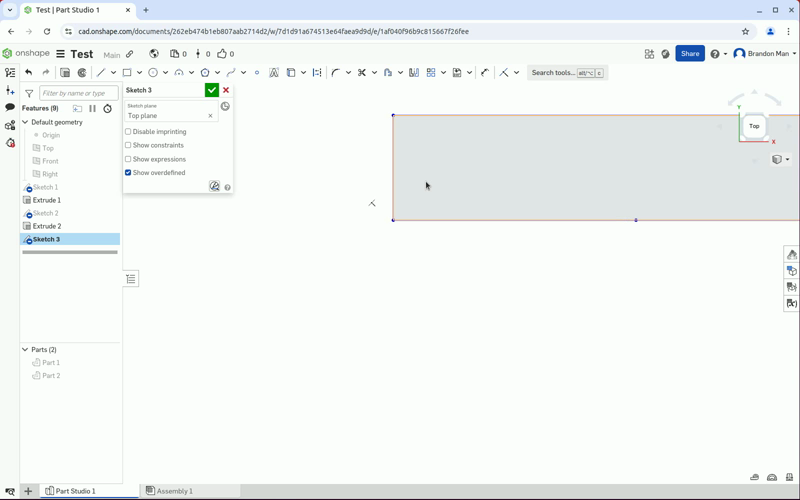
scroll(6)
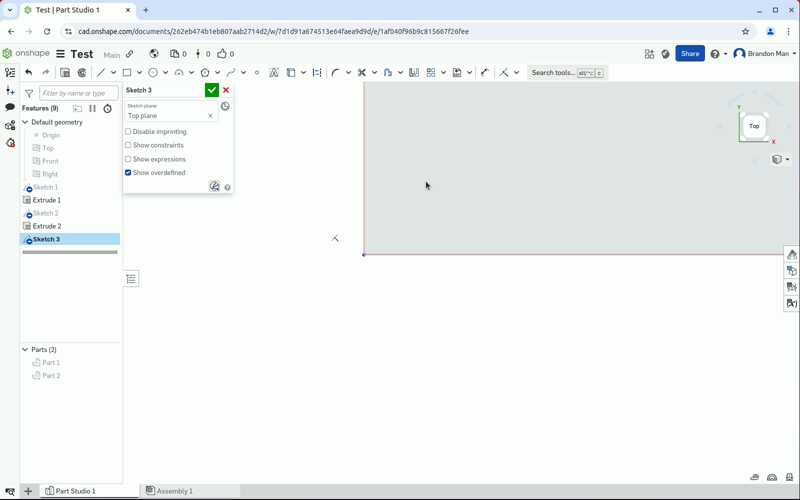
click(426, 181)
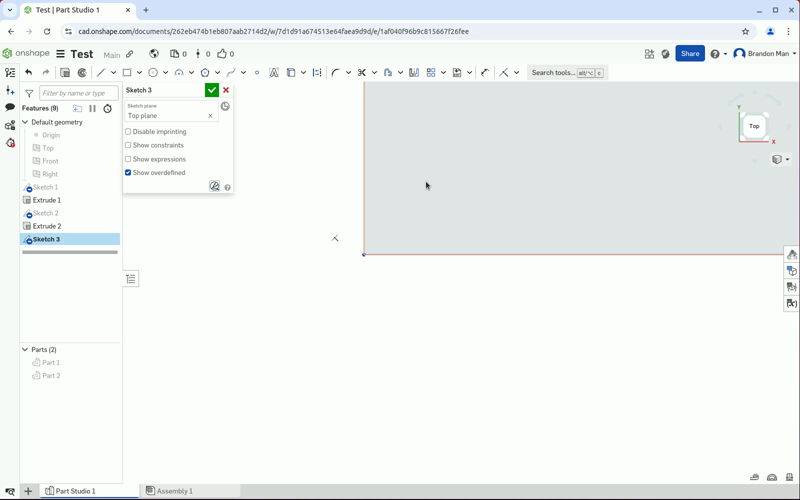
scroll(-6)
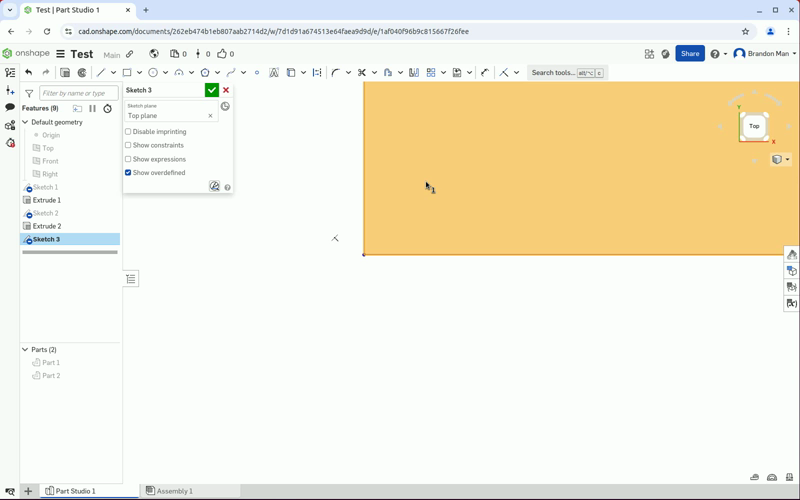
scroll(-6)
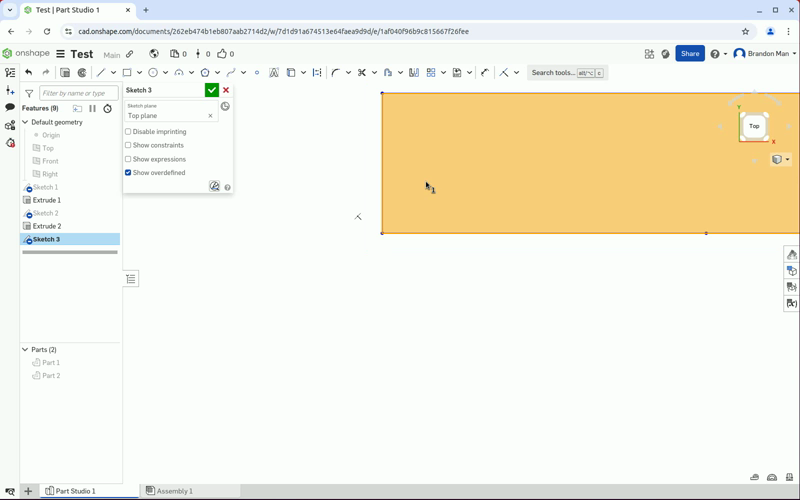
scroll(-6)
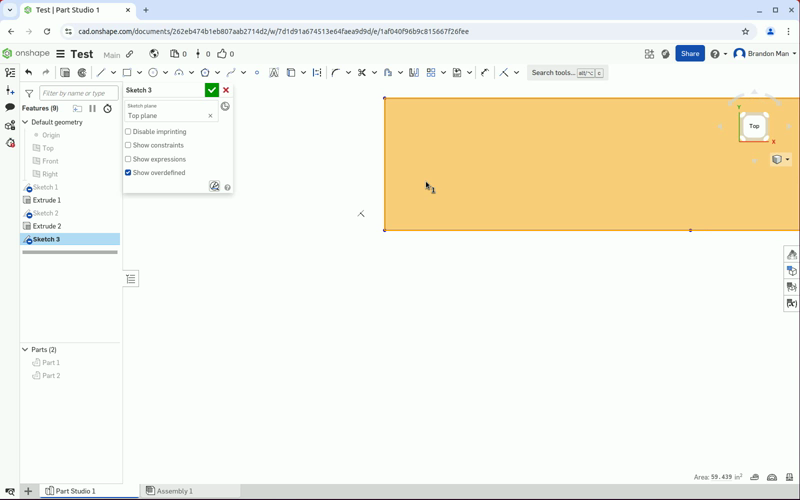
scroll(-6)
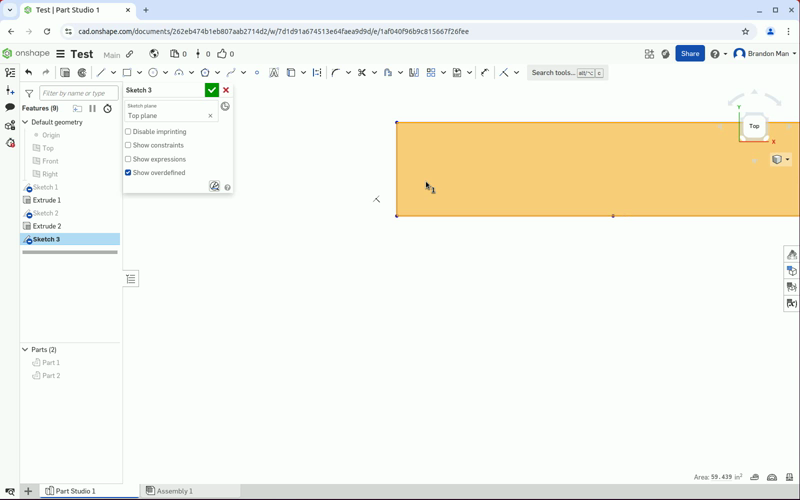
scroll(-6)
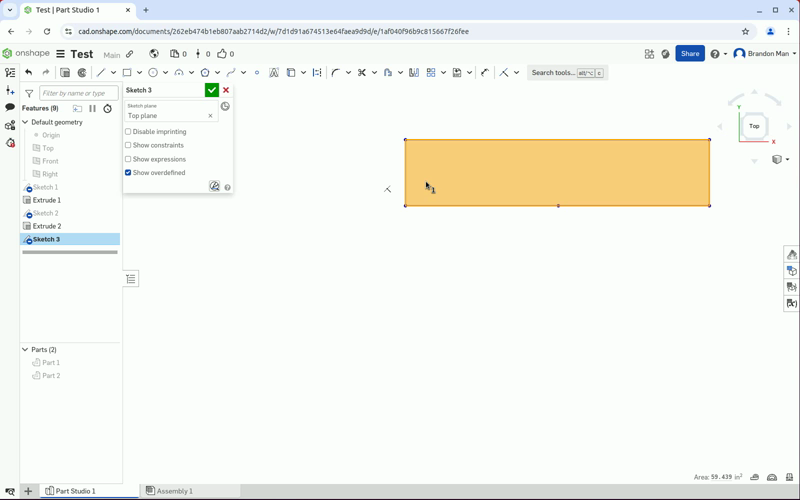
scroll(-6)
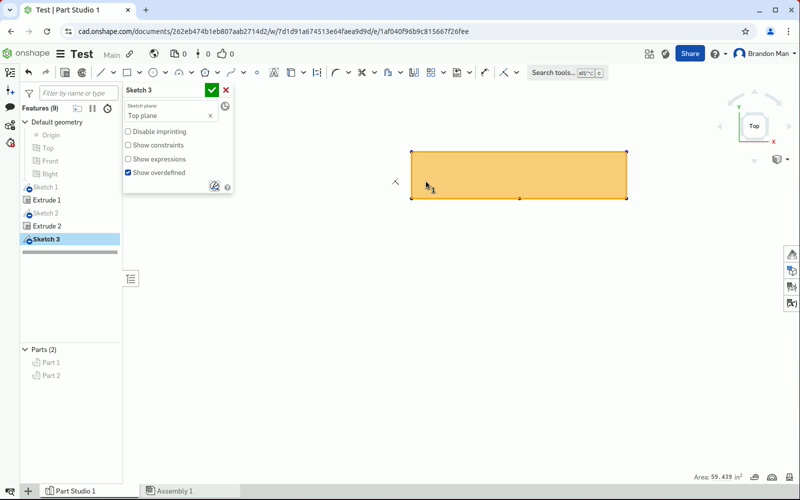
scroll(-6)
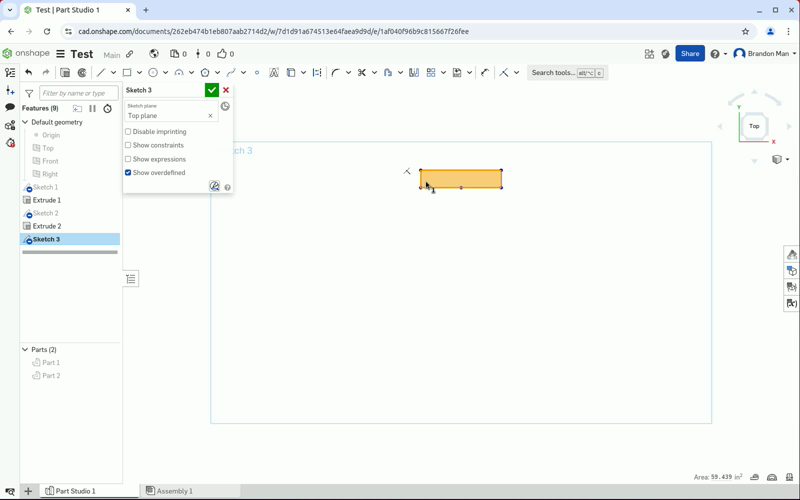
mouse_move(73, 352)
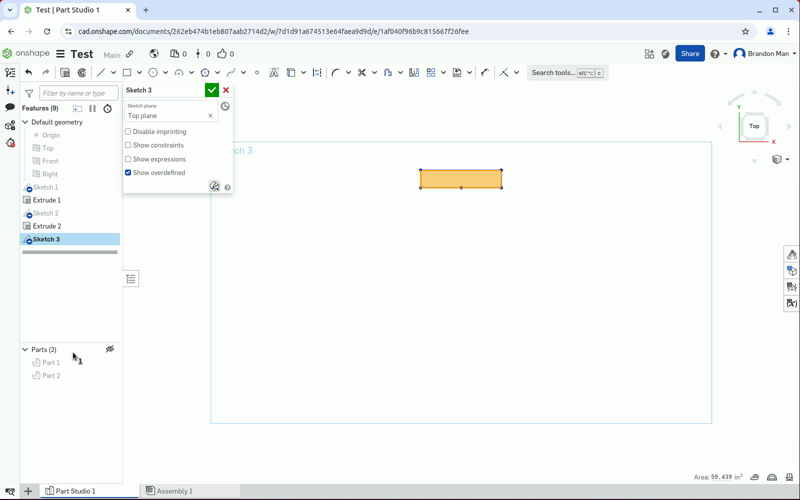
key(shift+y)
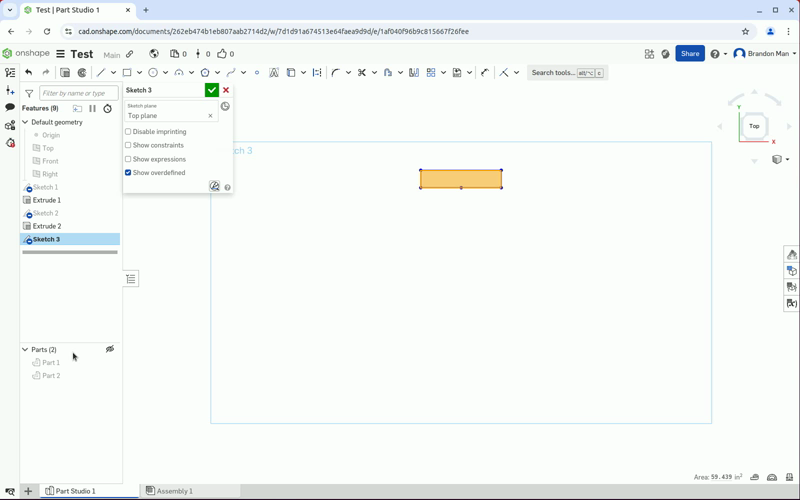
key(shift+e)
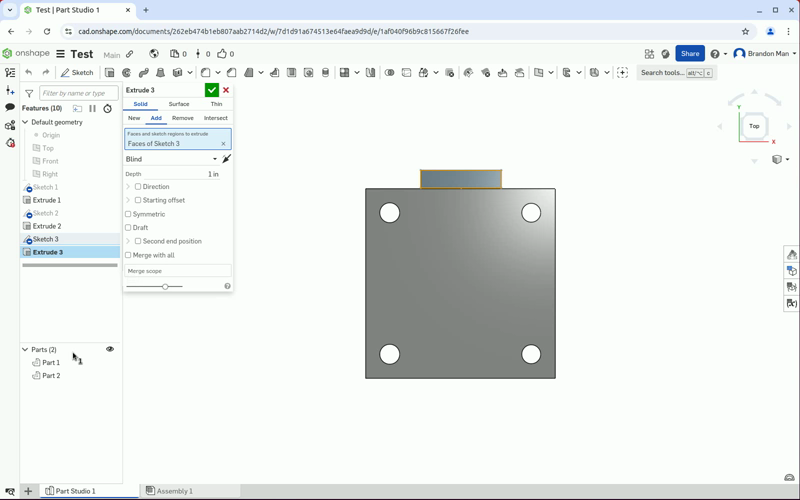
mouse_move(143, 106)
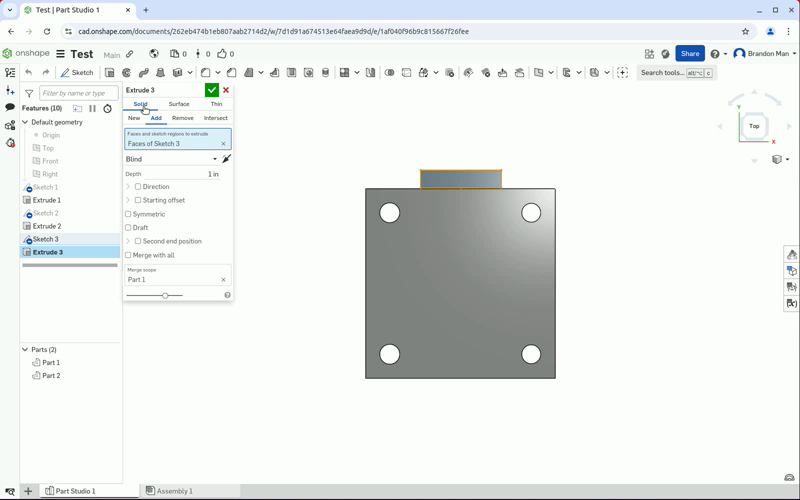
click(143, 106)
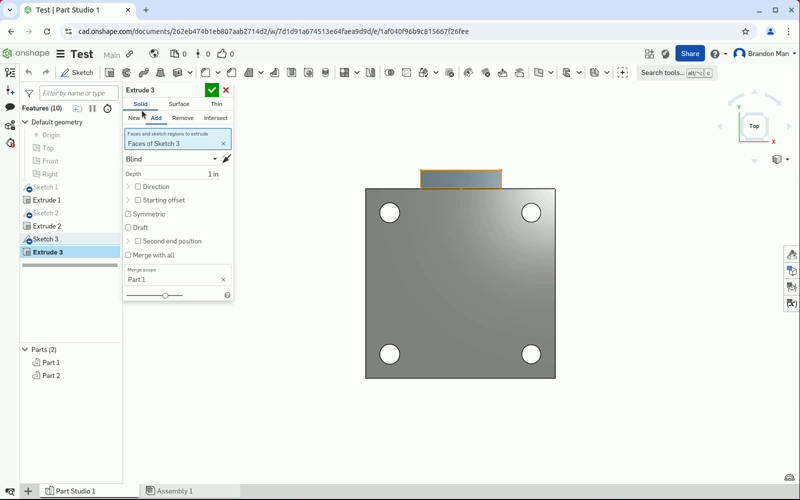
mouse_move(137, 120)
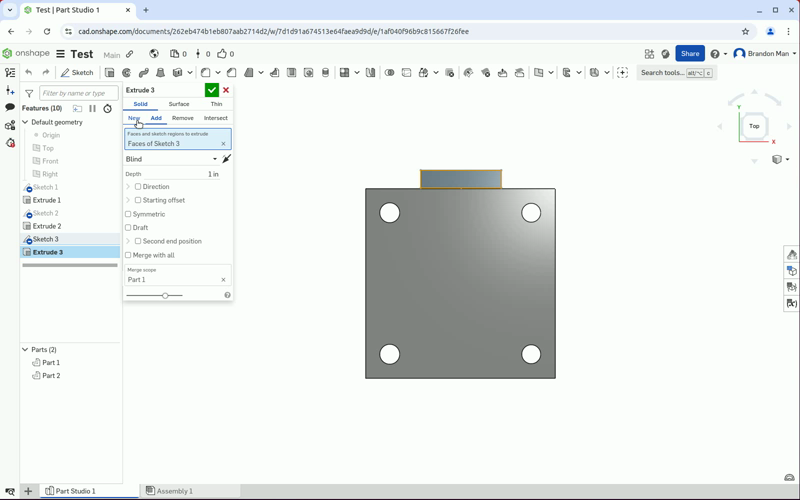
click(137, 120)
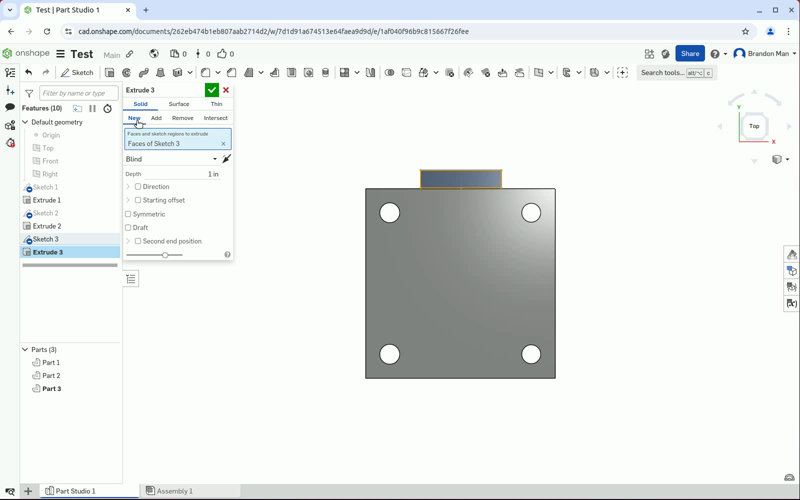
key(tab, 4)
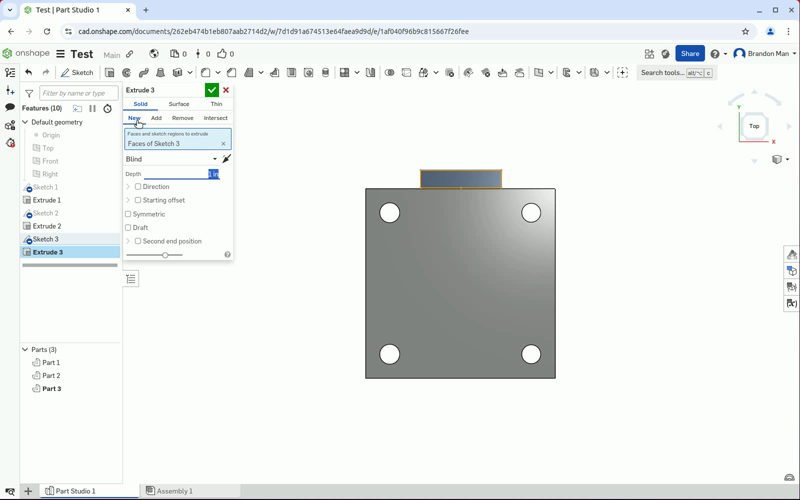
text(4.574)
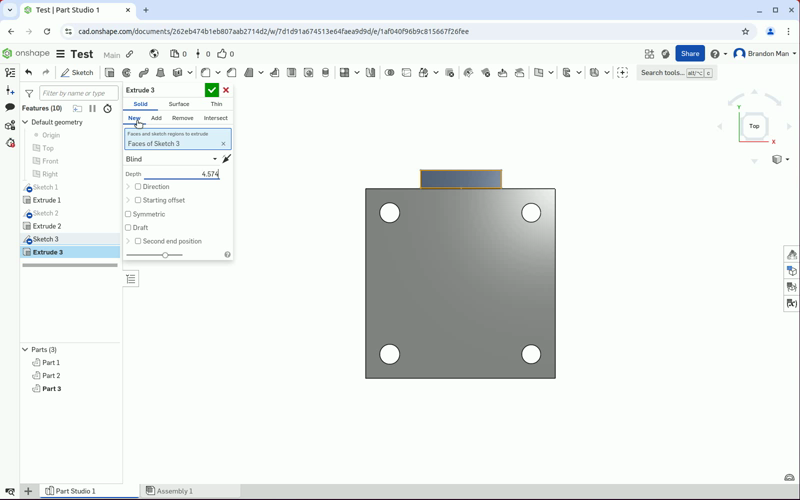
key(enter)
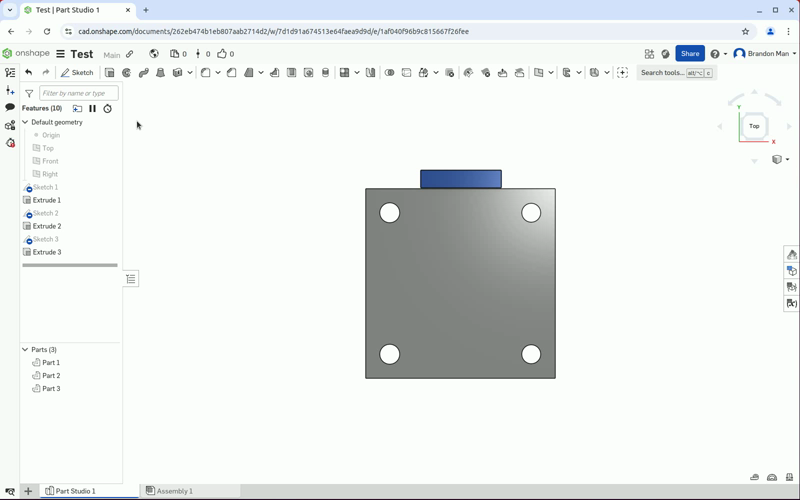
key(shift+h)
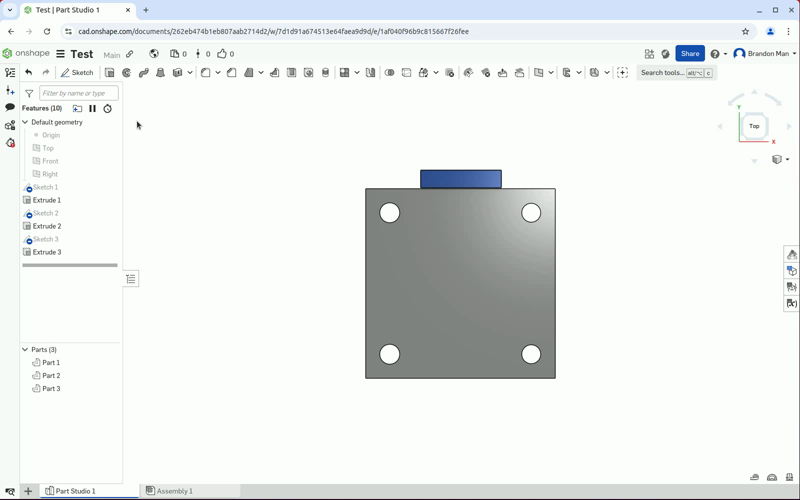
key(shift+h)
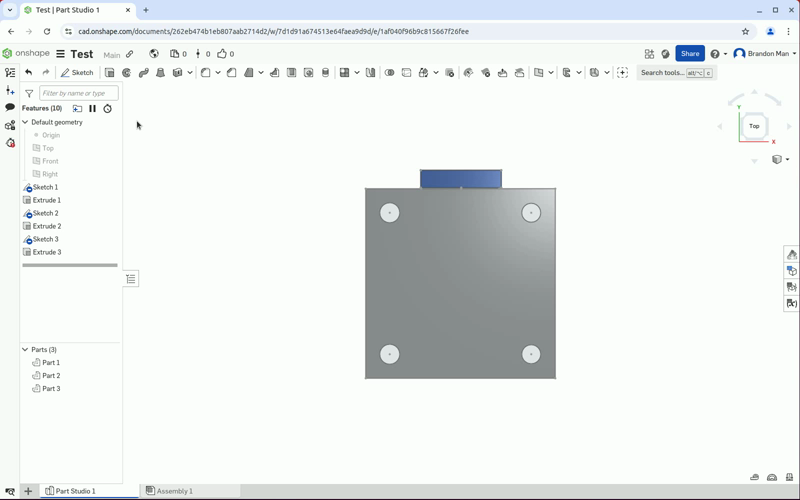
key(shift+7)
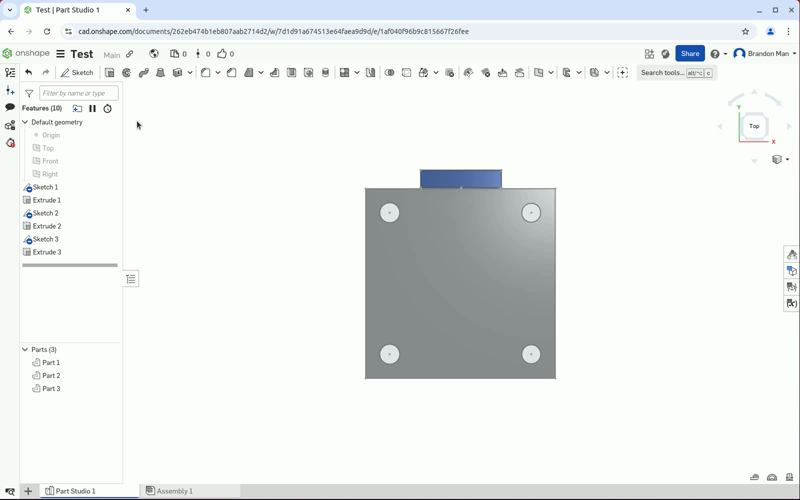
key(up, 3)
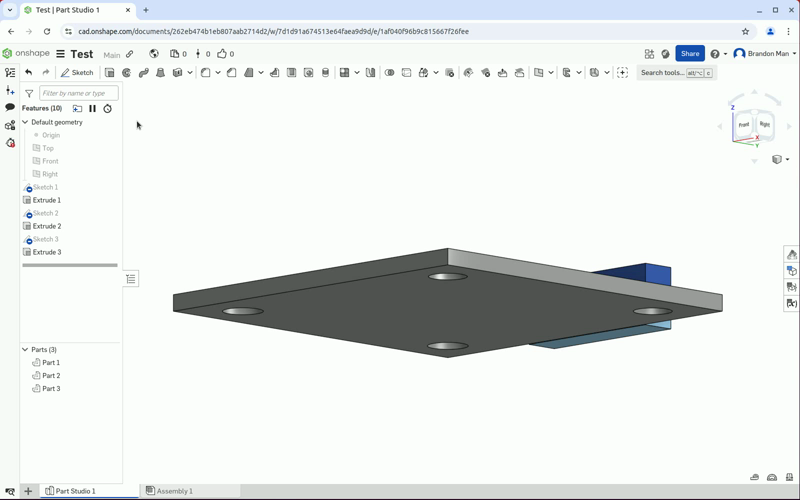
key(left, 3)
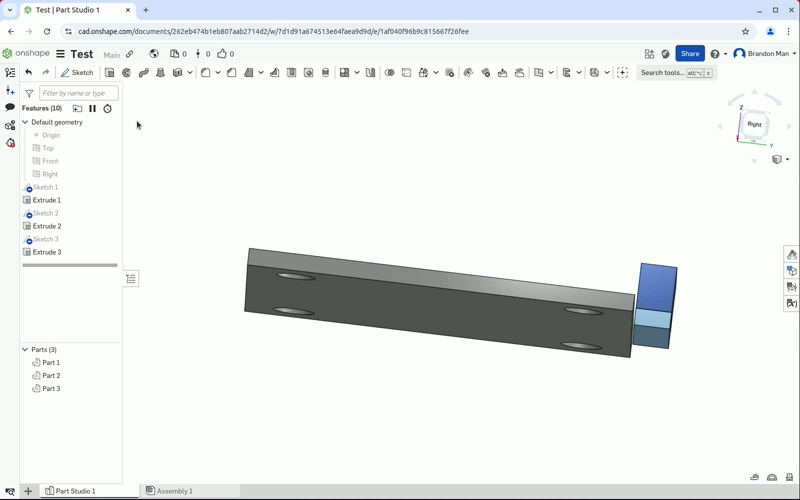
key(right, 3)
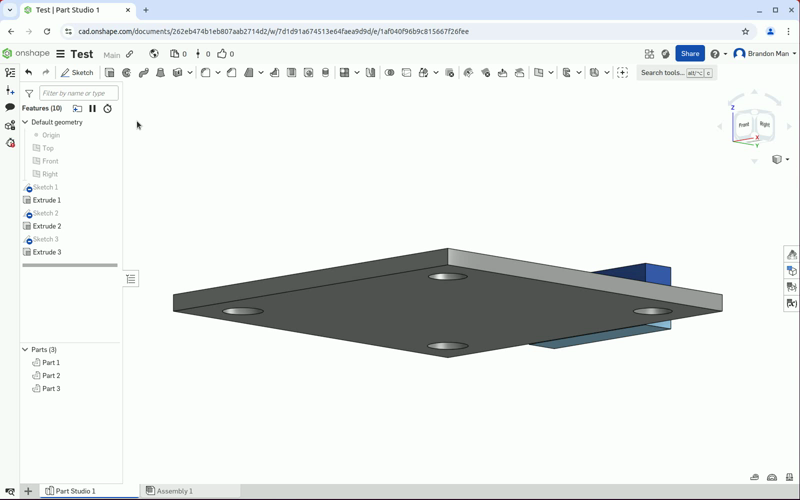
key(down, 3)
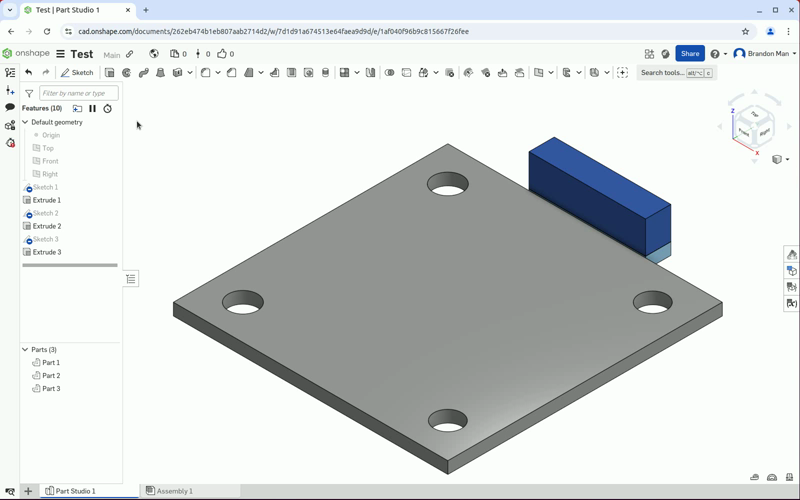
mouse_move(73, 189)
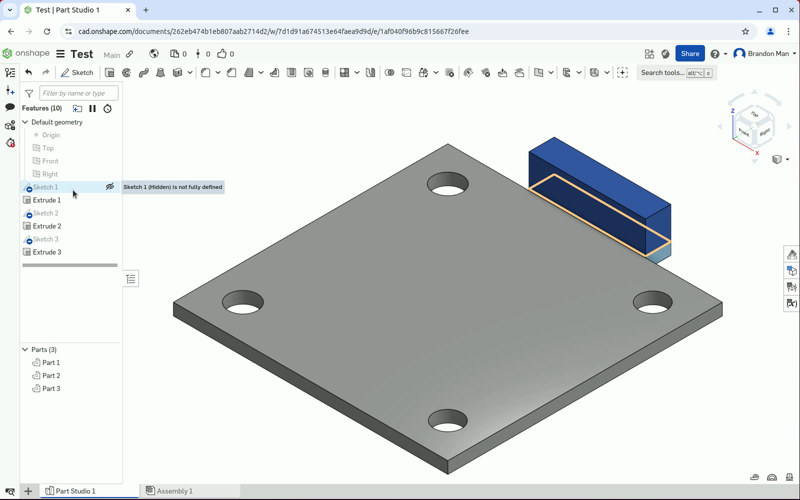
click(73, 189)